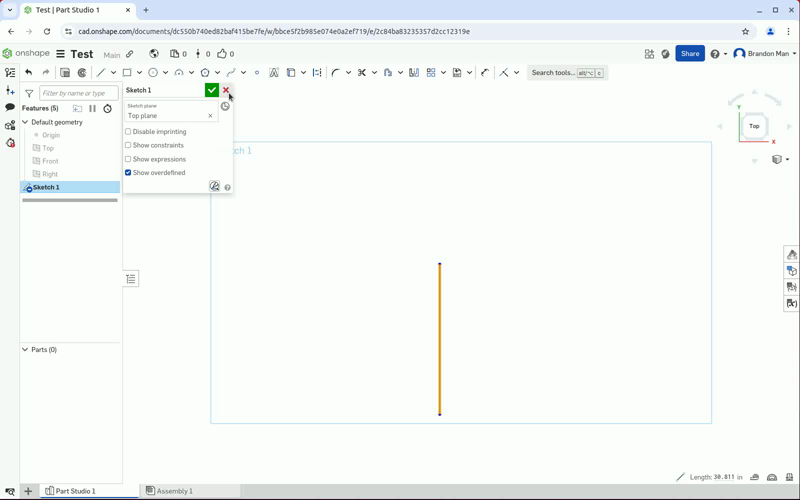
key(shift+h)
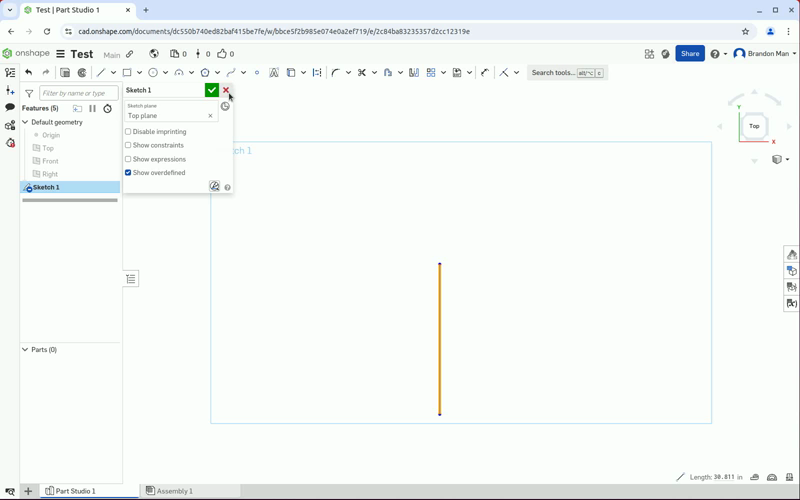
key(shift+s)
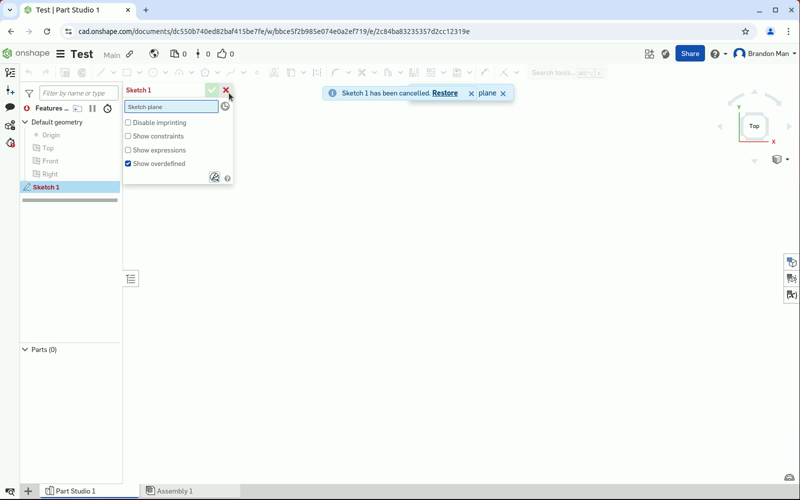
mouse_move(73, 150)
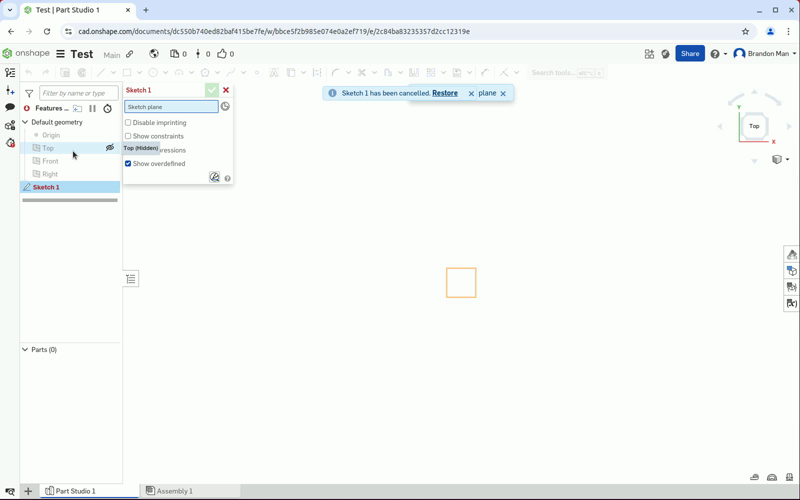
click(73, 150)
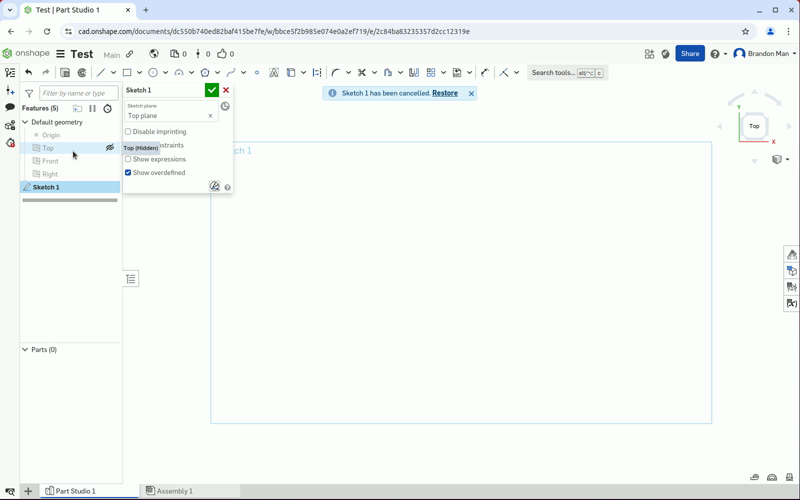
mouse_move(73, 352)
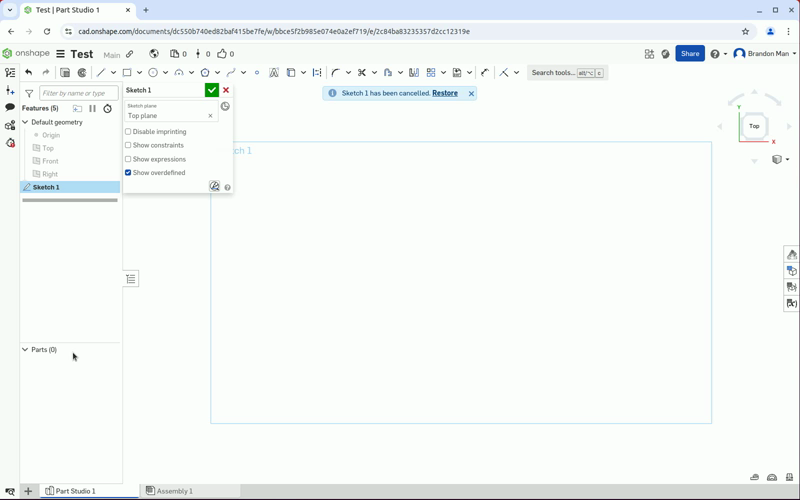
key(y)
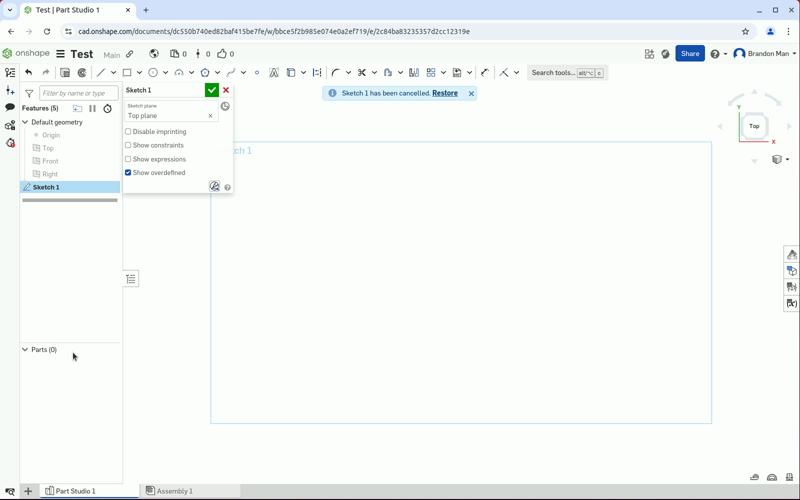
key(l)
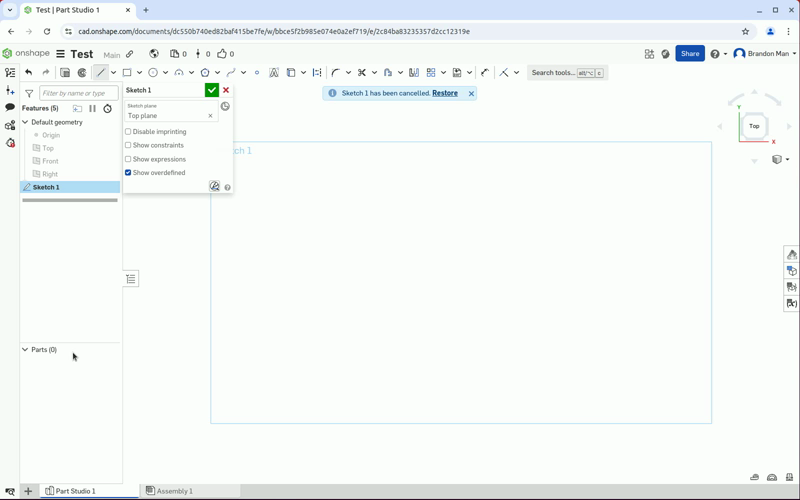
key_down(shift)
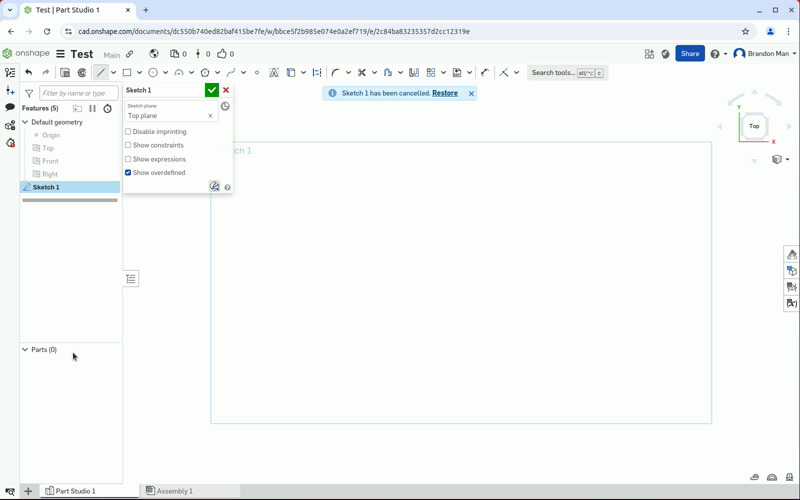
mouse_move(460, 395)
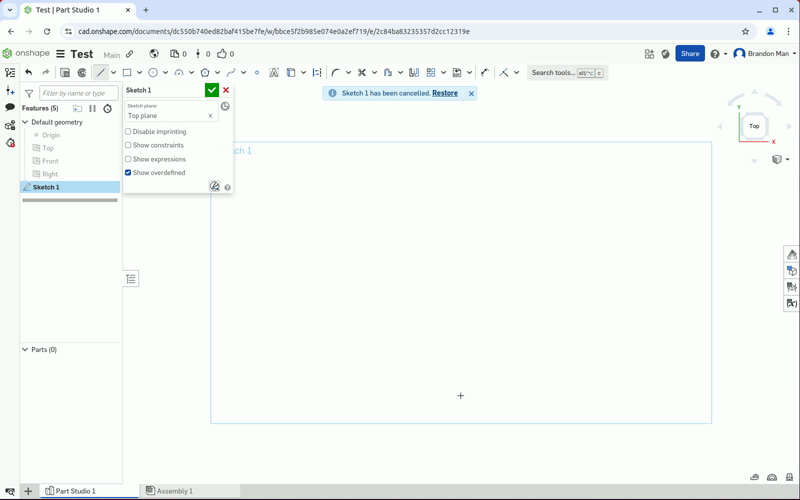
click(460, 395)
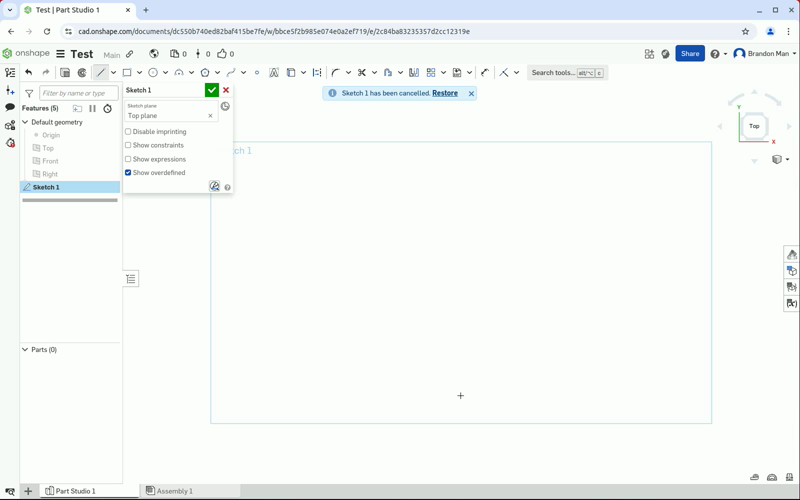
key_up(shift)
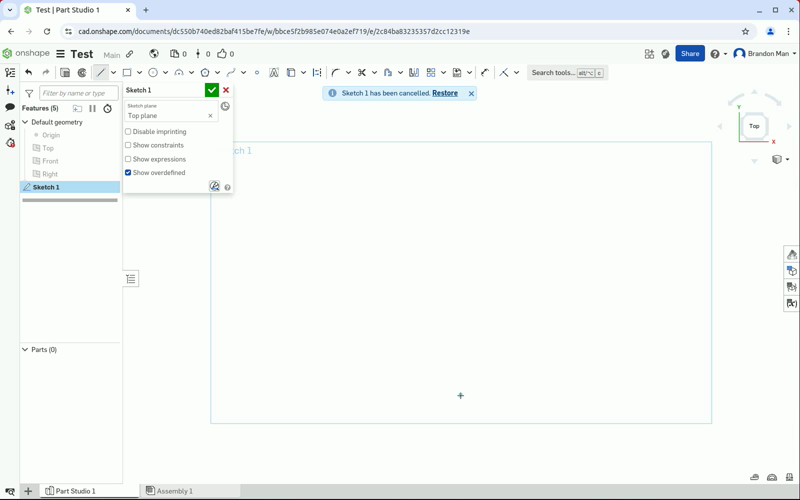
key_down(shift)
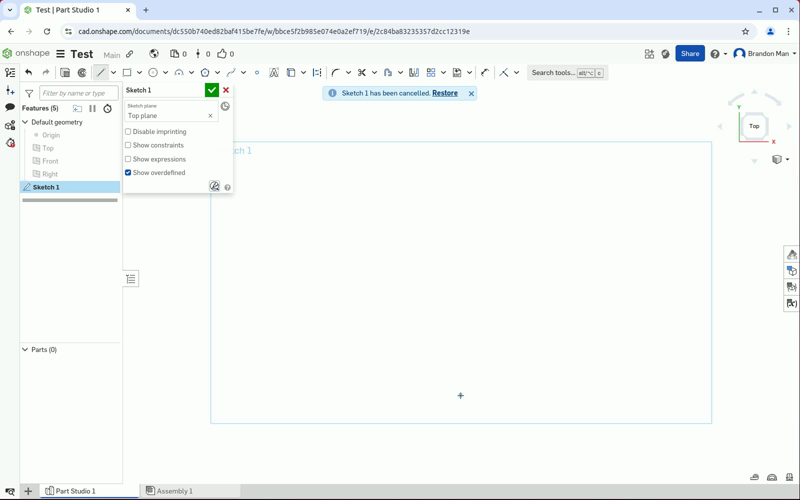
mouse_move(490, 395)
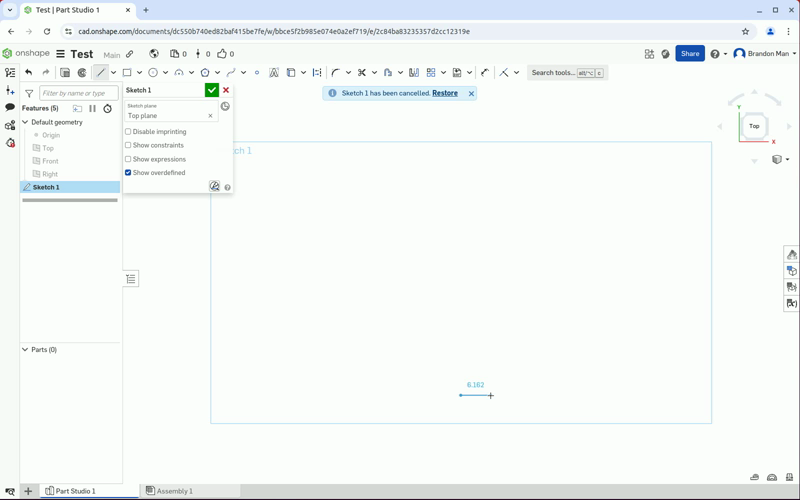
mouse_move(460, 388)
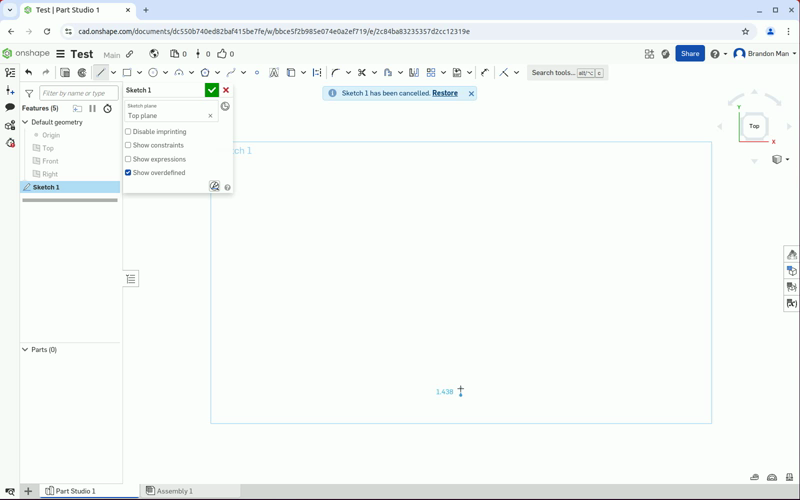
scroll(6)
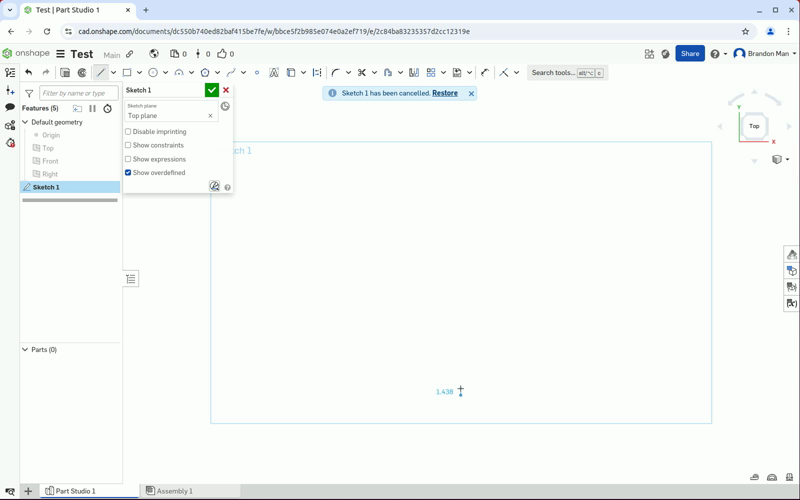
scroll(6)
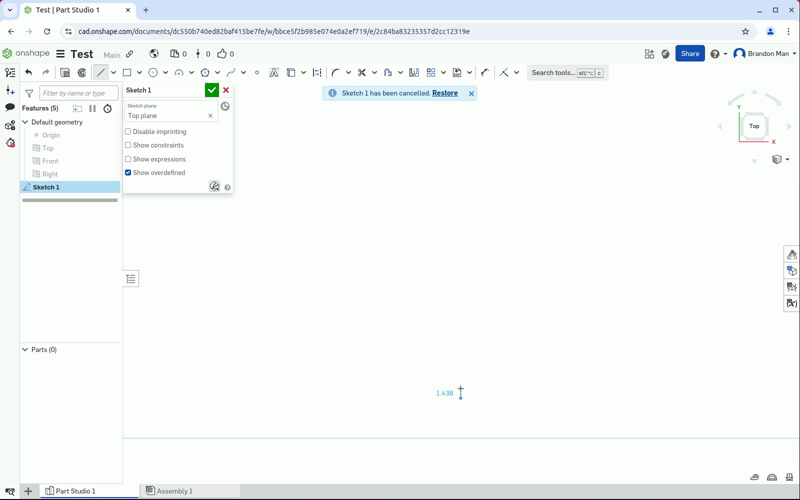
scroll(6)
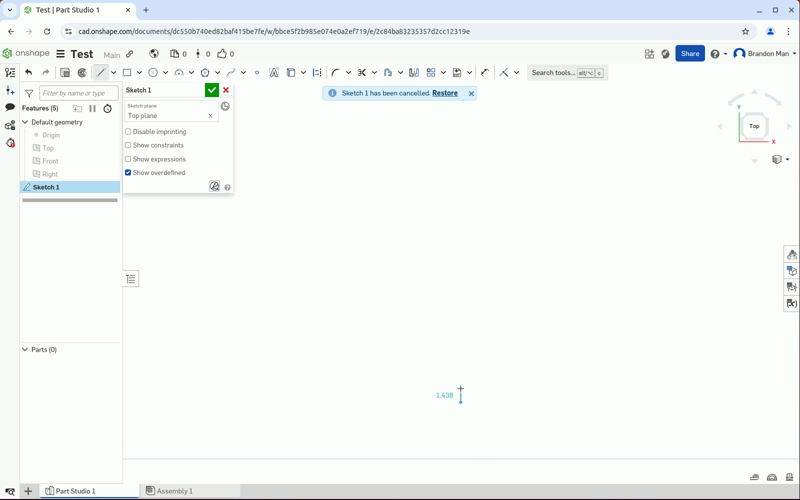
scroll(6)
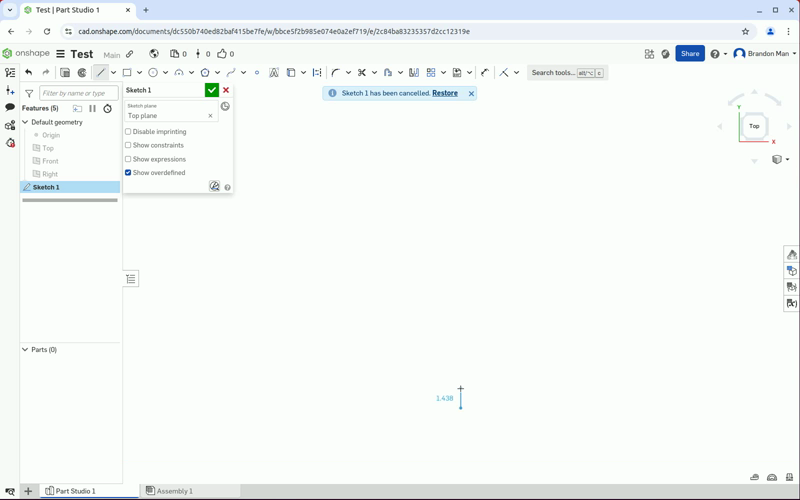
scroll(6)
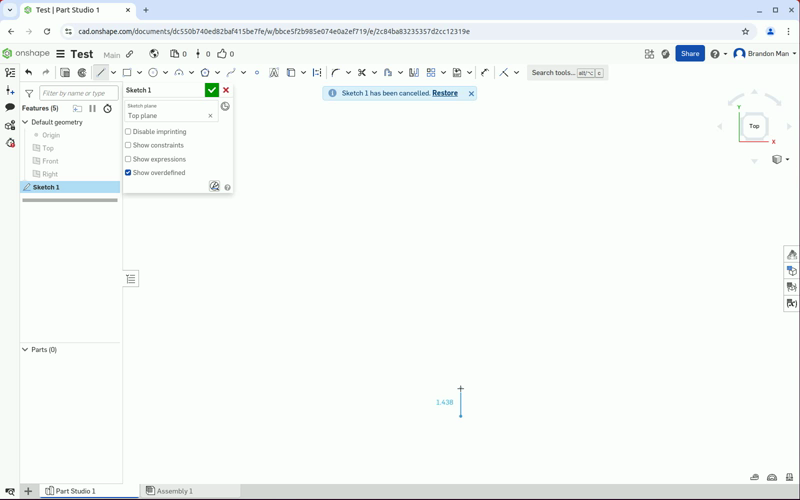
scroll(6)
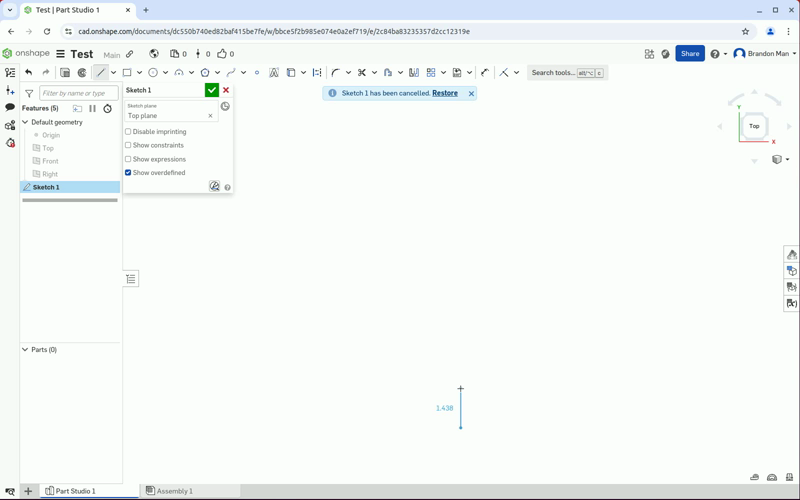
scroll(6)
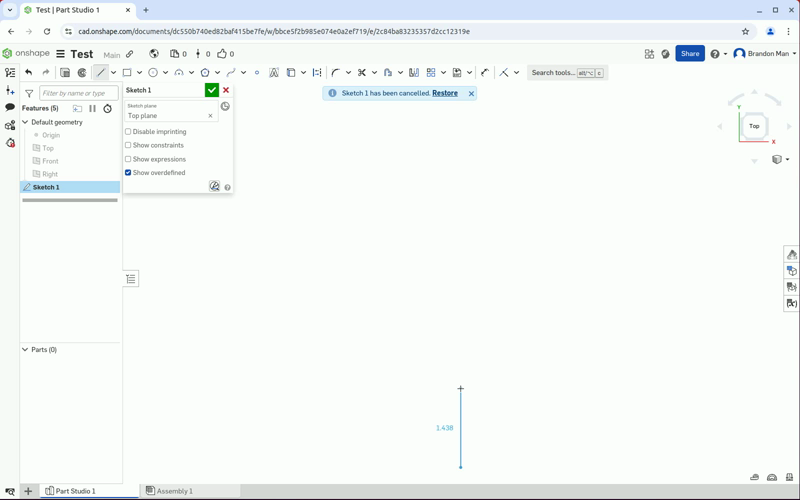
click(460, 388)
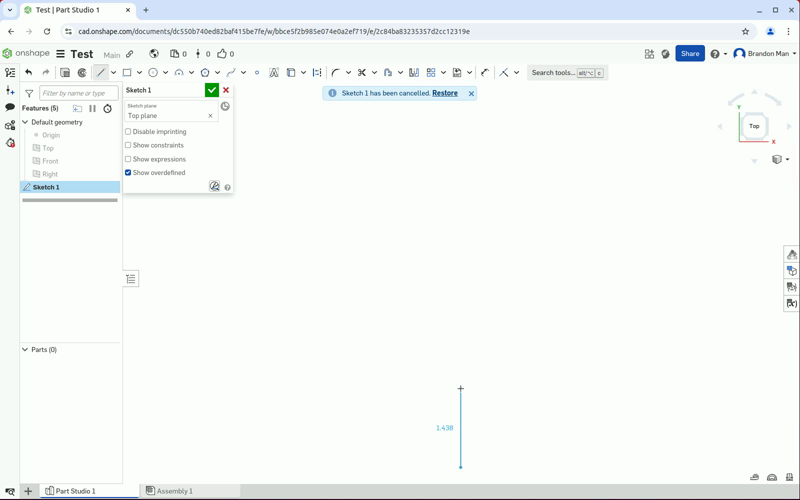
scroll(-6)
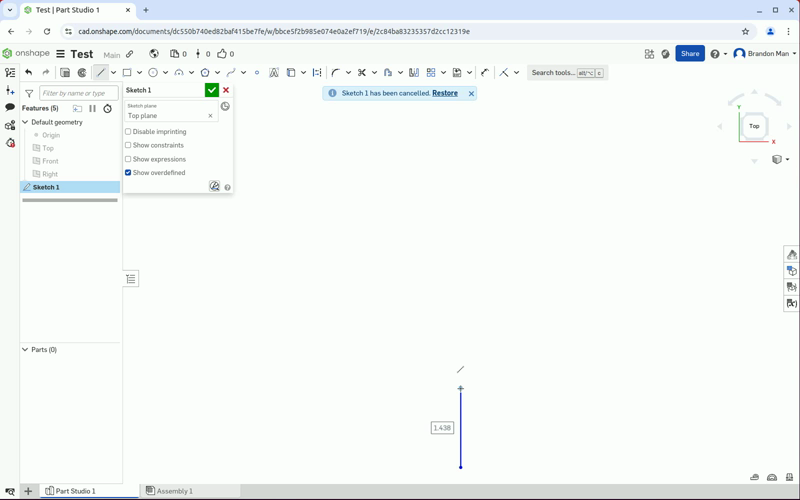
scroll(-6)
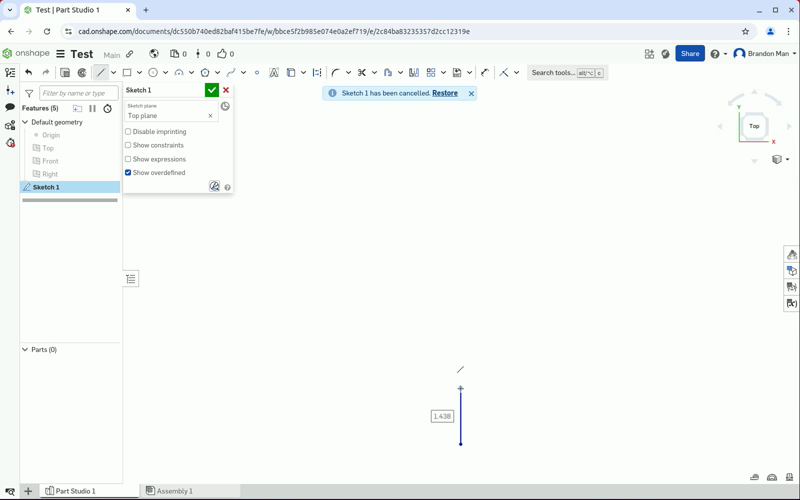
scroll(-6)
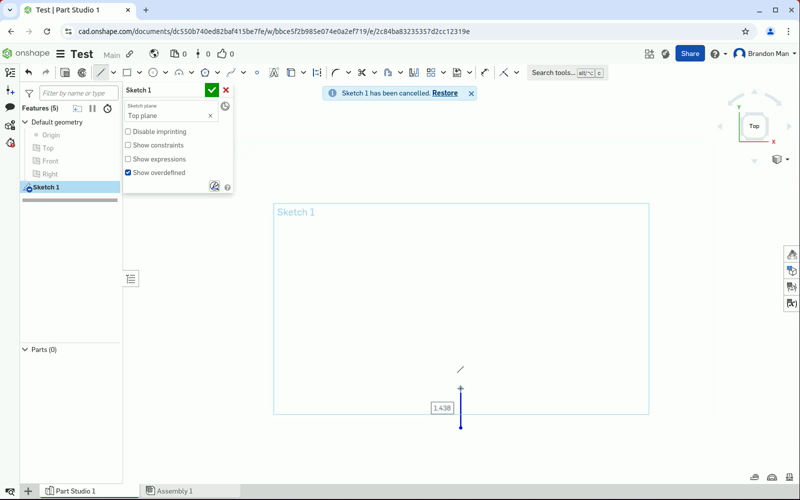
scroll(-6)
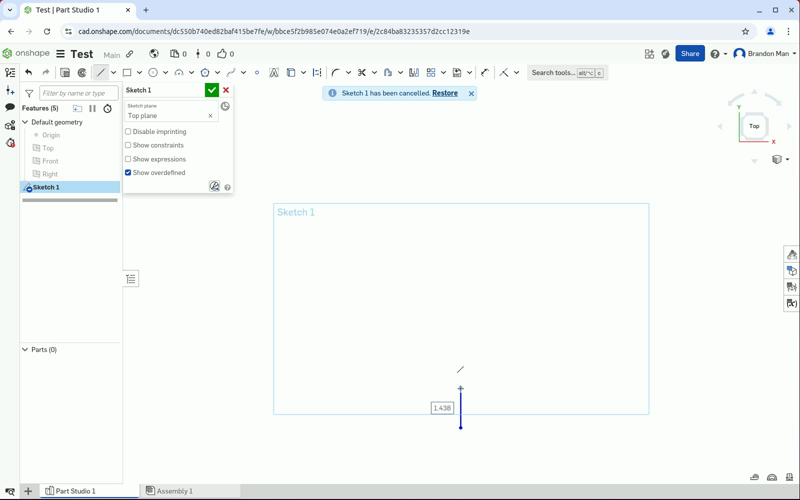
scroll(-6)
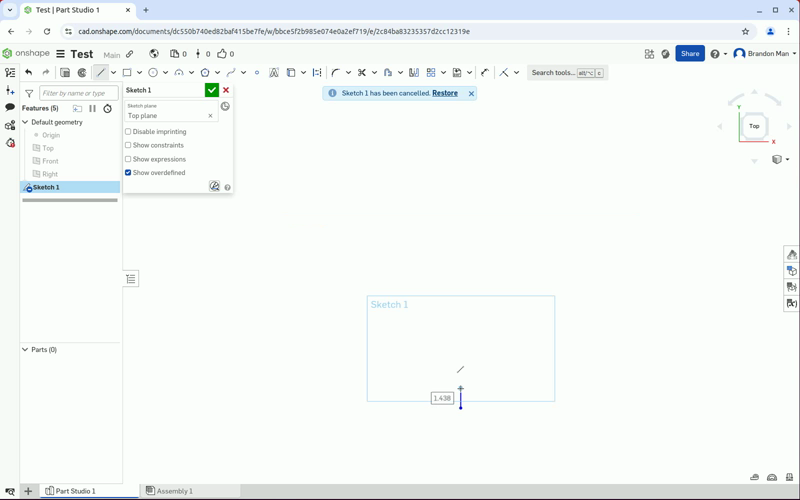
scroll(-6)
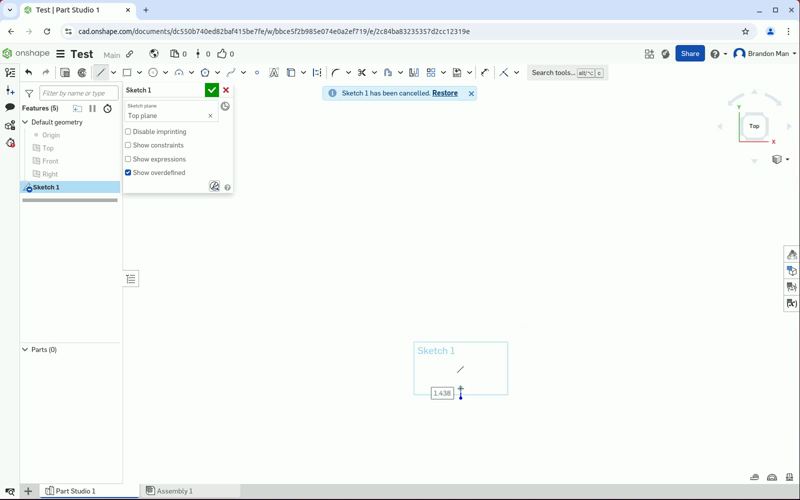
scroll(-6)
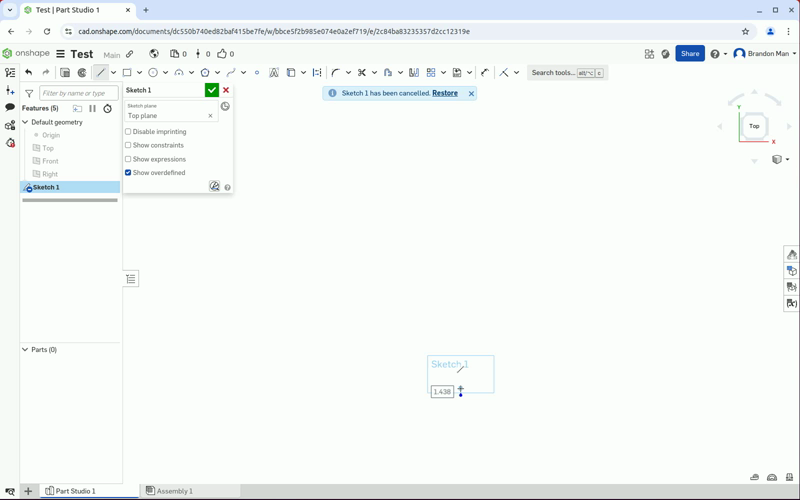
key_up(shift)
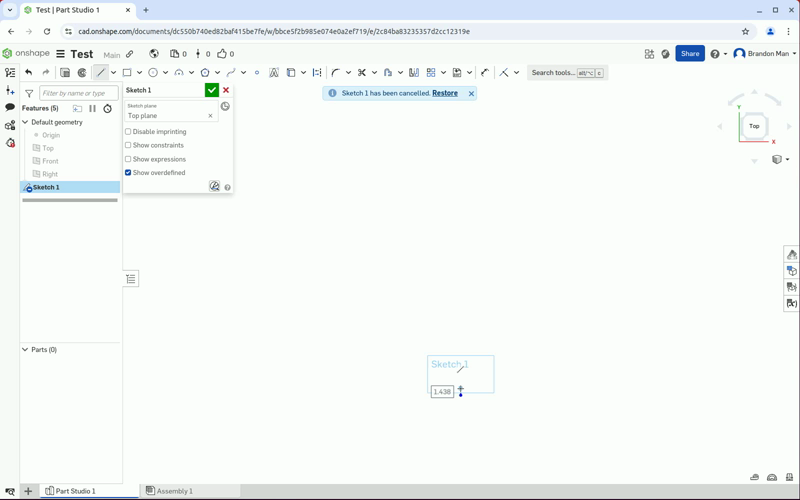
key(esc)
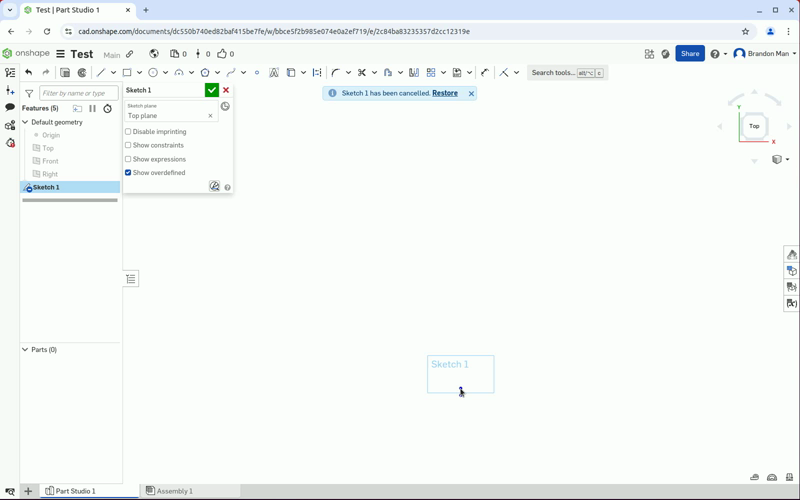
key(a)
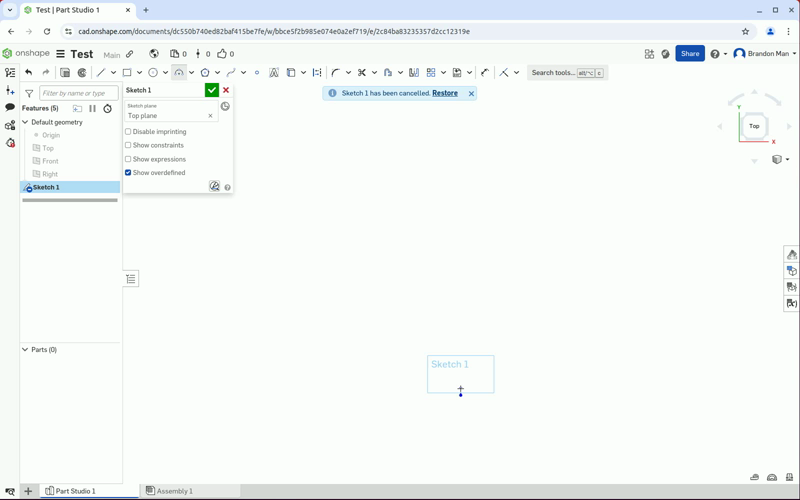
mouse_move(460, 388)
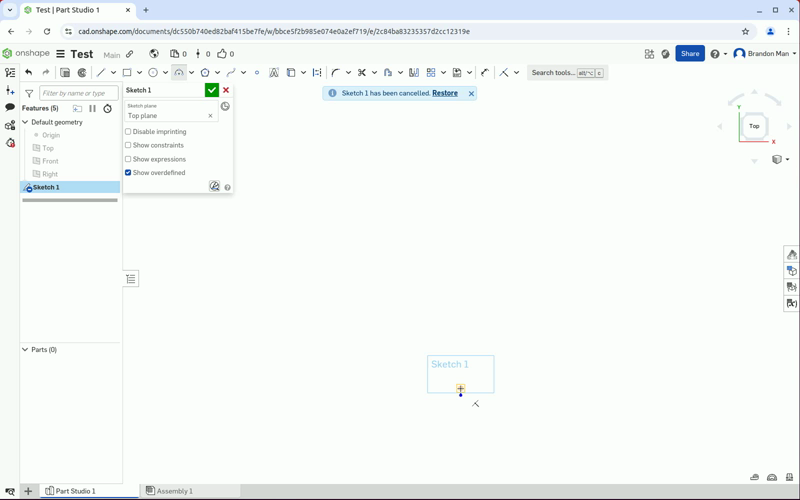
click(460, 388)
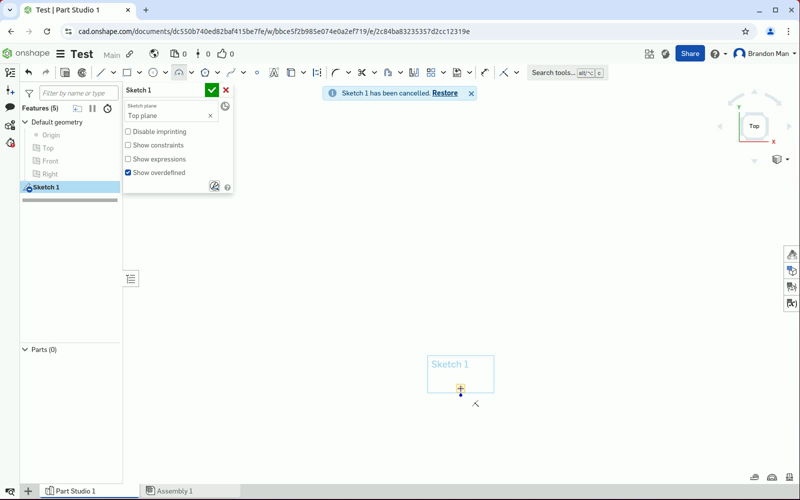
key_down(shift)
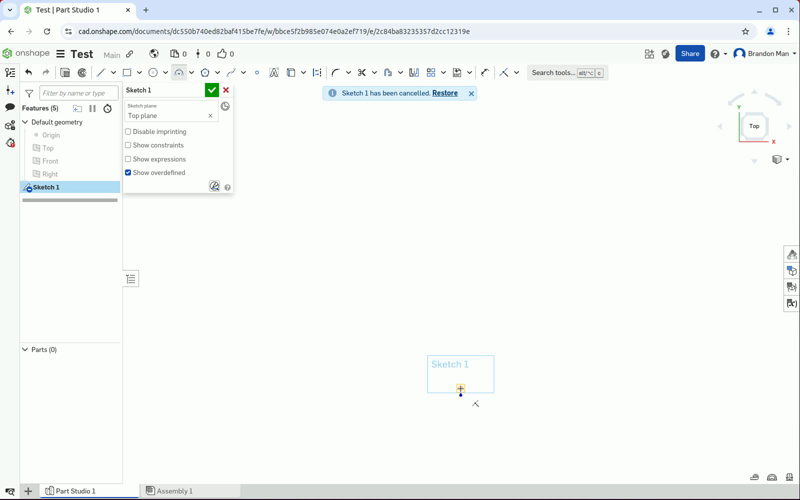
mouse_move(460, 178)
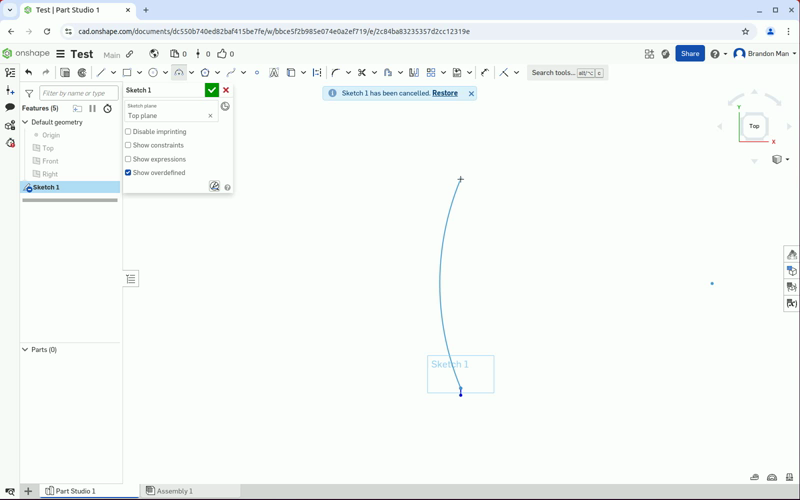
click(460, 178)
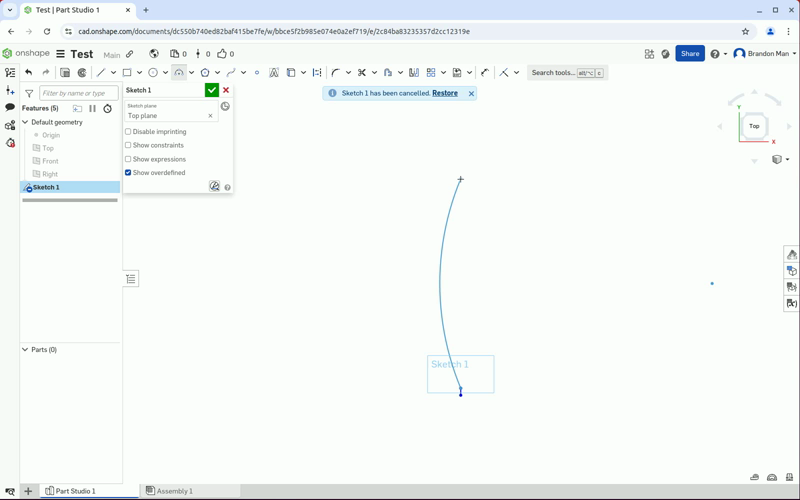
mouse_move(356, 283)
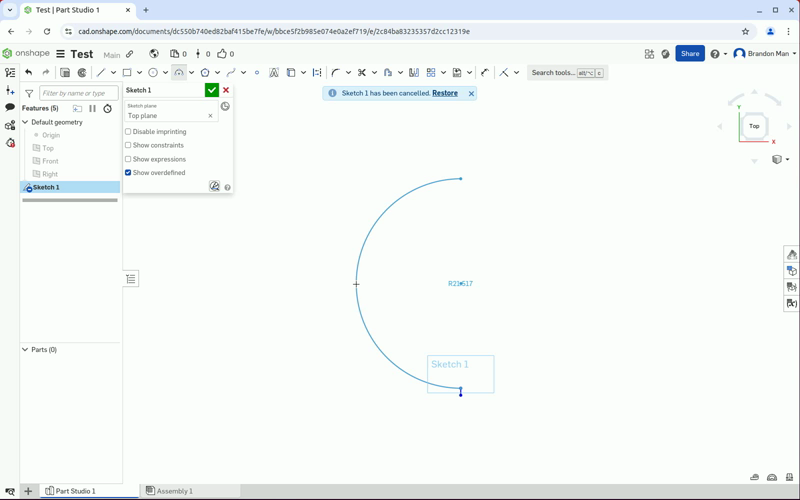
click(356, 283)
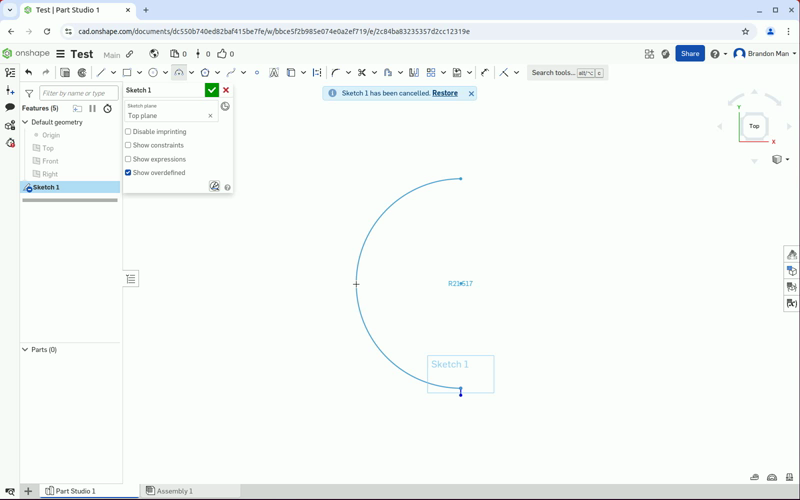
key_up(shift)
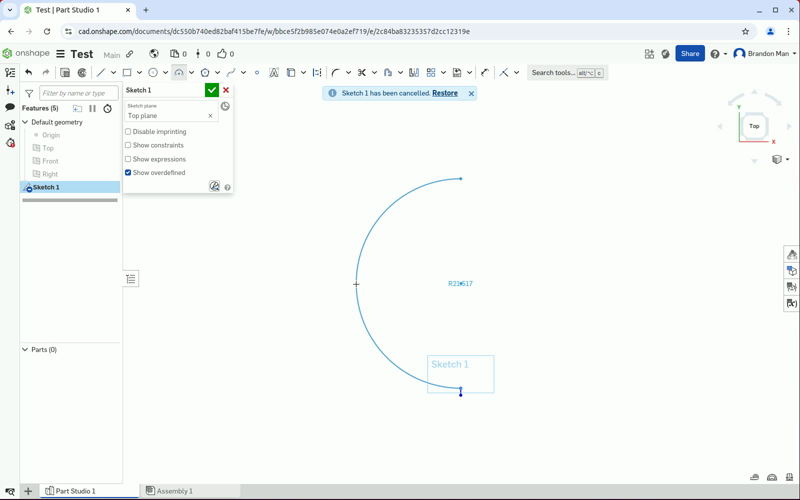
key(esc)
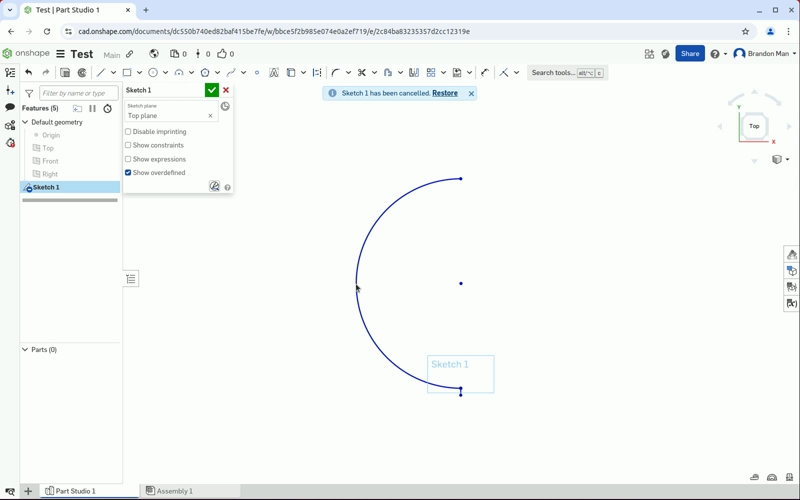
key(l)
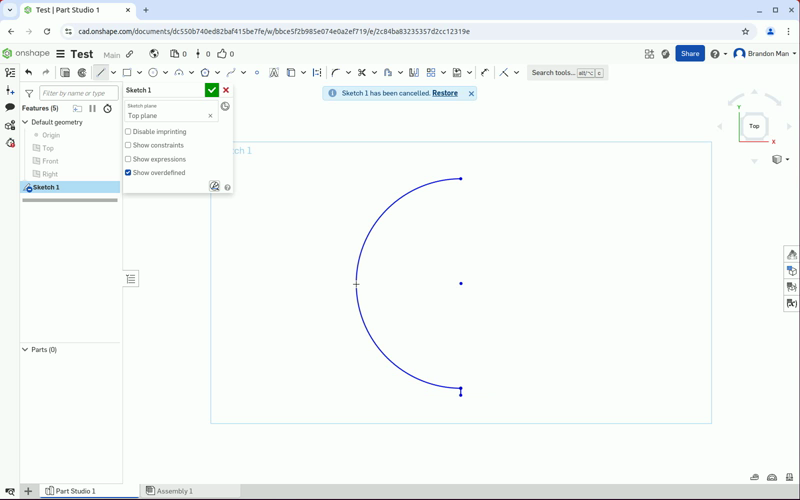
mouse_move(460, 178)
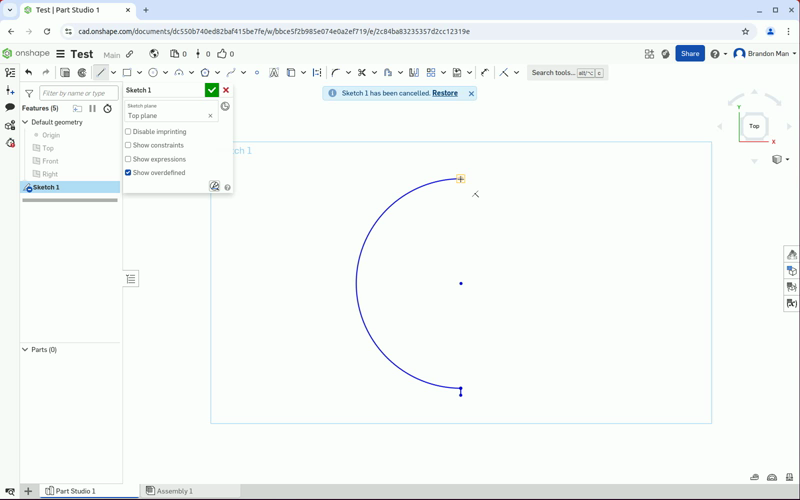
click(460, 178)
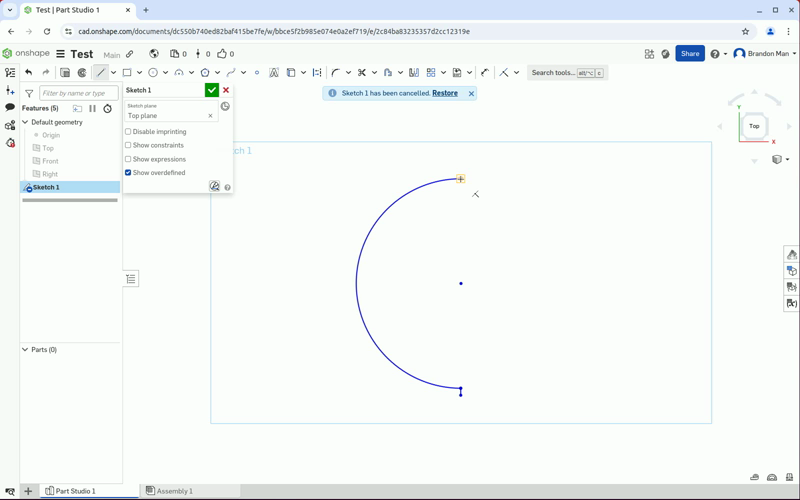
key_down(shift)
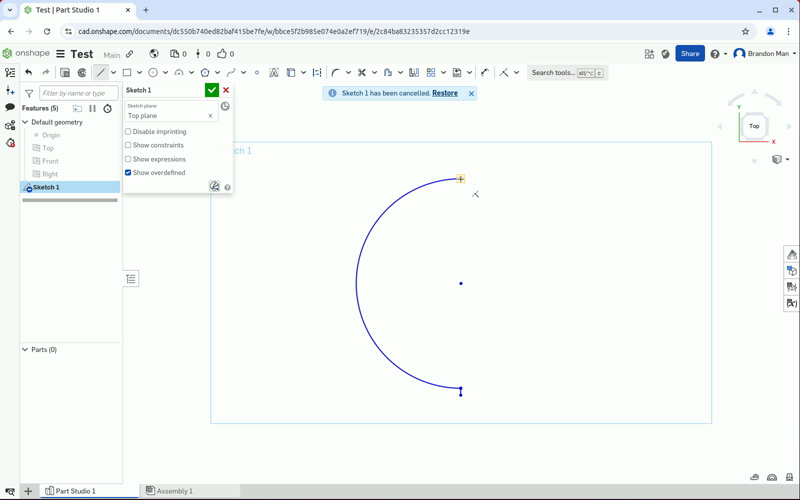
mouse_move(490, 178)
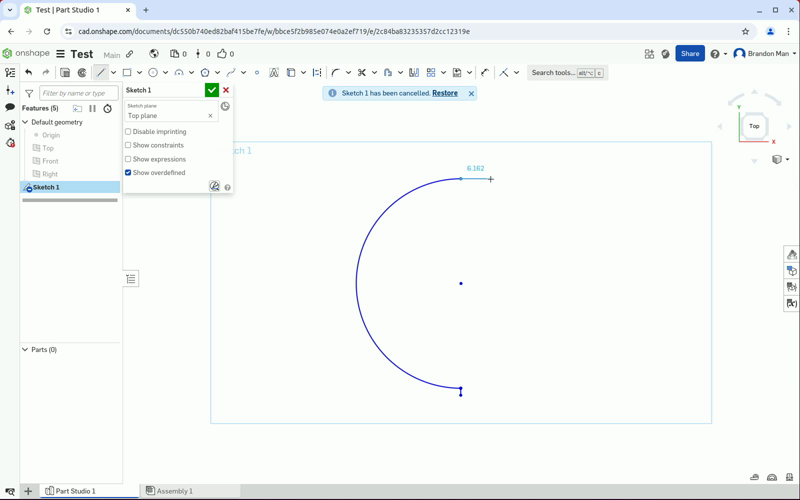
mouse_move(460, 171)
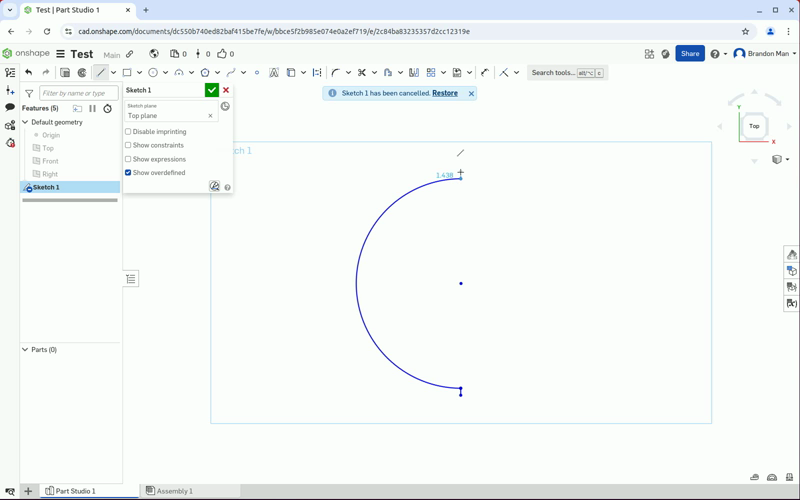
scroll(6)
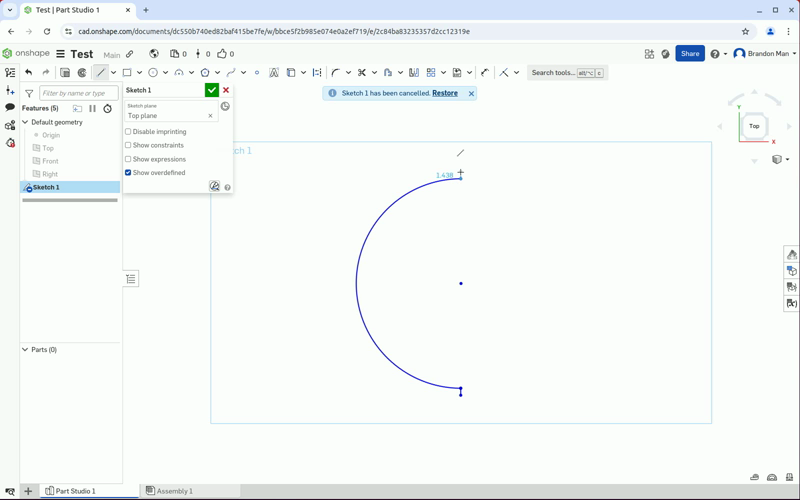
scroll(6)
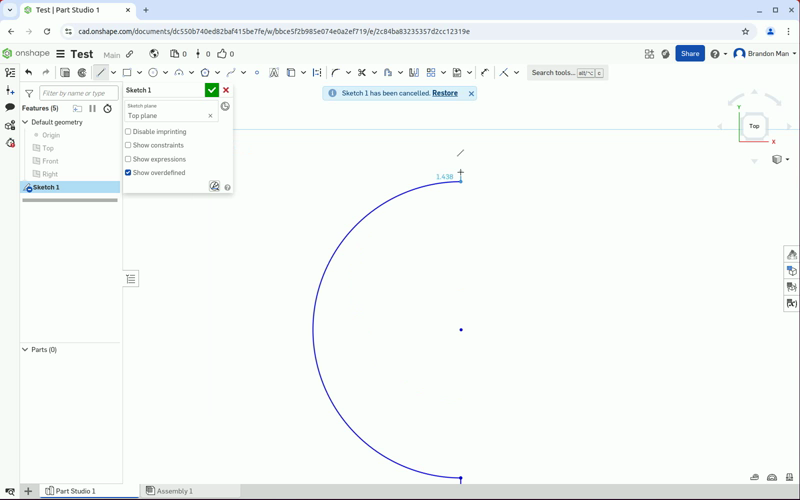
scroll(6)
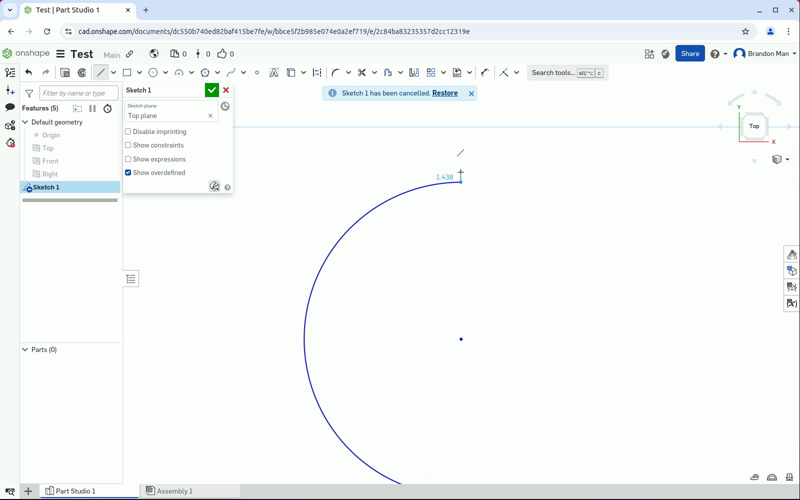
scroll(6)
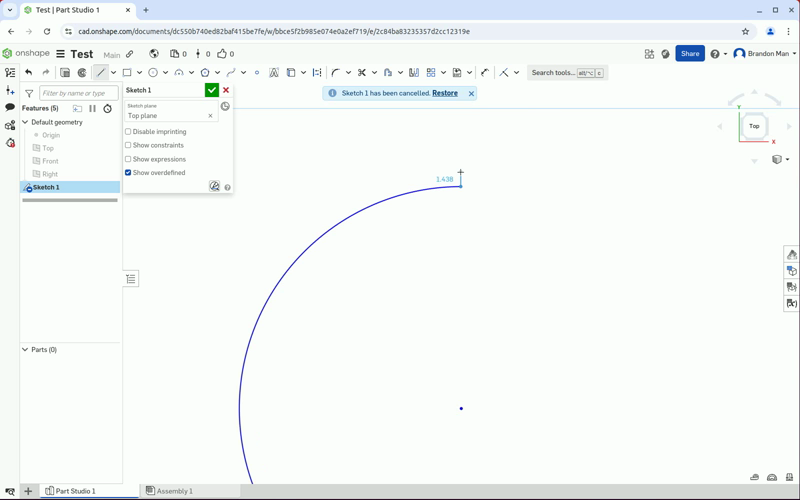
scroll(6)
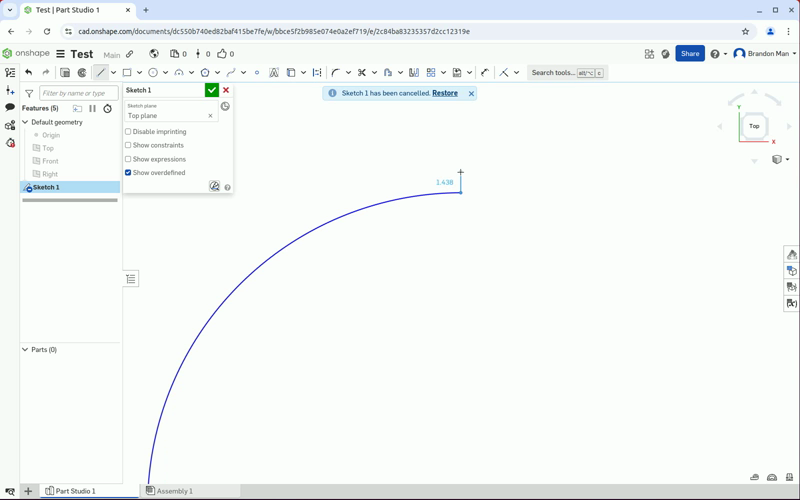
scroll(6)
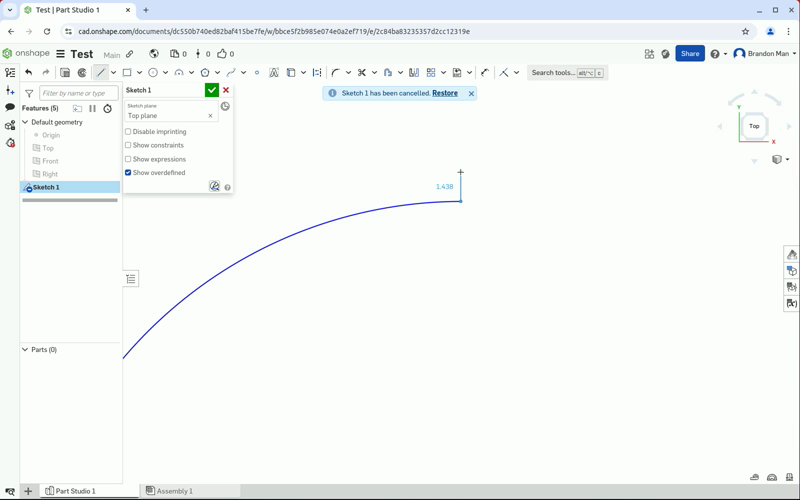
scroll(6)
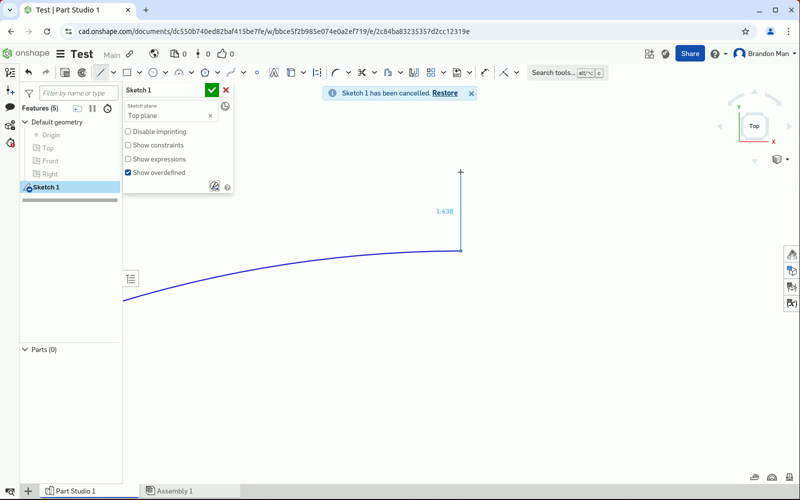
click(460, 171)
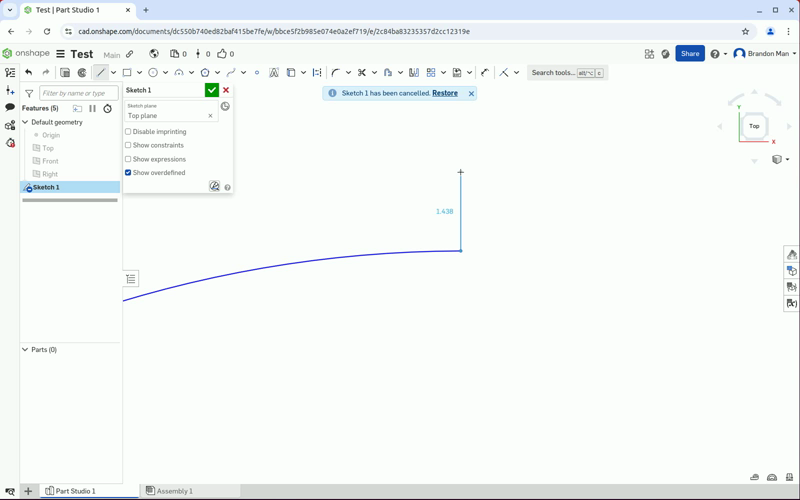
scroll(-6)
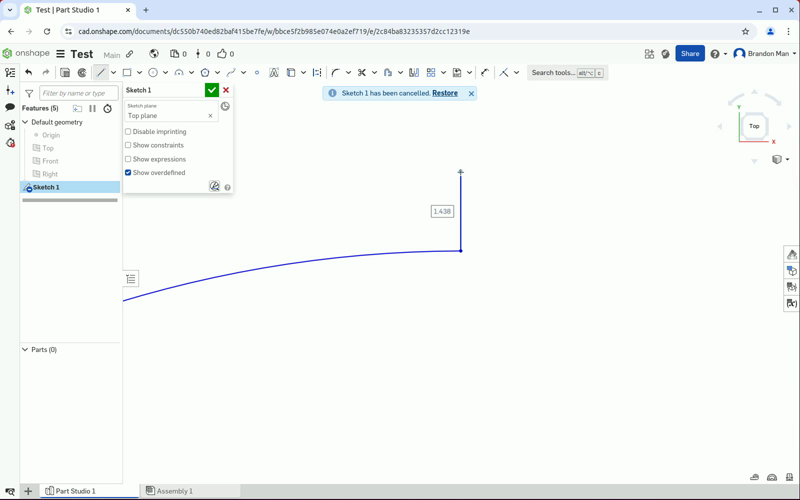
scroll(-6)
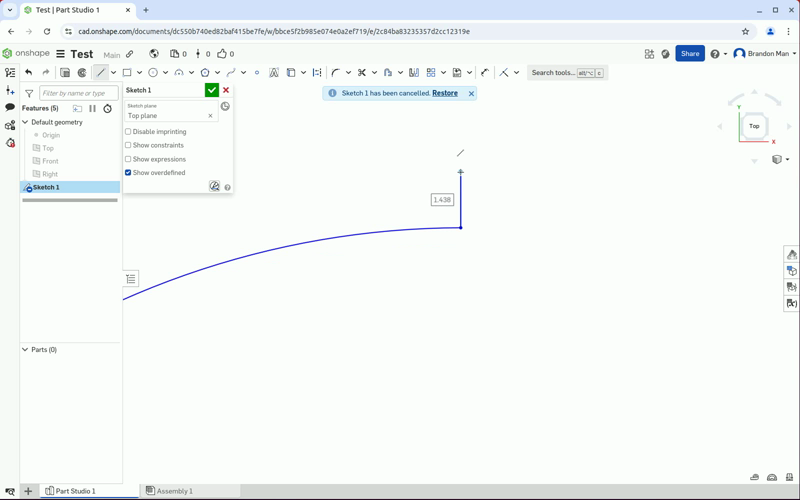
scroll(-6)
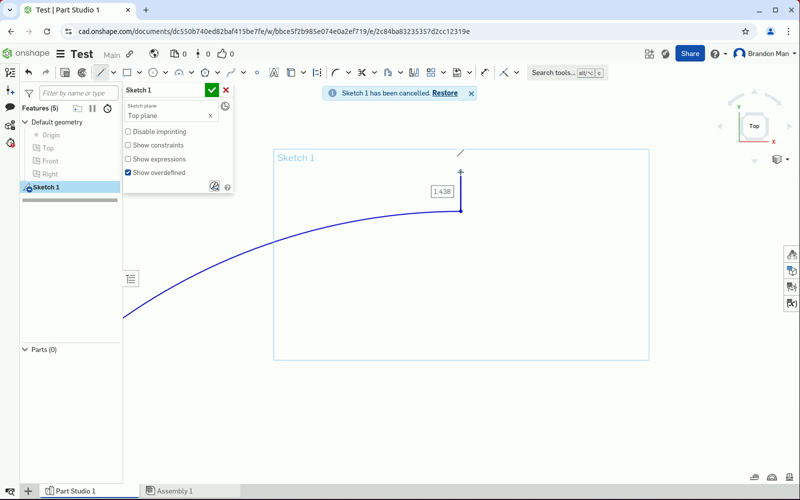
scroll(-6)
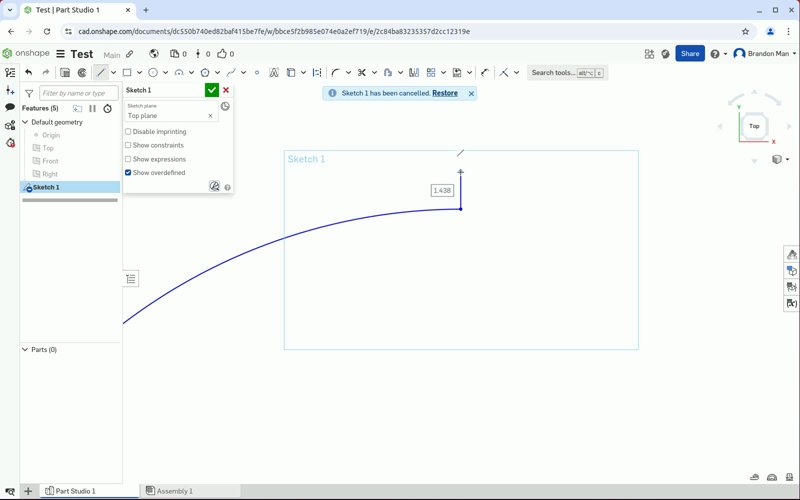
scroll(-6)
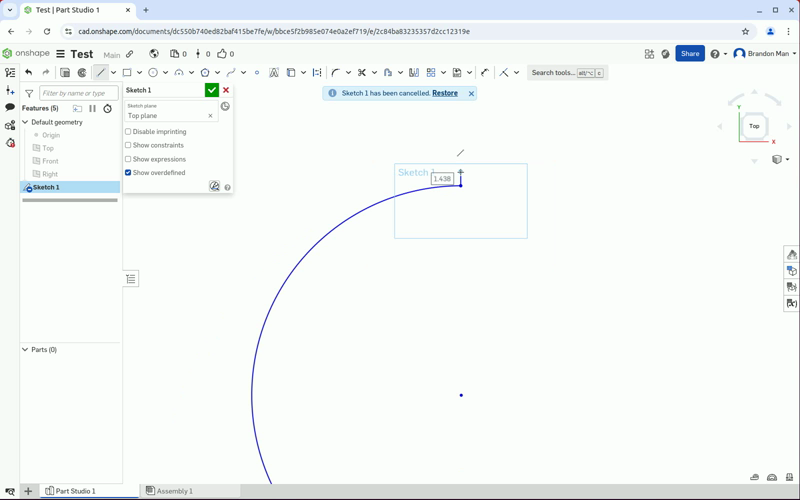
scroll(-6)
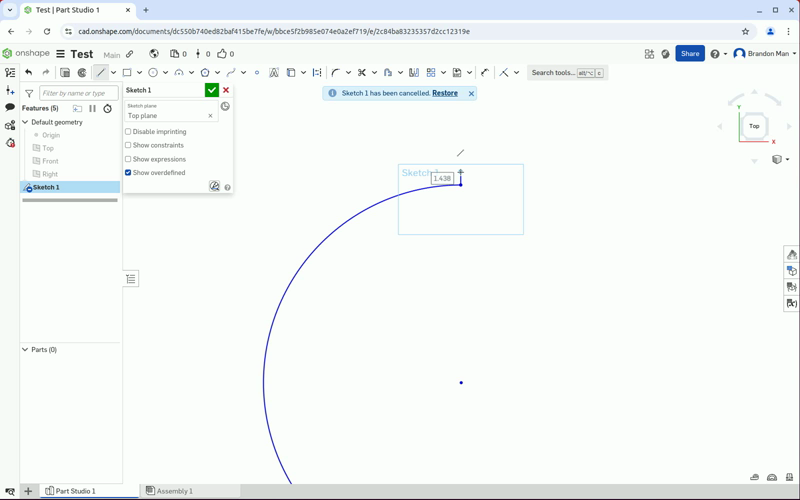
scroll(-6)
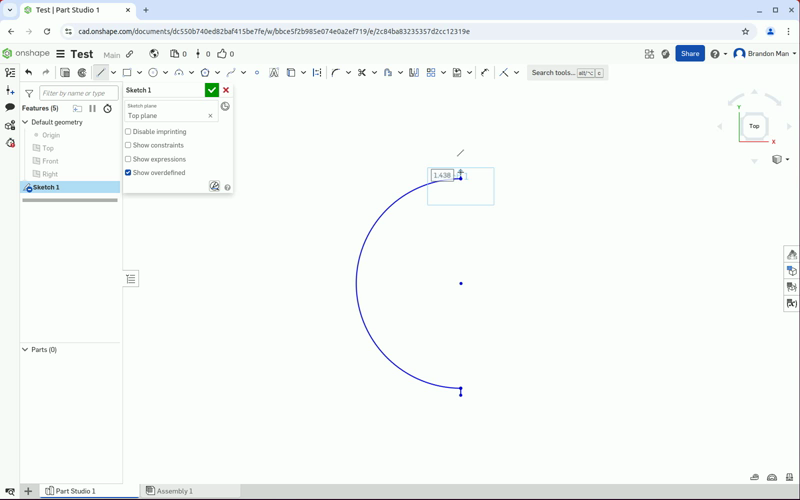
key_up(shift)
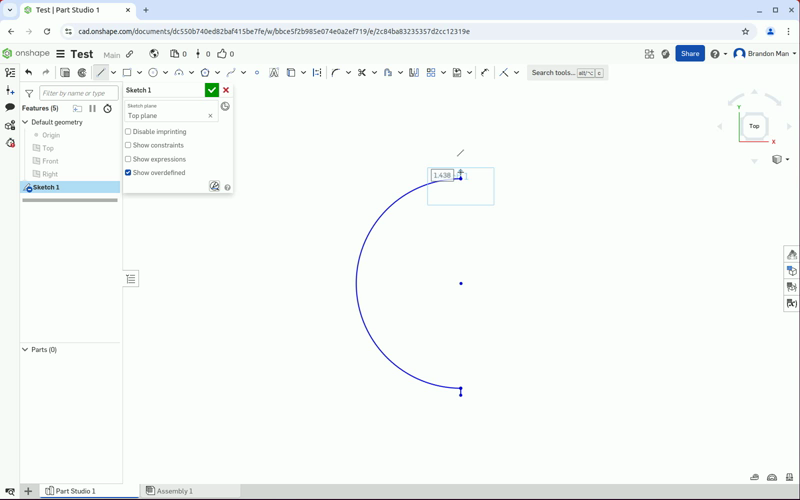
key(esc)
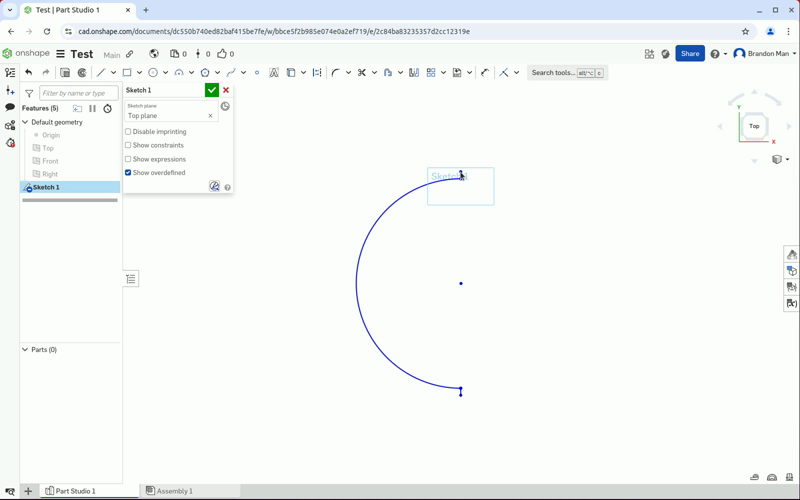
key(a)
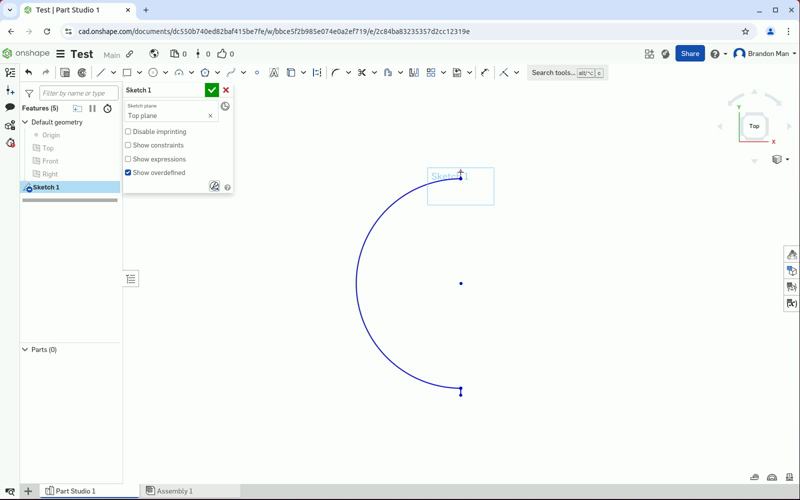
mouse_move(460, 171)
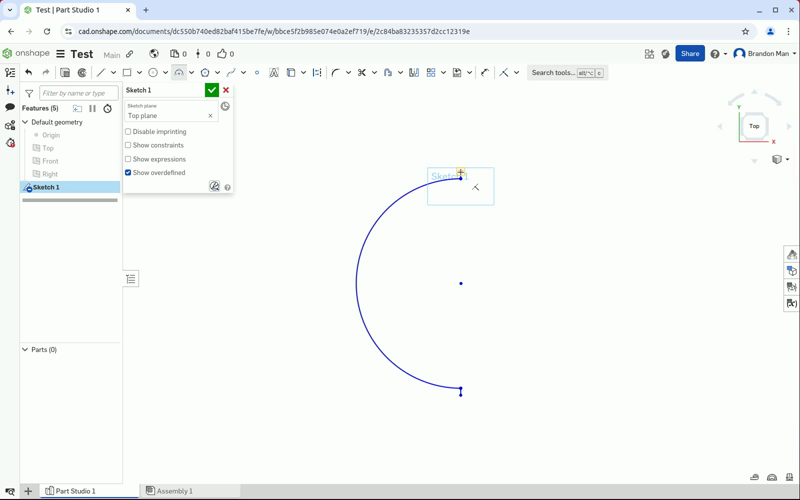
click(460, 171)
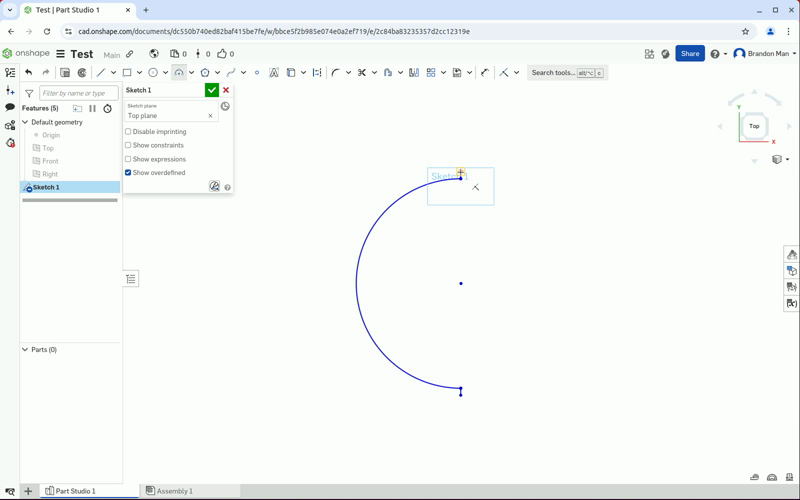
mouse_move(460, 395)
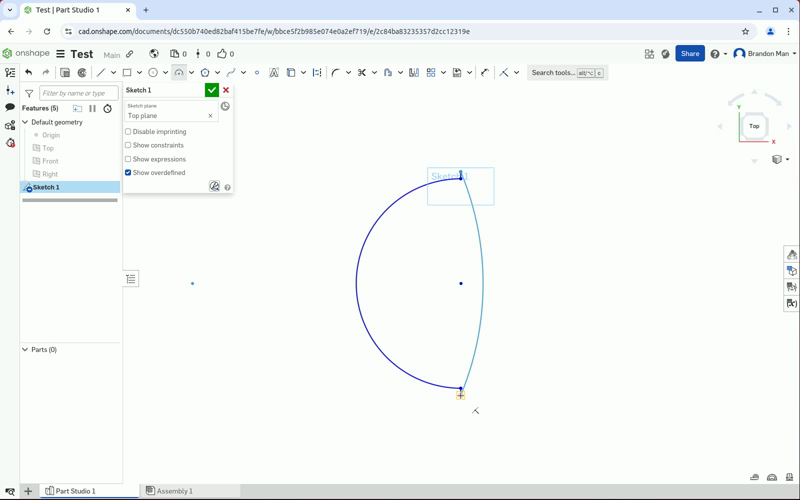
click(460, 395)
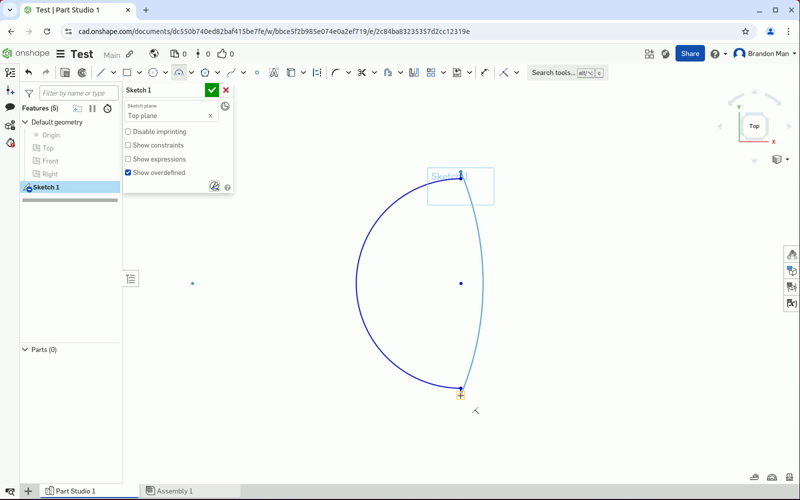
key_down(shift)
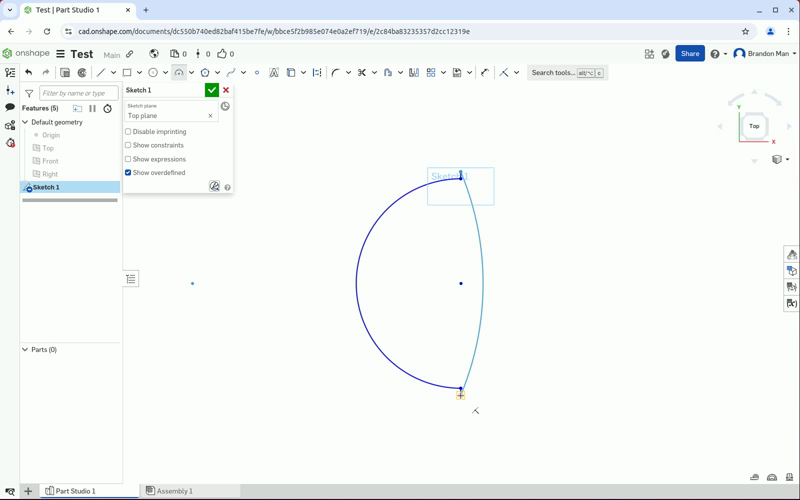
mouse_move(348, 283)
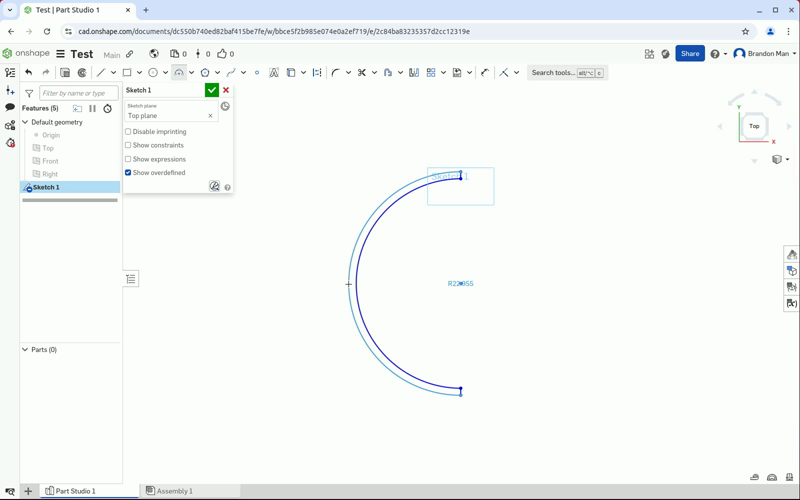
click(348, 283)
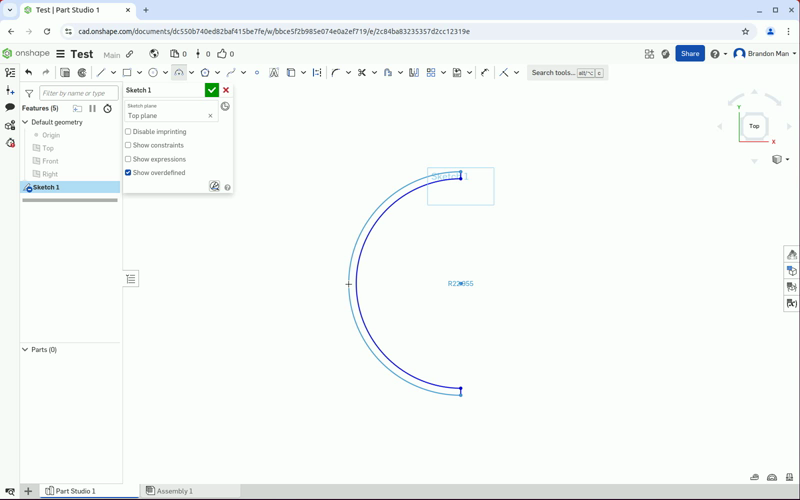
key_up(shift)
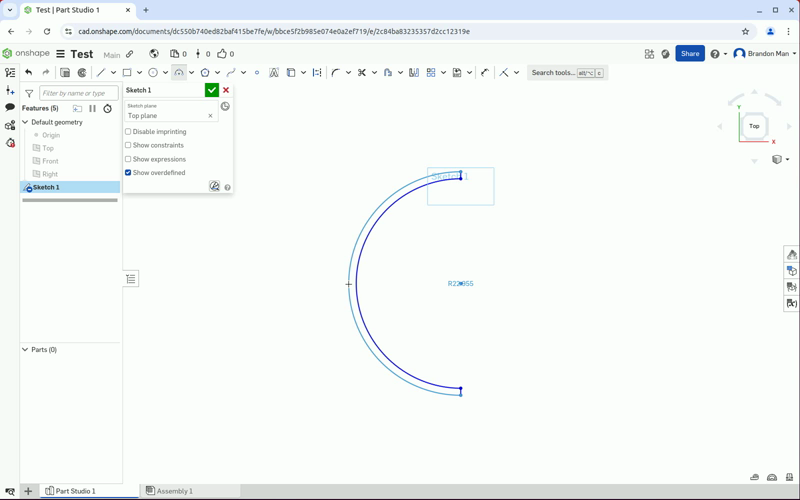
key(esc)
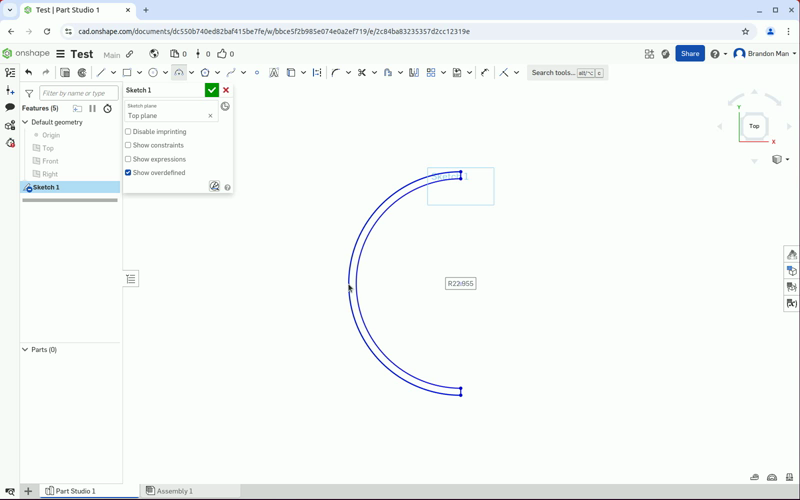
mouse_move(424, 236)
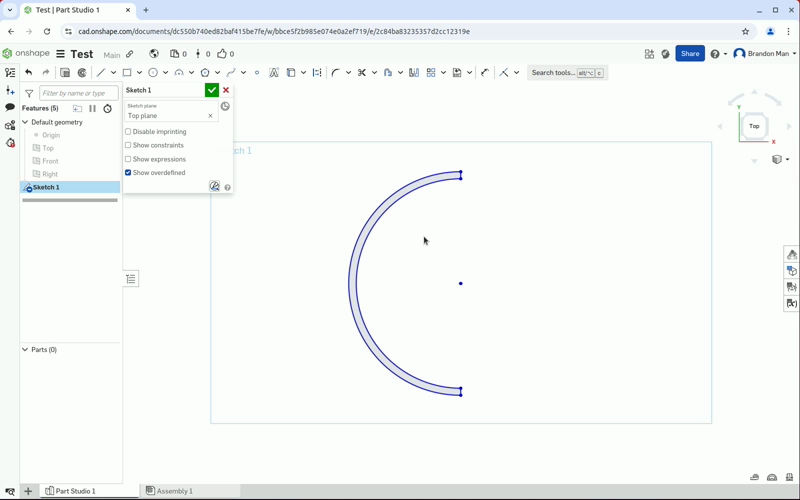
scroll(6)
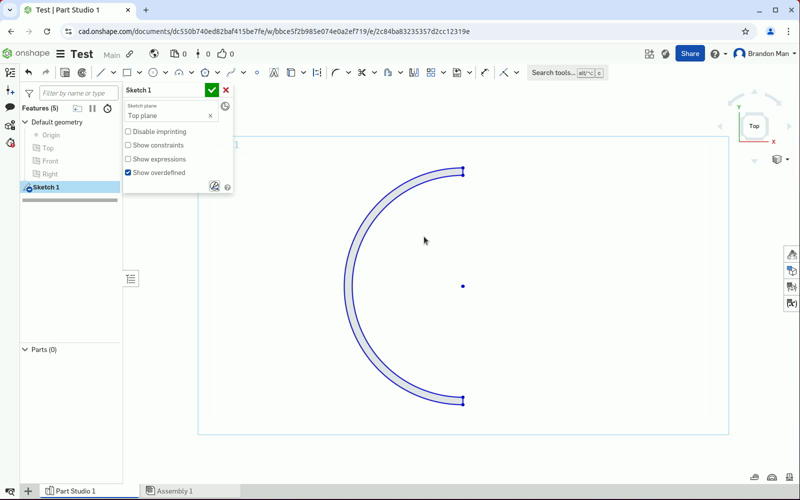
scroll(6)
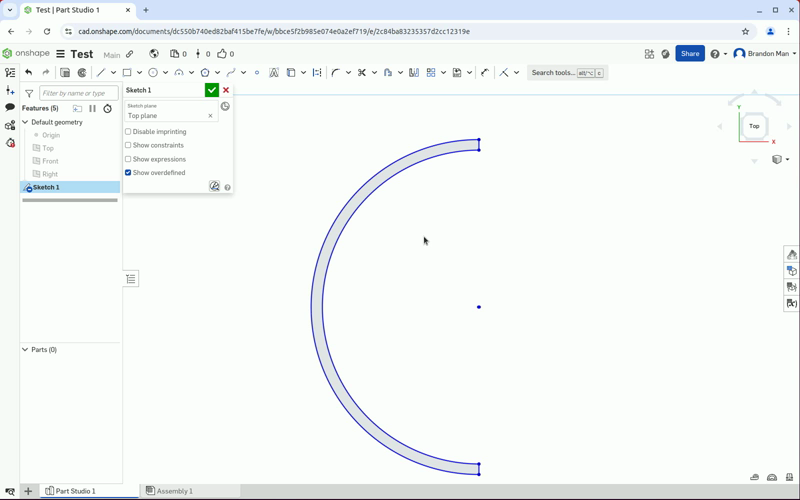
scroll(6)
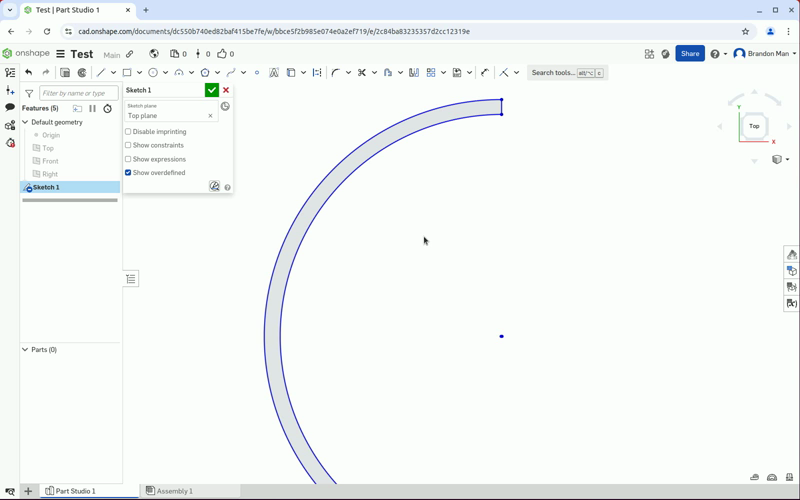
scroll(6)
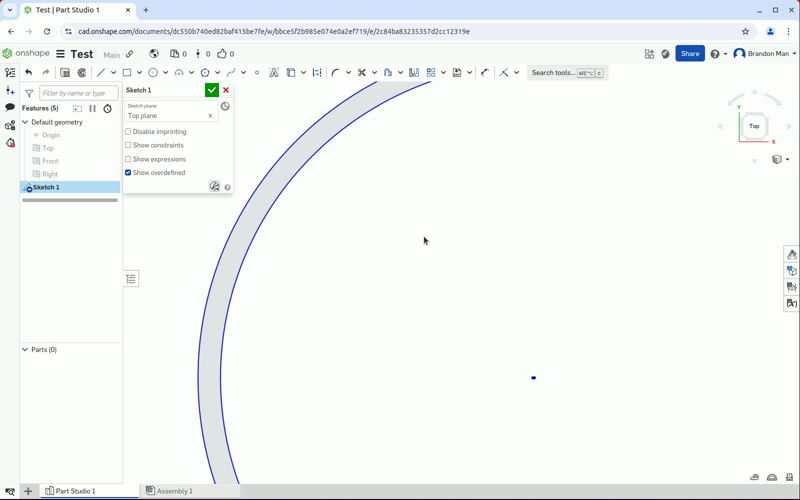
scroll(6)
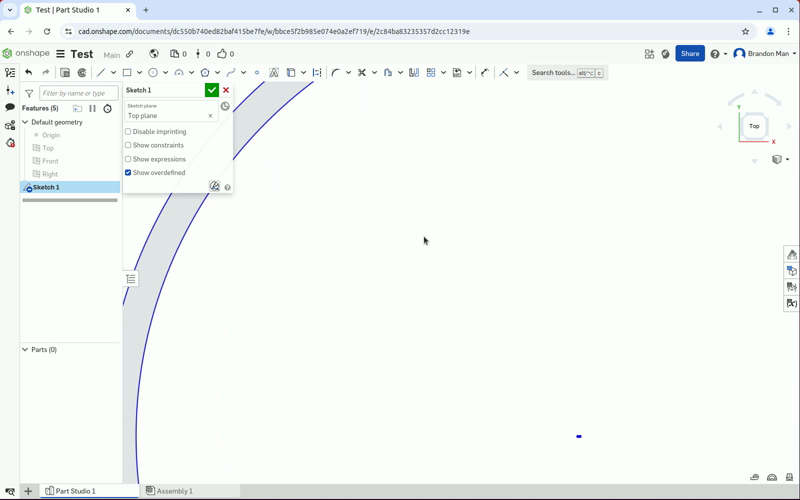
scroll(6)
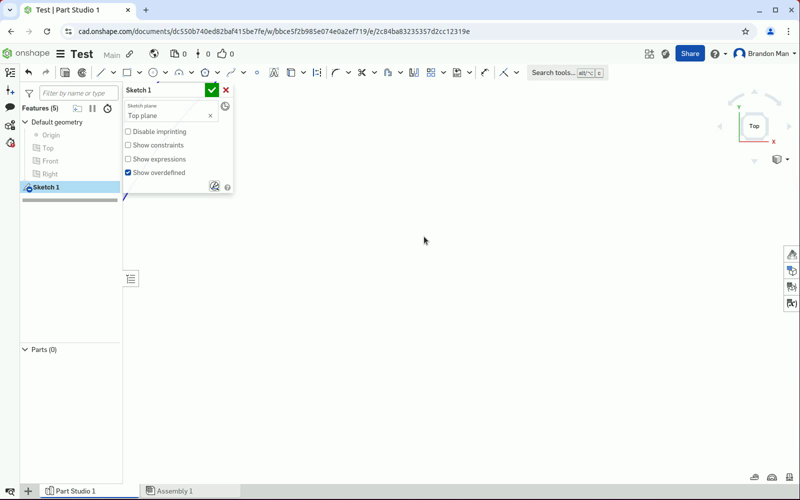
scroll(6)
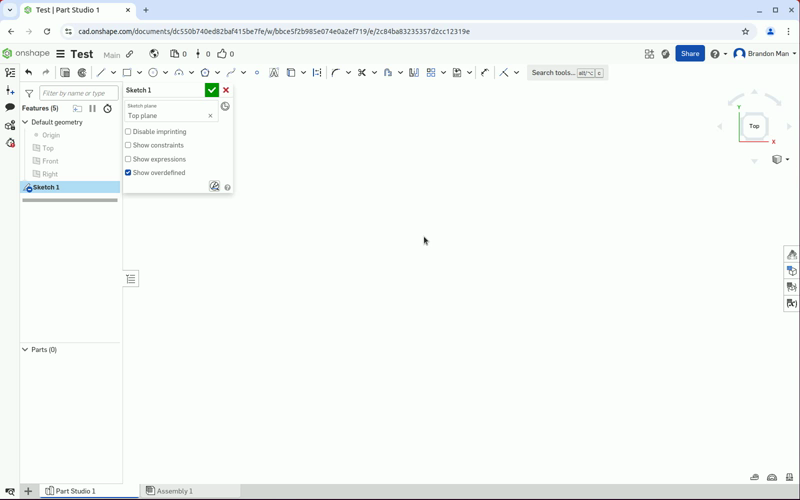
click(424, 236)
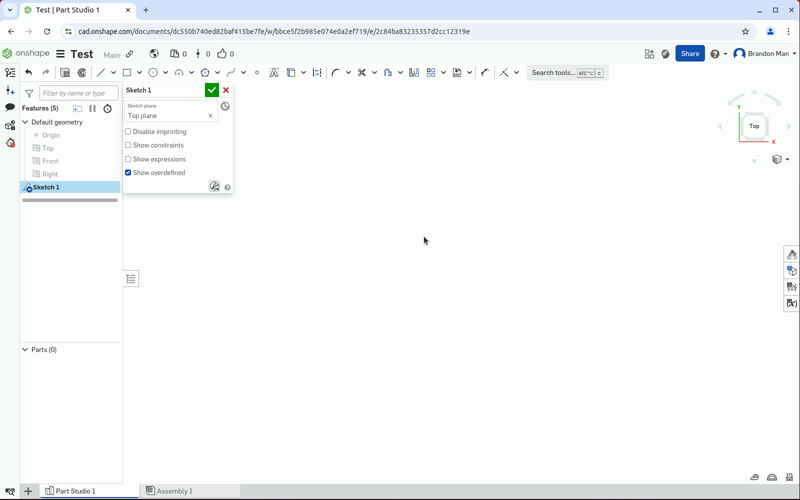
scroll(-6)
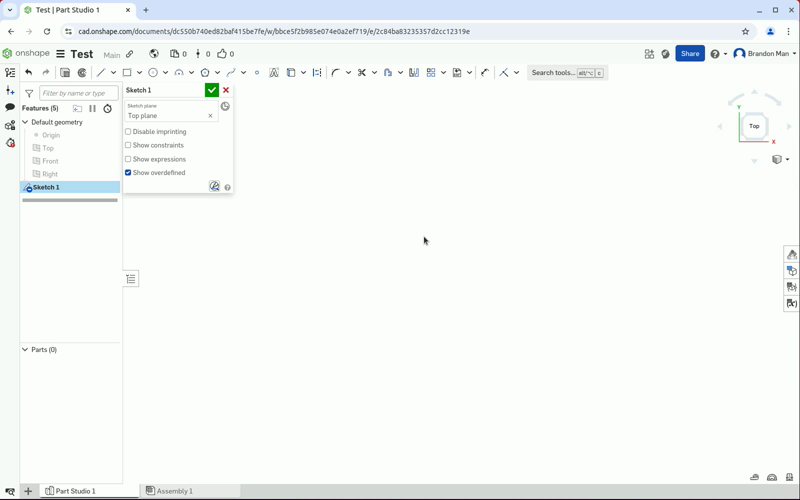
scroll(-6)
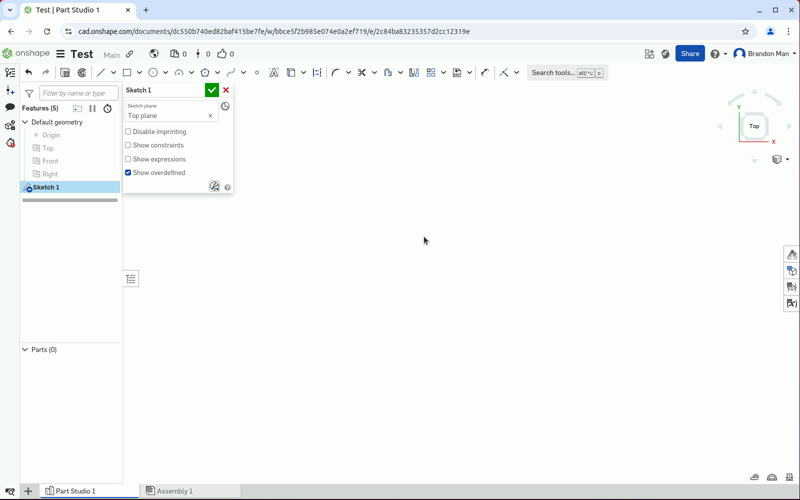
scroll(-6)
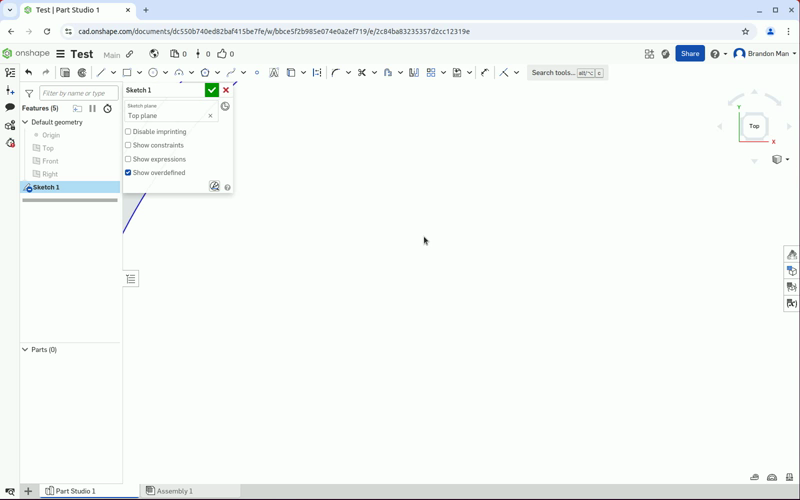
scroll(-6)
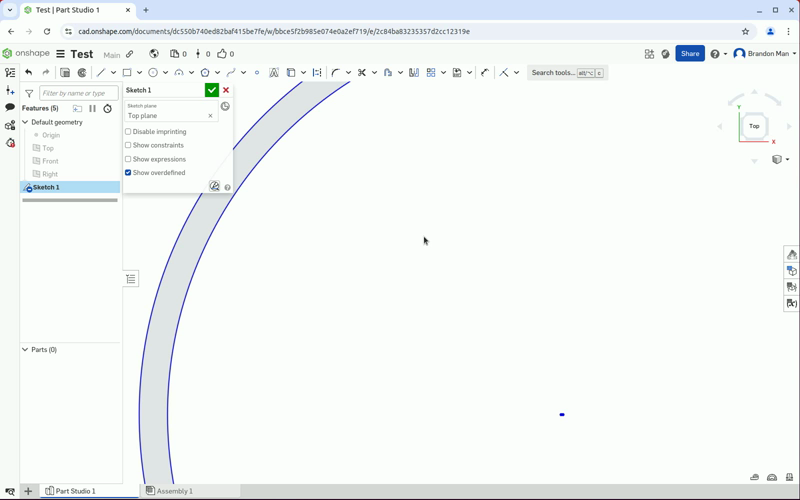
scroll(-6)
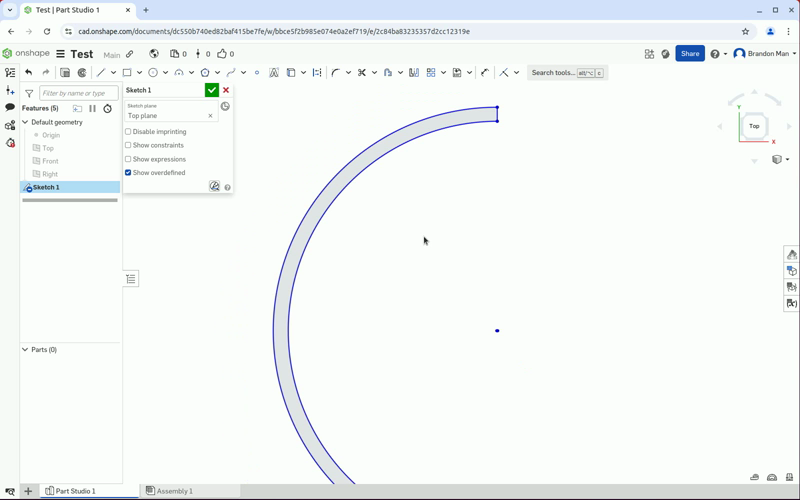
scroll(-6)
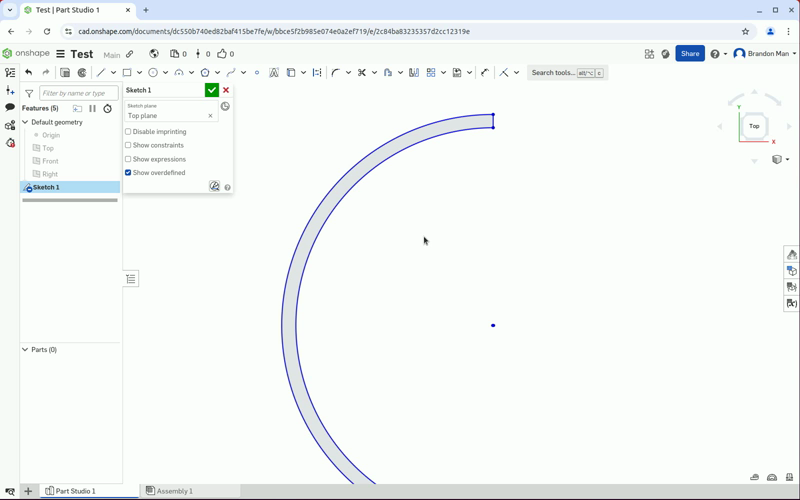
scroll(-6)
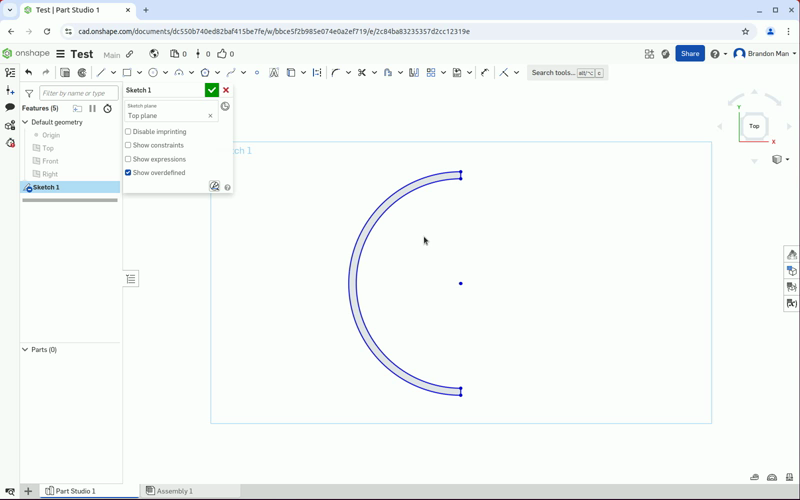
mouse_move(73, 352)
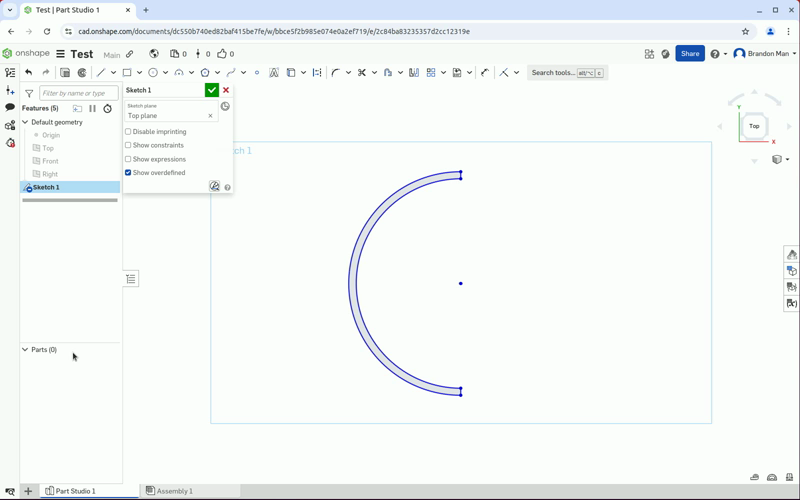
key(shift+y)
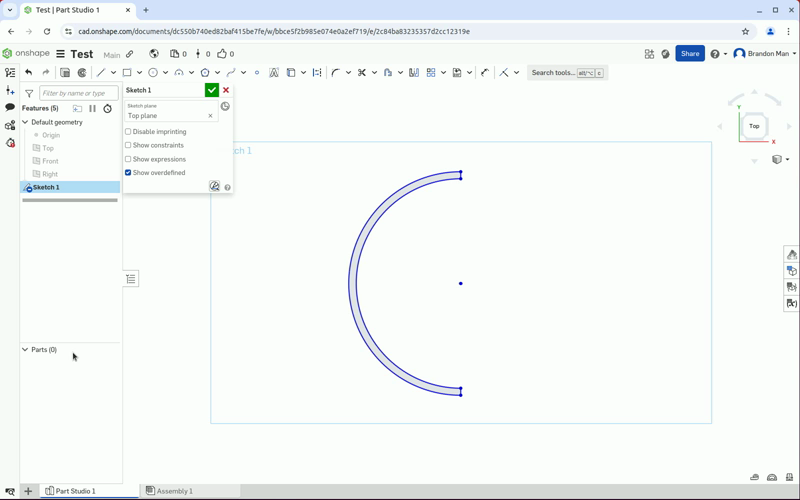
key(shift+e)
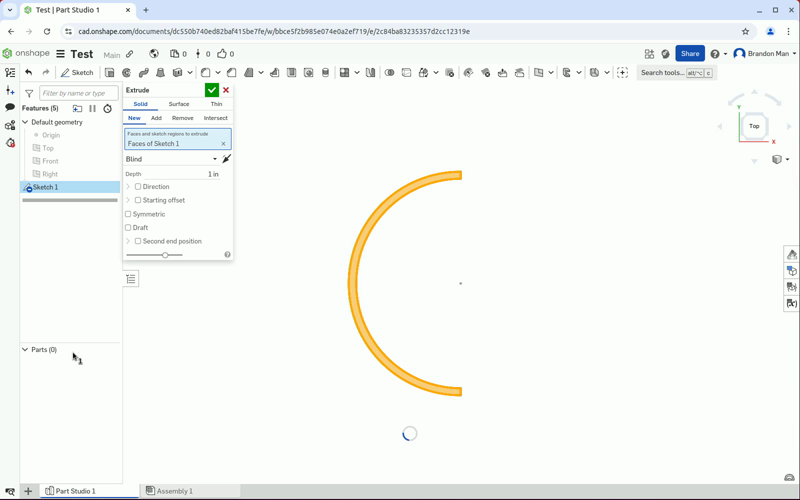
mouse_move(143, 106)
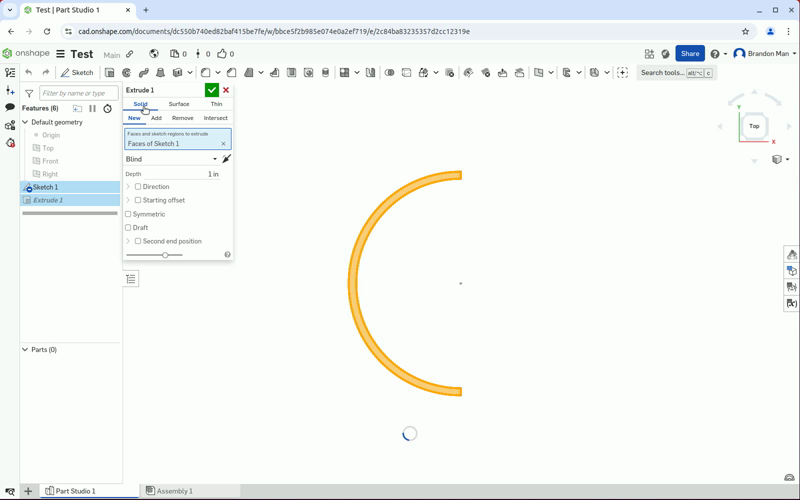
click(143, 106)
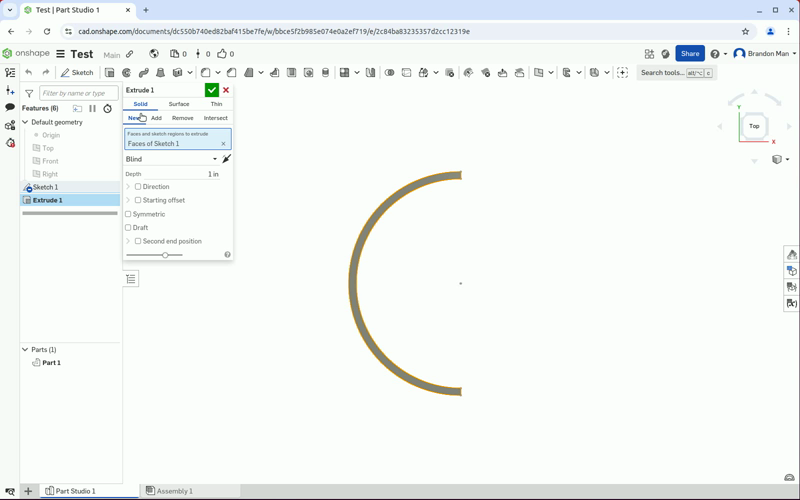
mouse_move(137, 120)
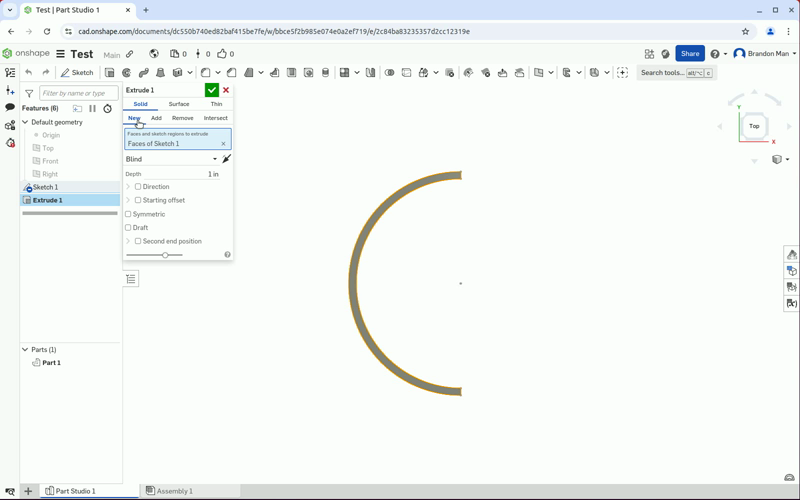
click(137, 120)
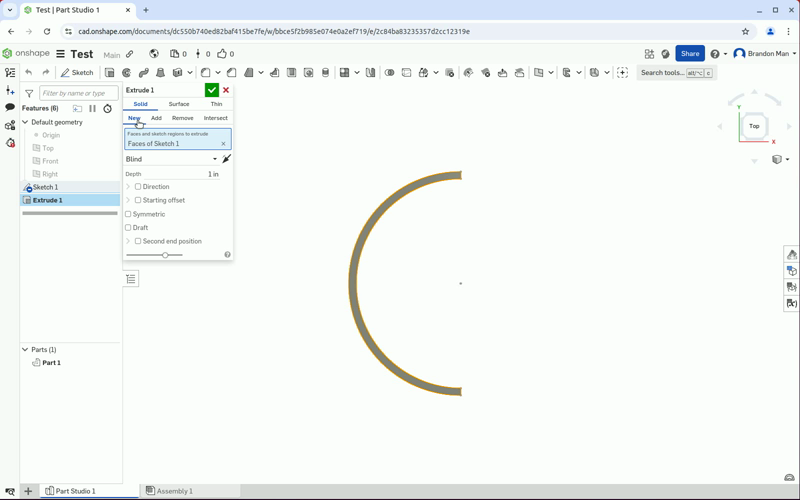
key(tab, 4)
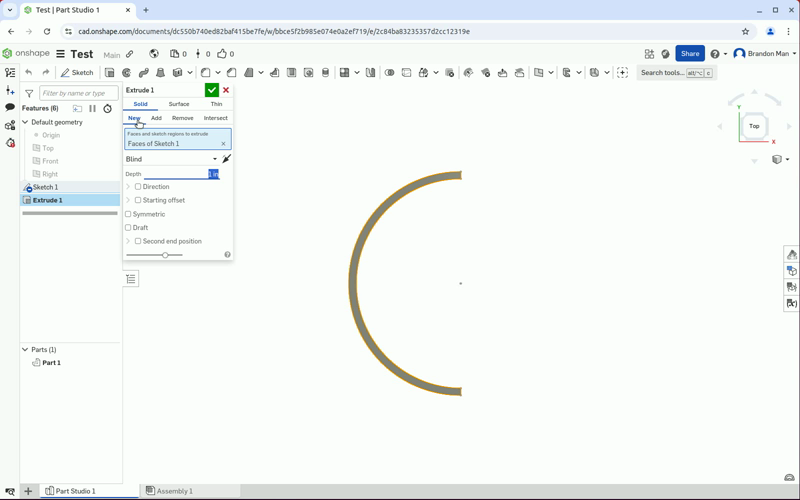
text(4.574)
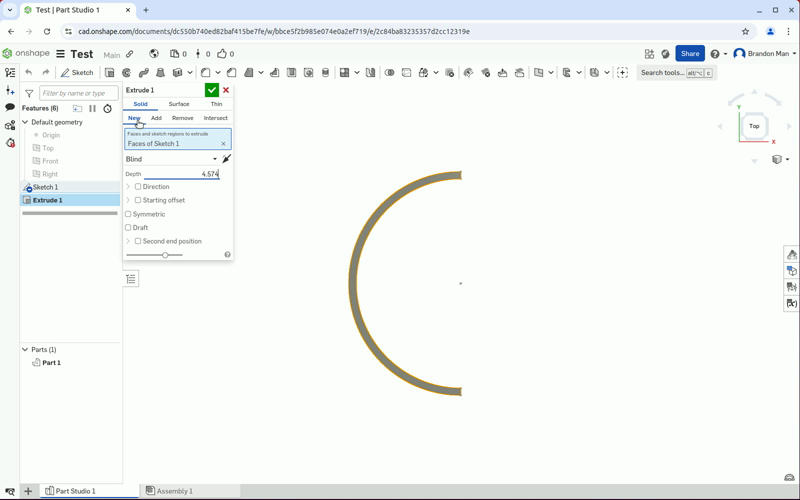
key(enter)
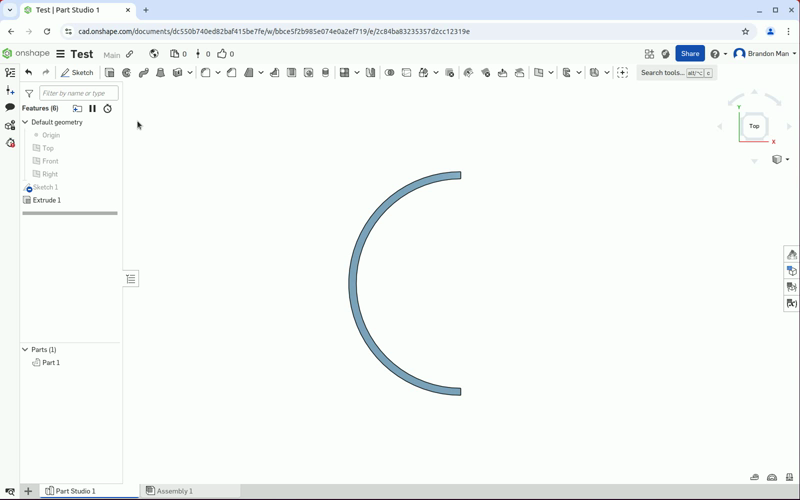
key(shift+h)
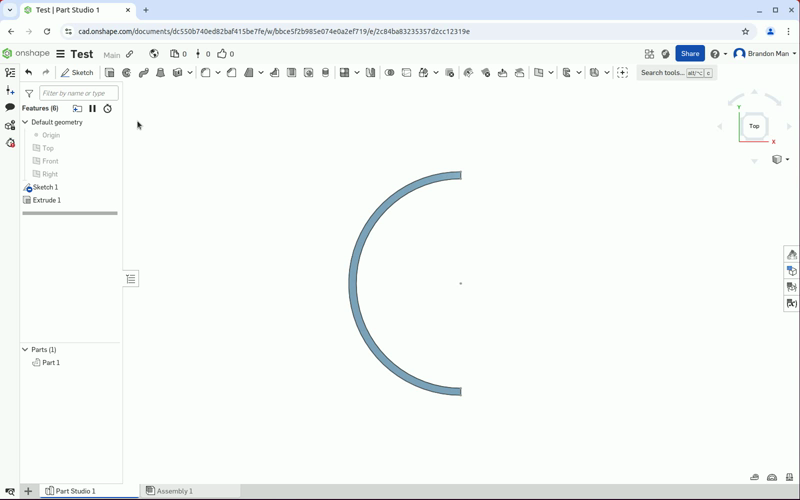
key(shift+h)
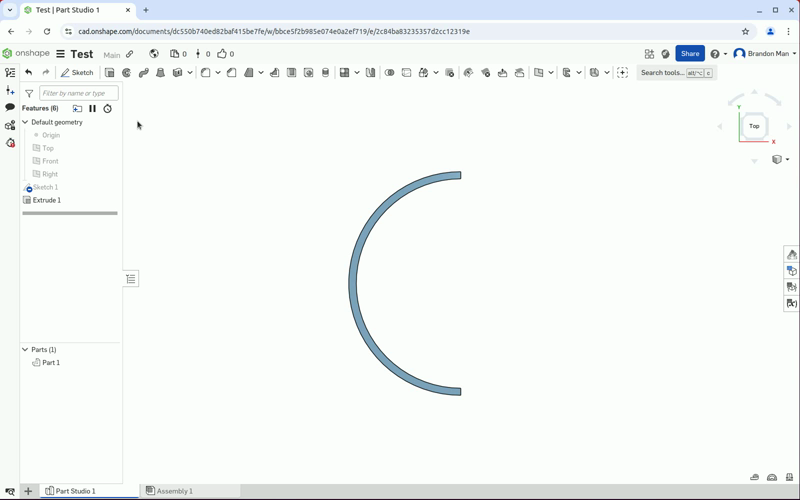
mouse_move(73, 189)
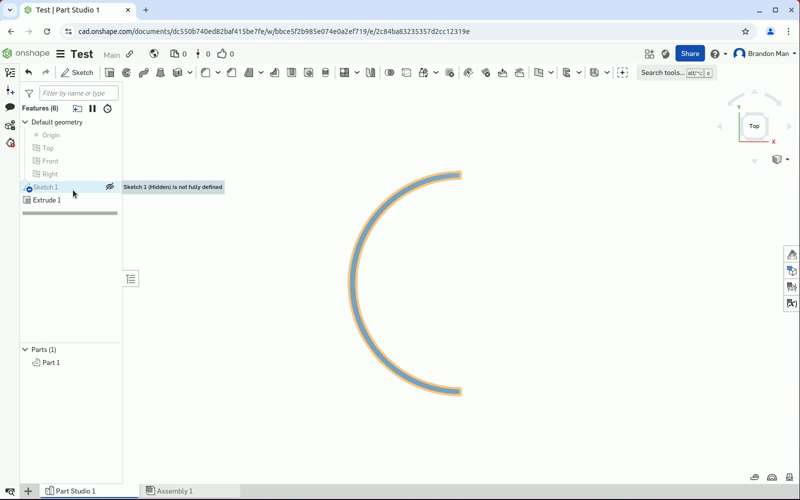
click(73, 189)
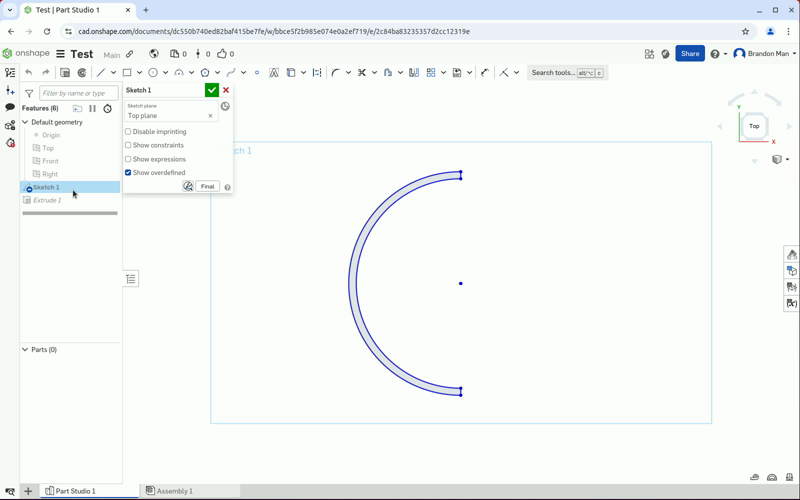
mouse_move(229, 92)
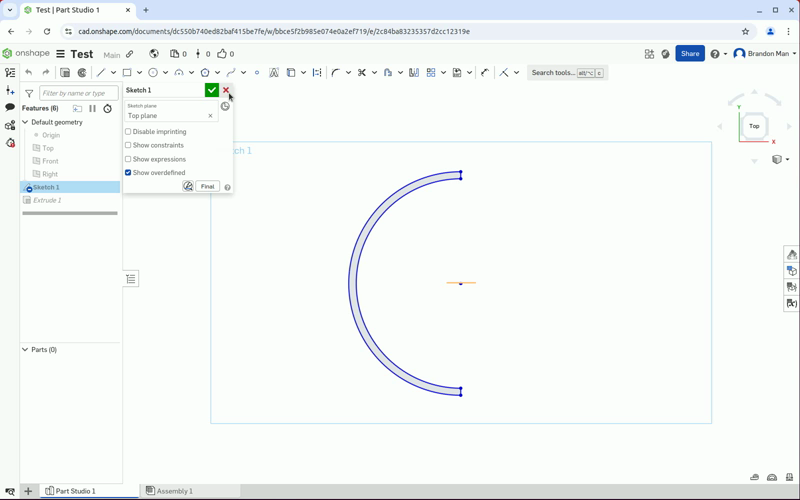
click(229, 92)
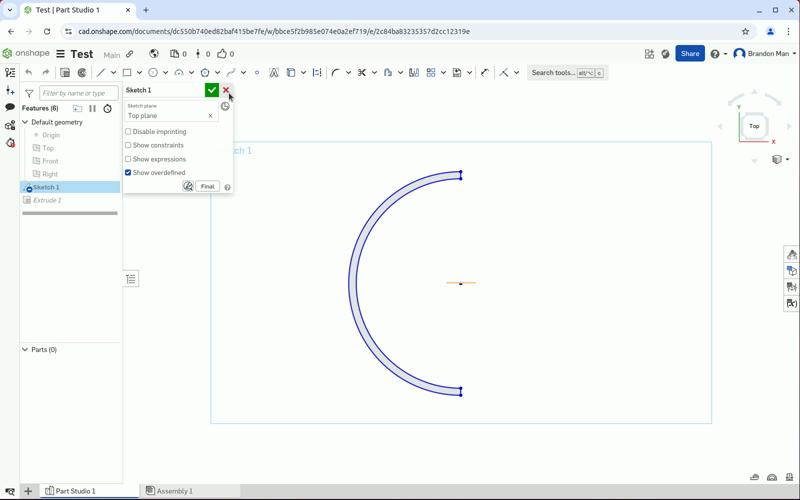
key(shift+s)
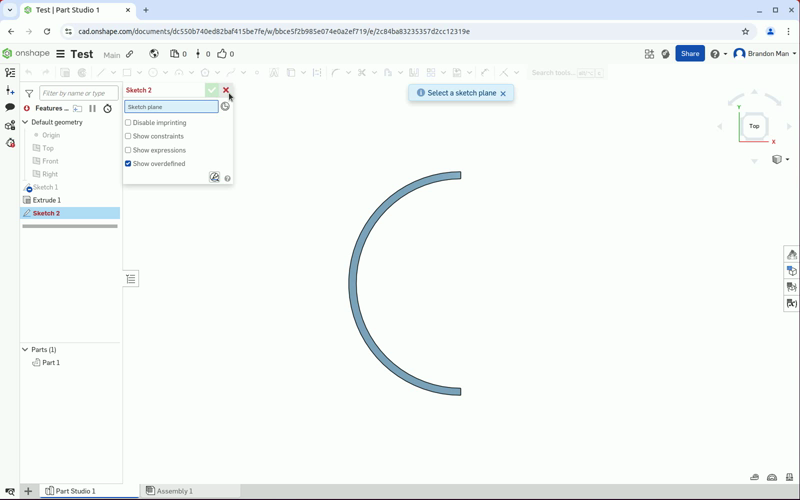
mouse_move(73, 150)
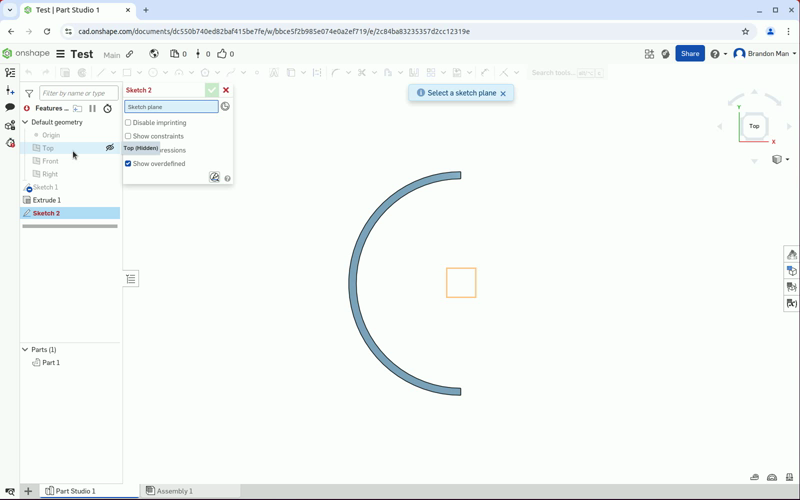
click(73, 150)
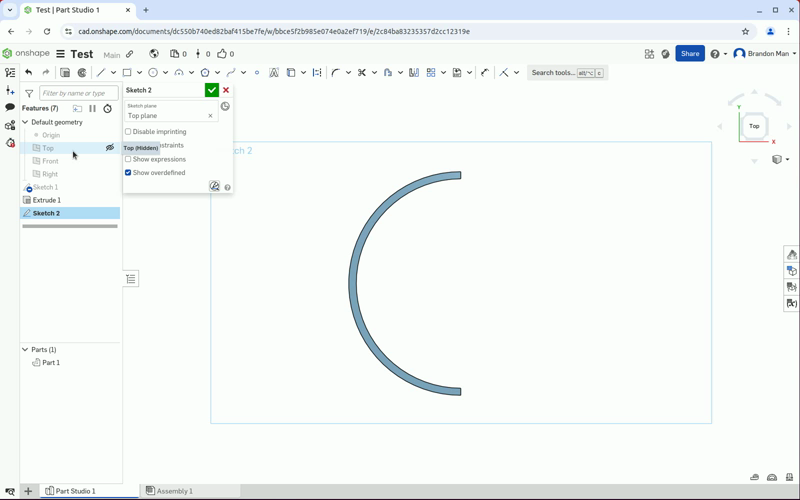
mouse_move(73, 352)
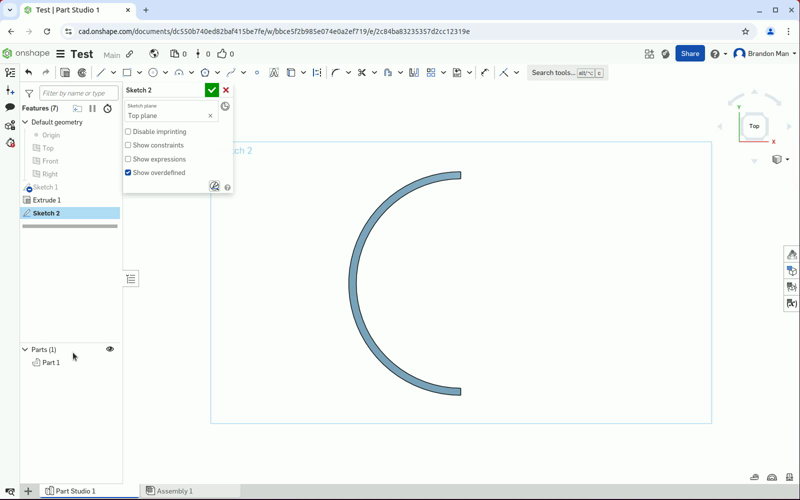
key(y)
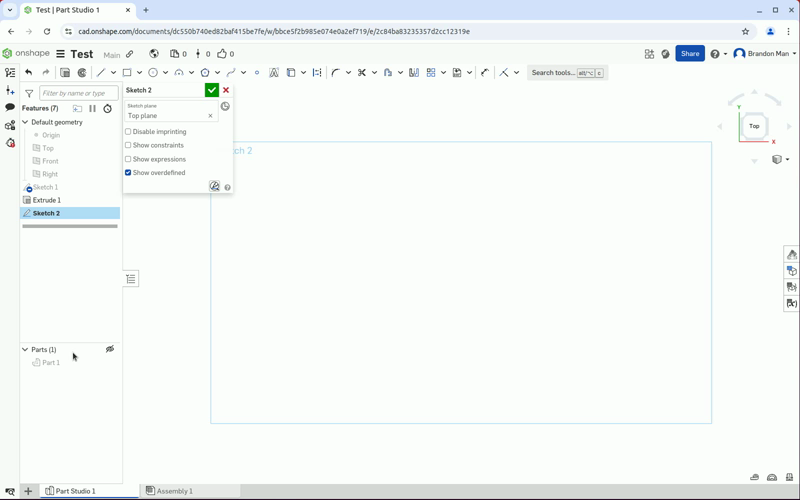
key(a)
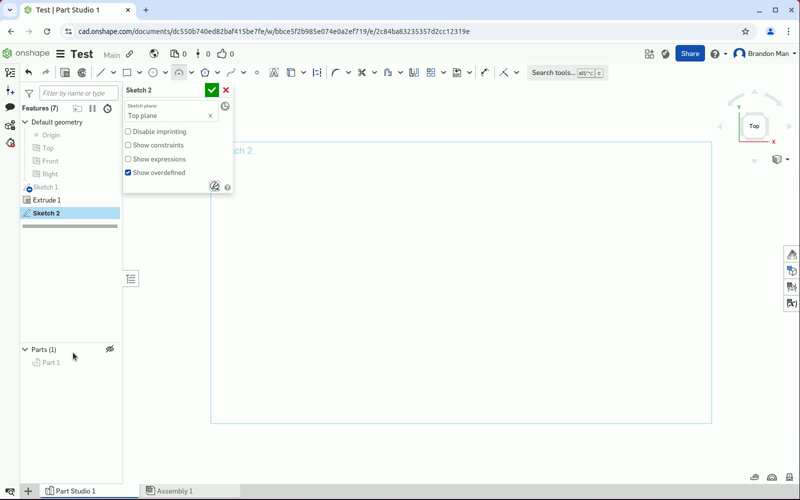
key_down(shift)
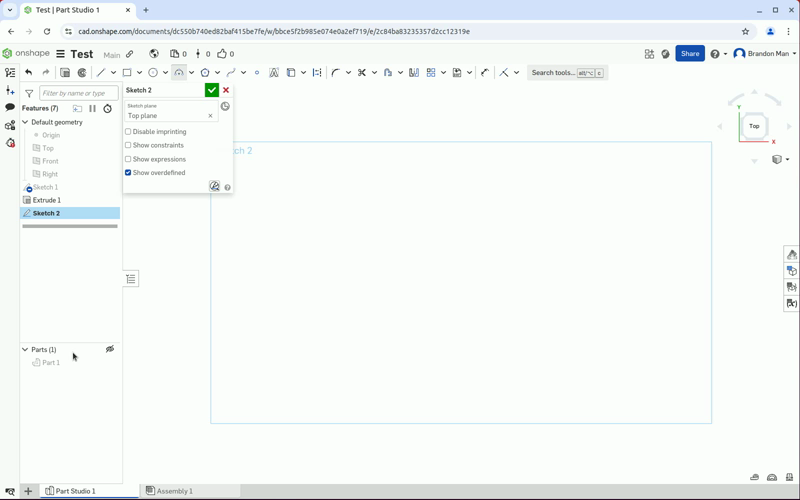
mouse_move(460, 395)
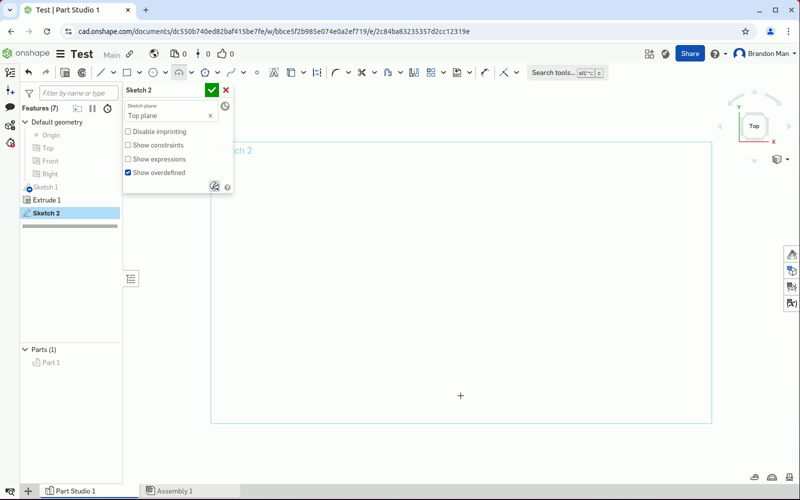
click(460, 395)
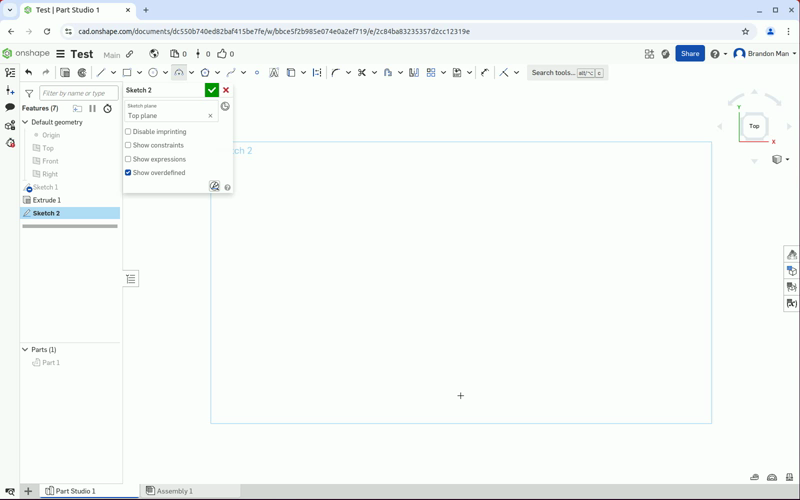
key_up(shift)
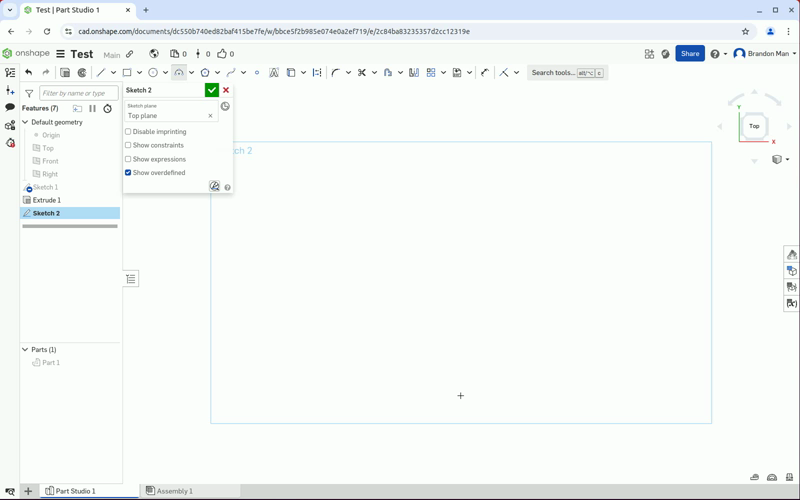
key_down(shift)
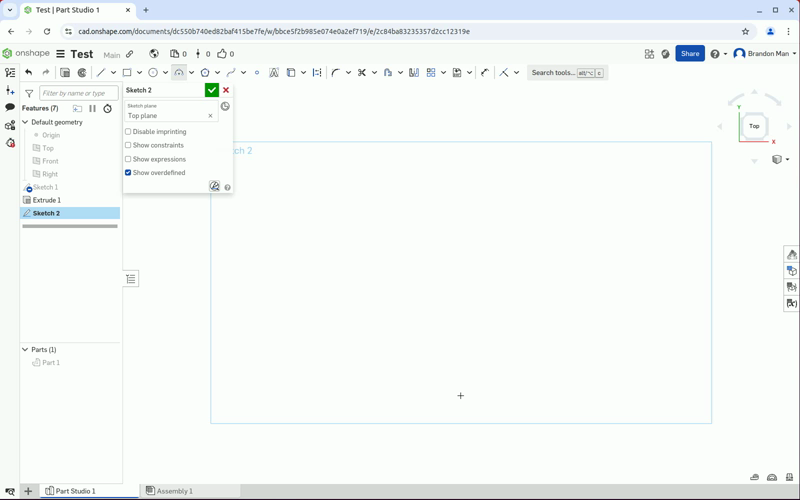
mouse_move(460, 171)
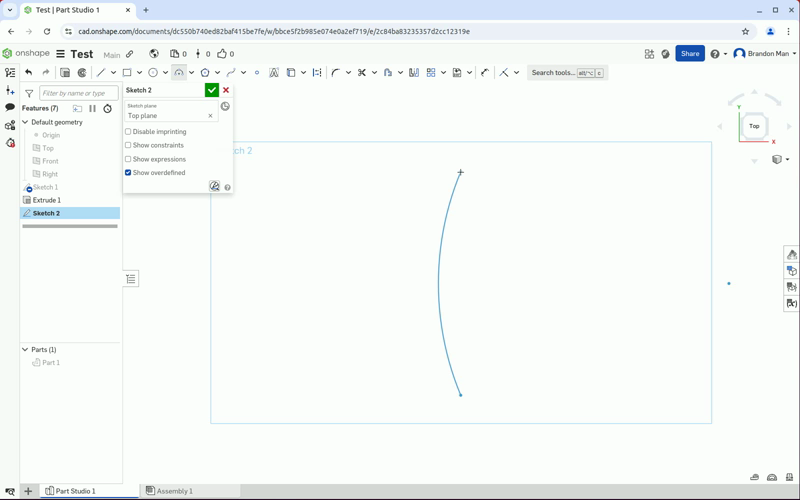
click(460, 171)
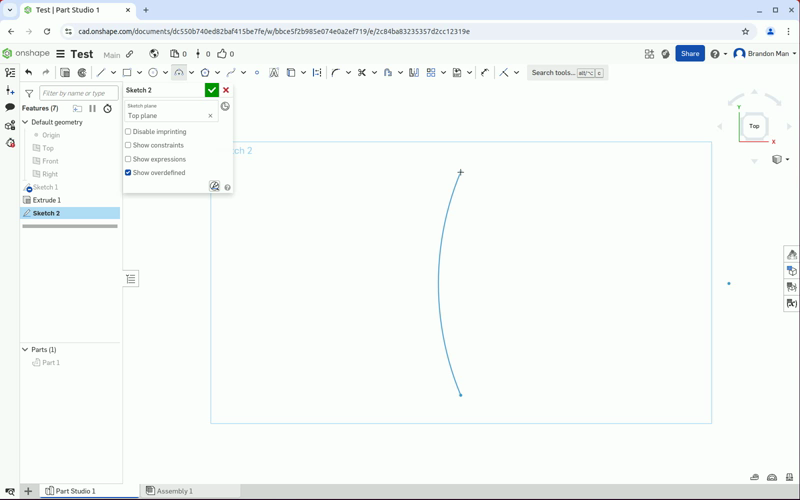
mouse_move(572, 283)
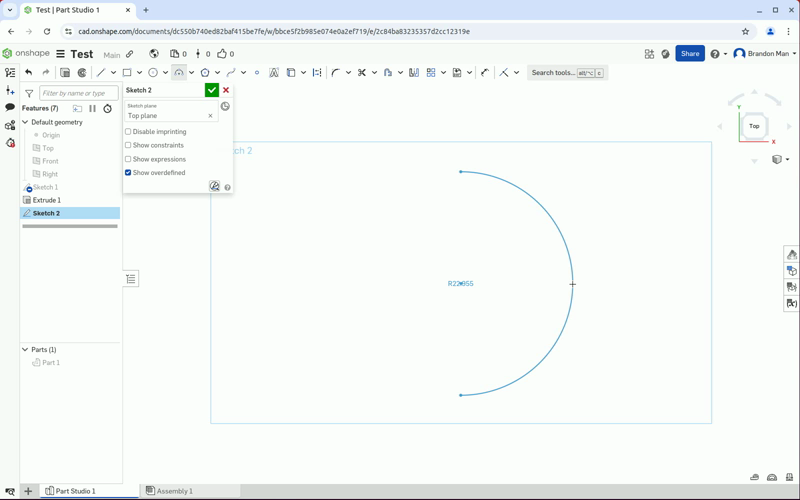
click(572, 283)
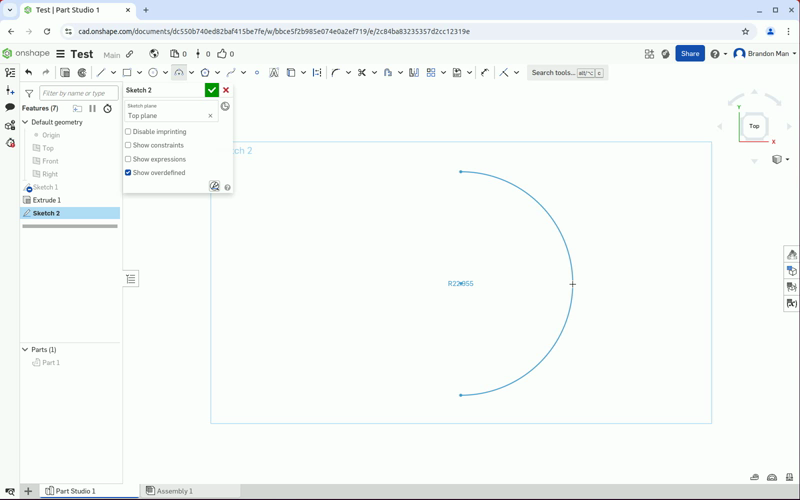
key_up(shift)
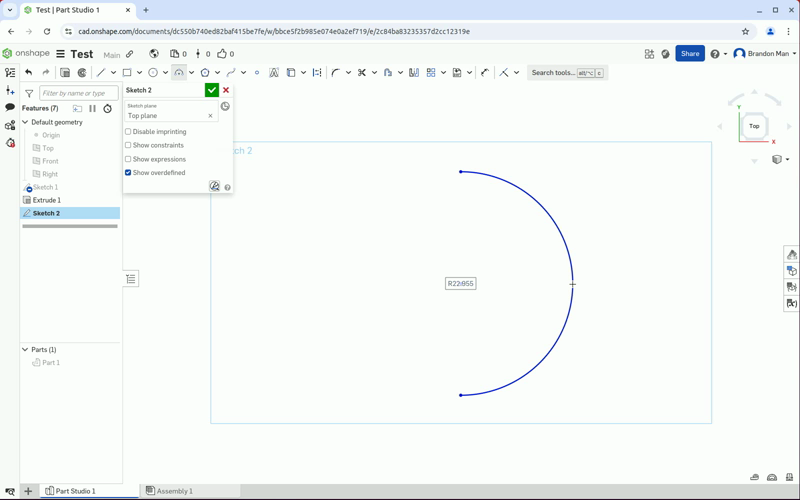
key(esc)
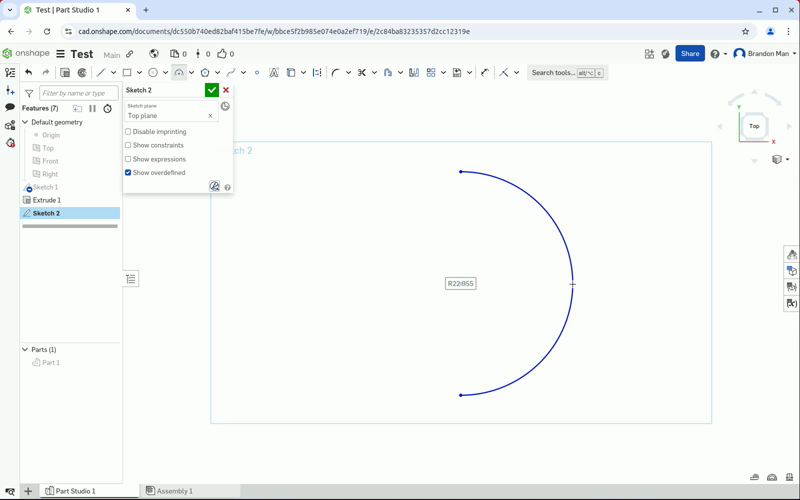
key(l)
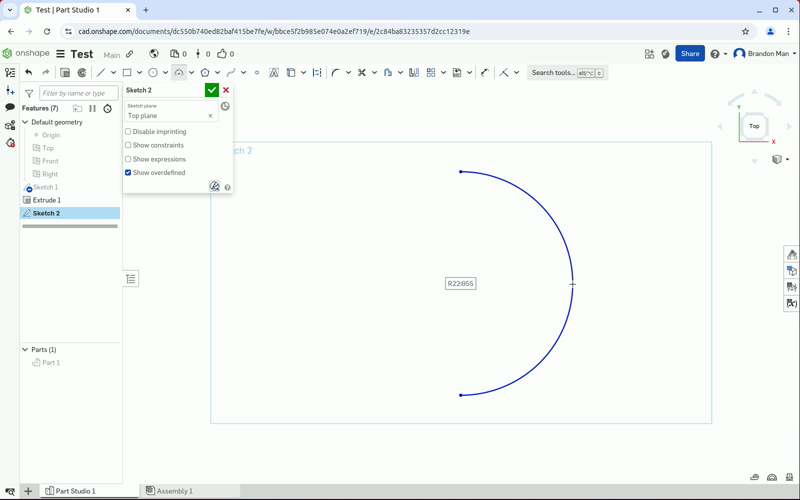
mouse_move(460, 171)
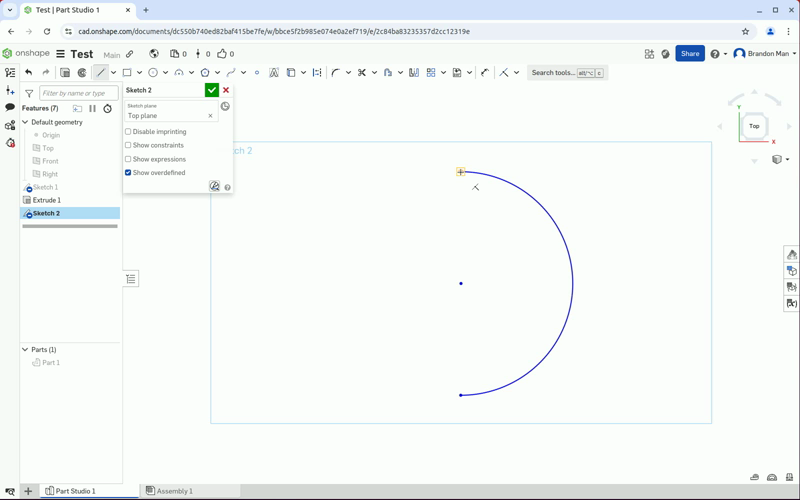
click(460, 171)
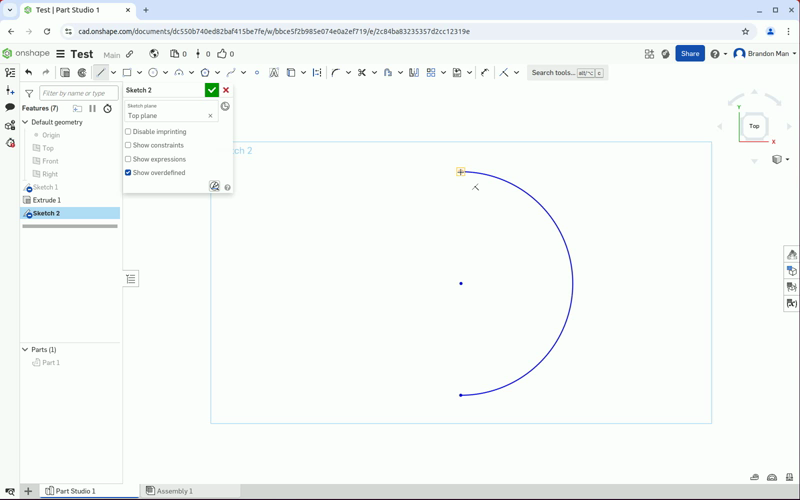
key_down(shift)
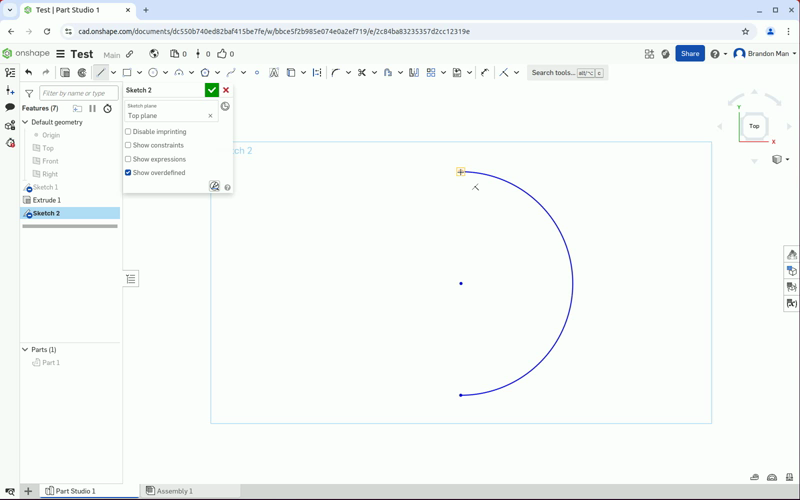
mouse_move(490, 171)
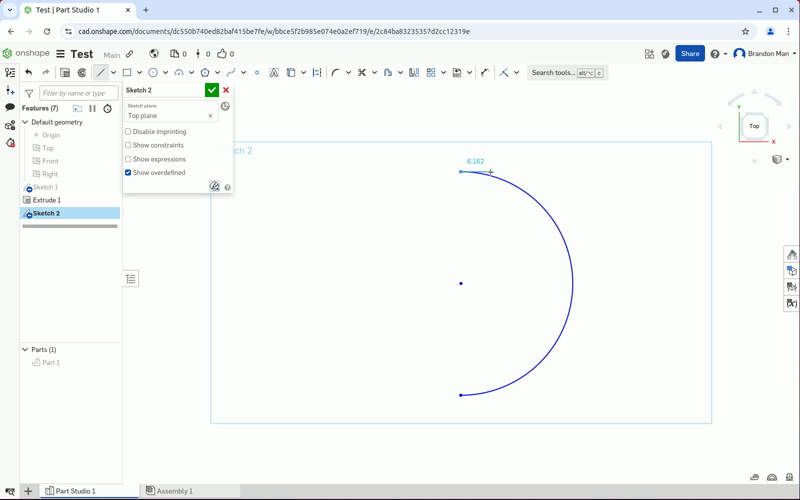
mouse_move(460, 178)
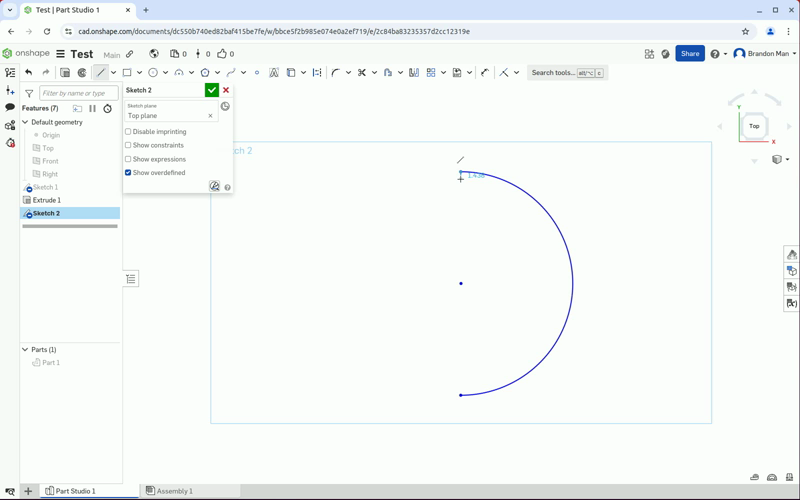
scroll(6)
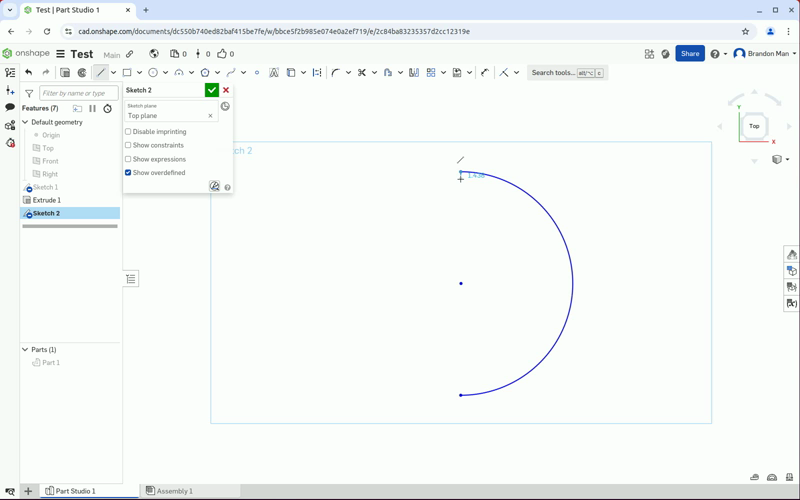
scroll(6)
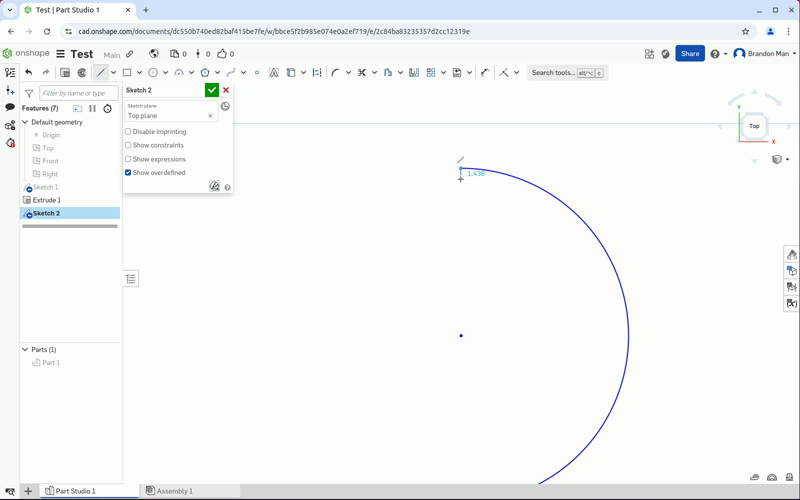
scroll(6)
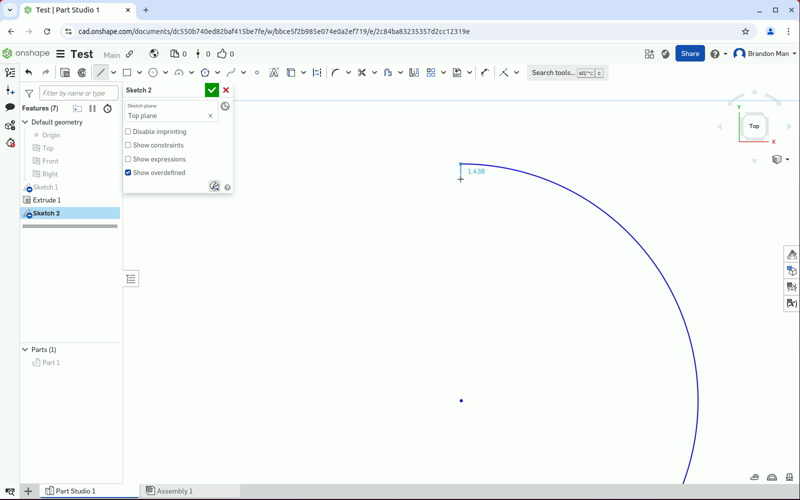
scroll(6)
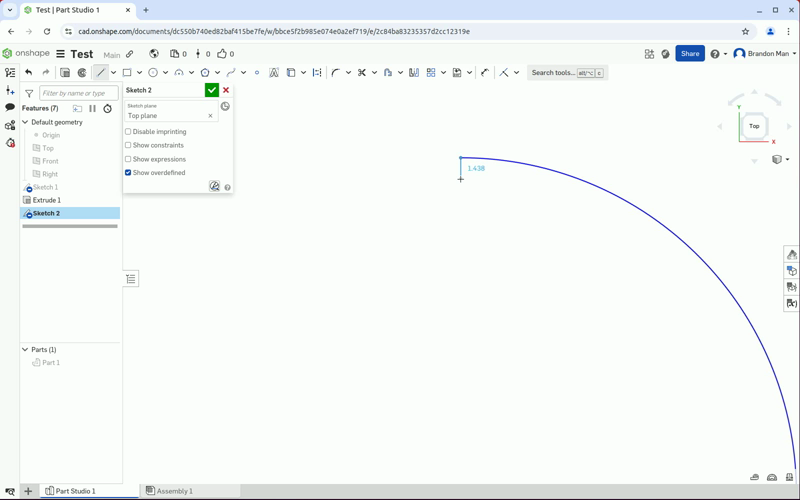
scroll(6)
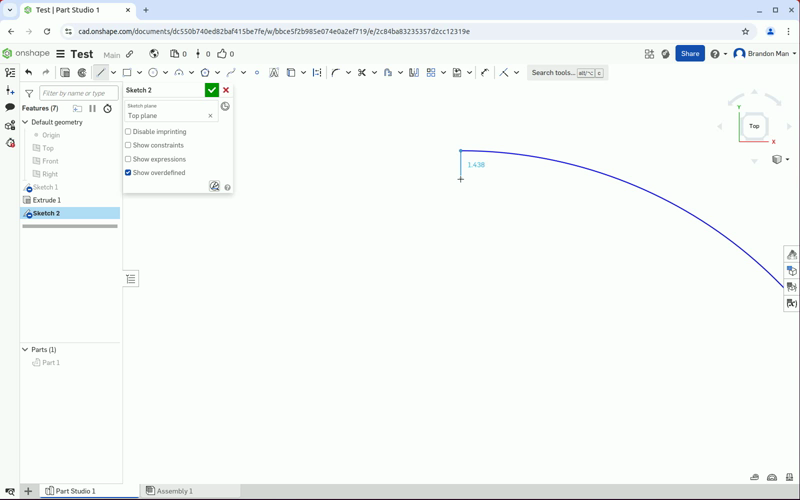
scroll(6)
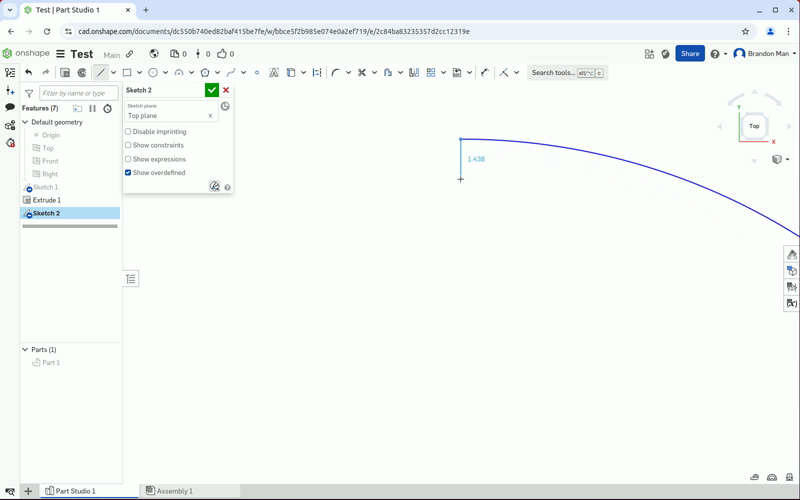
scroll(6)
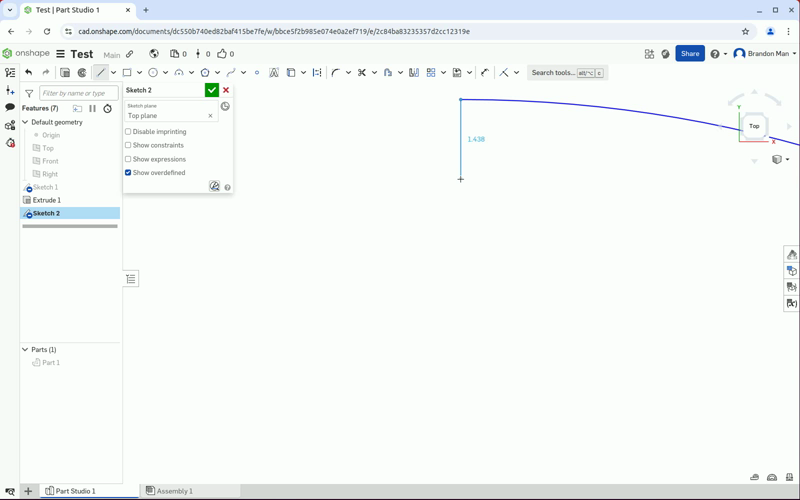
click(460, 178)
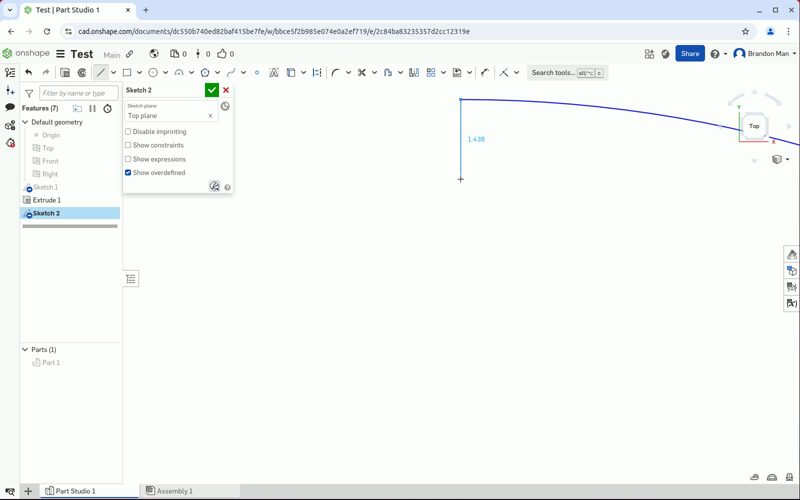
scroll(-6)
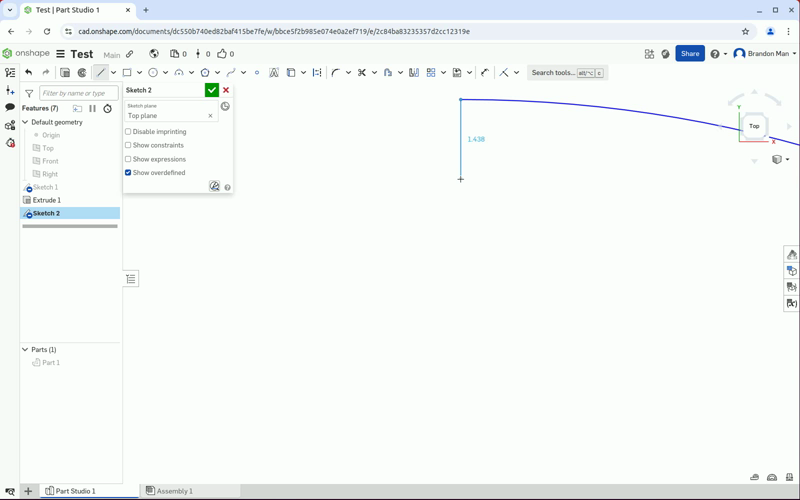
scroll(-6)
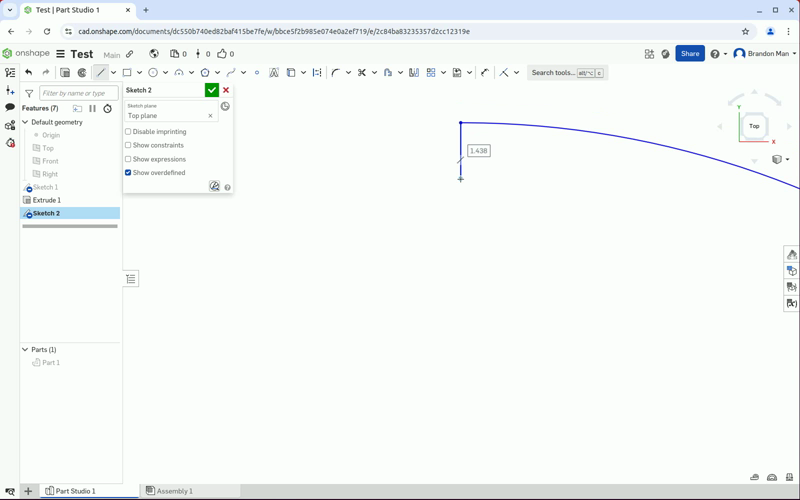
scroll(-6)
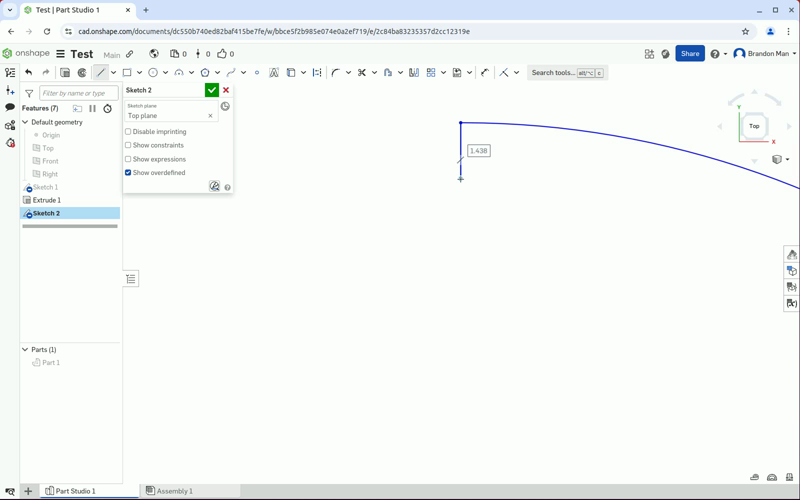
scroll(-6)
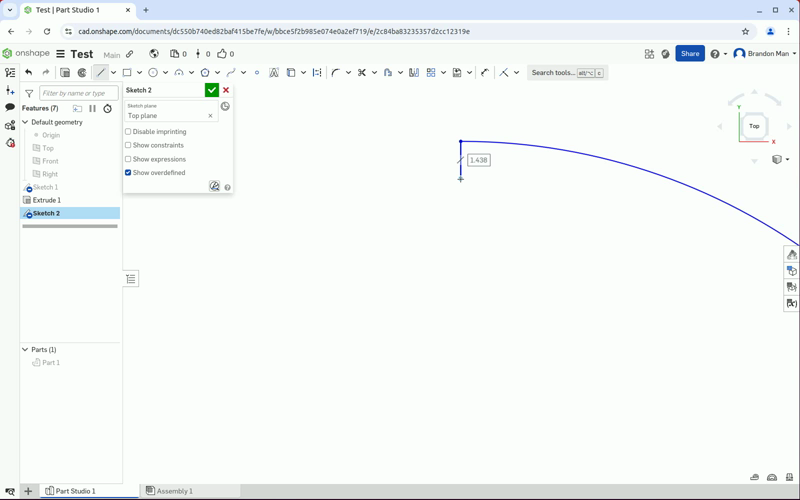
scroll(-6)
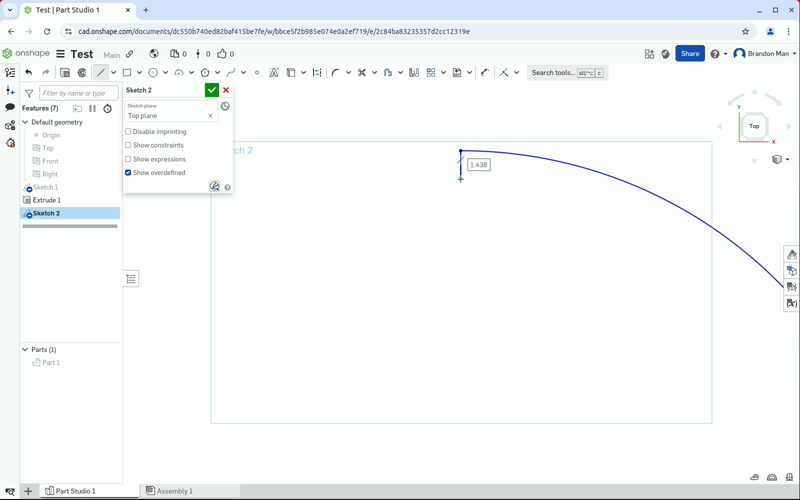
scroll(-6)
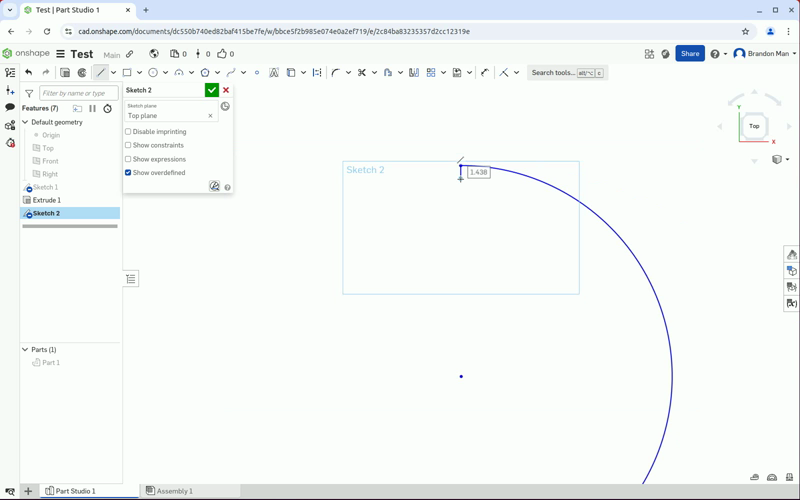
scroll(-6)
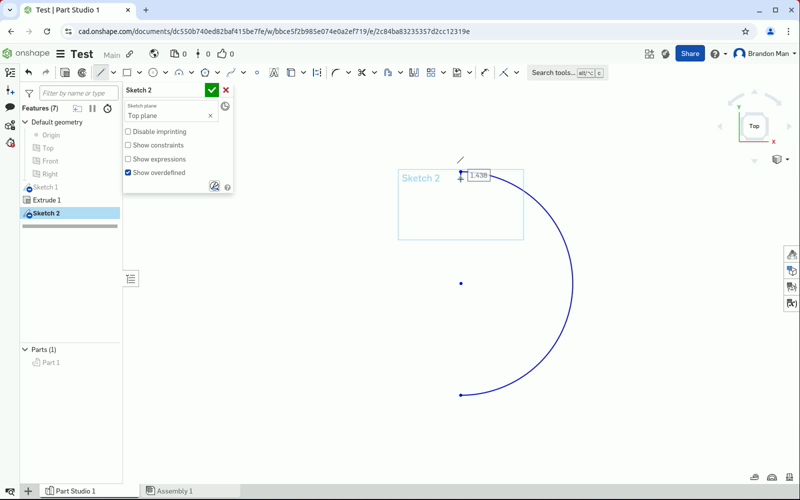
key_up(shift)
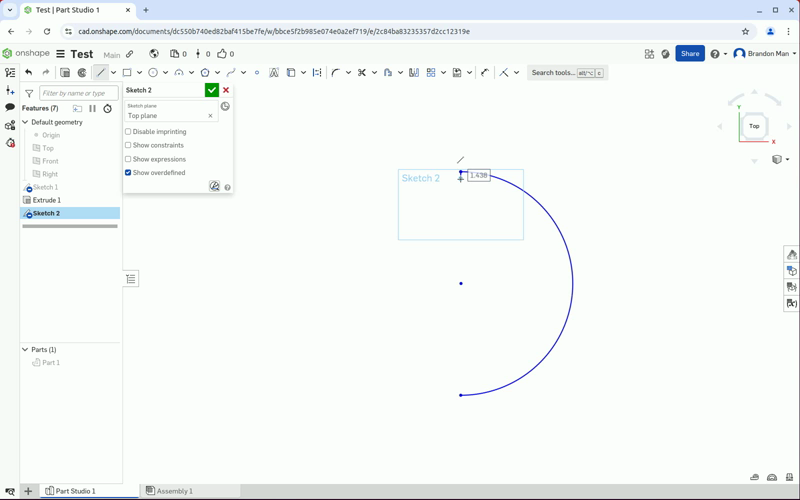
key(esc)
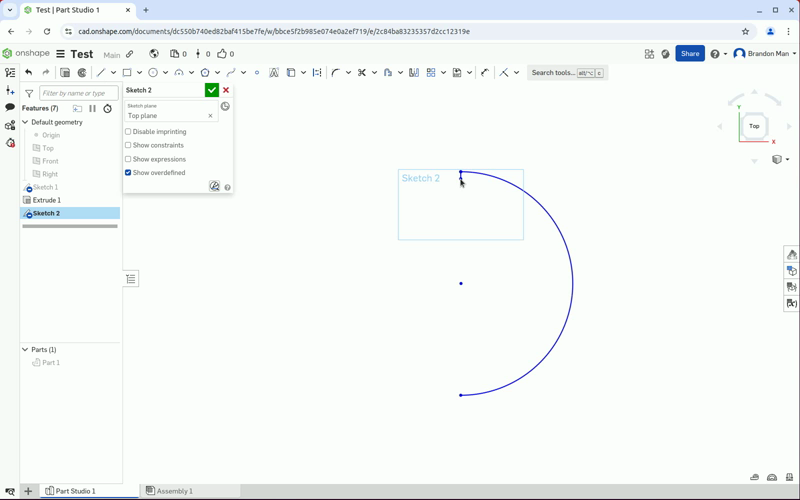
key(a)
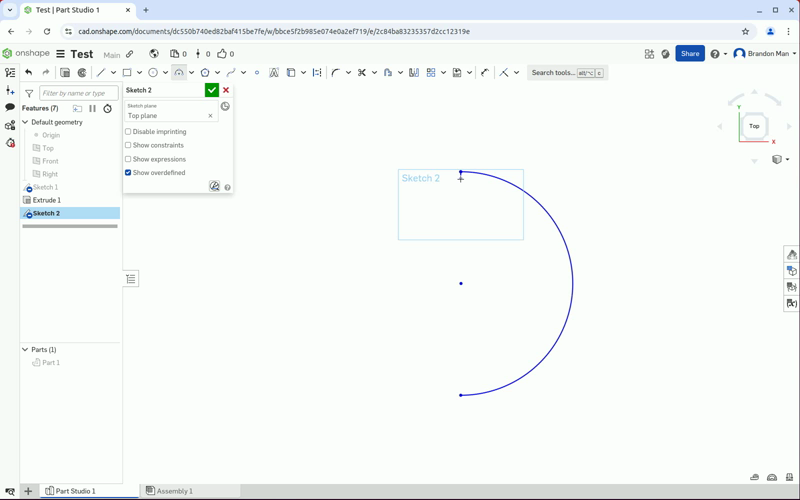
mouse_move(460, 178)
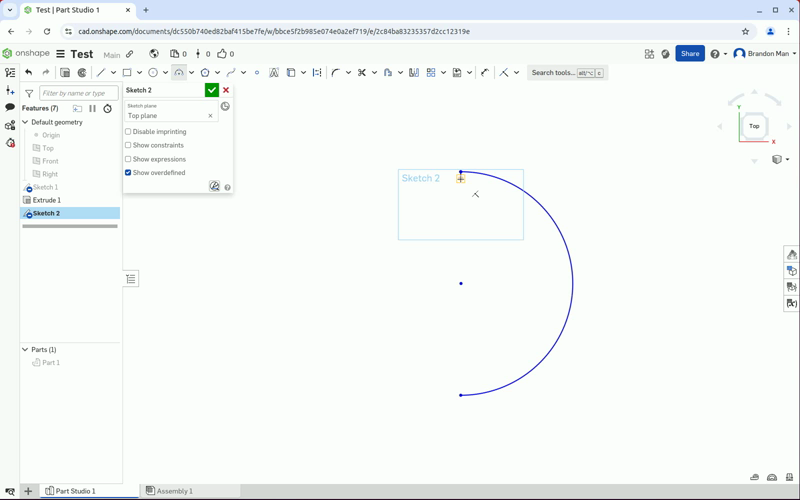
click(460, 178)
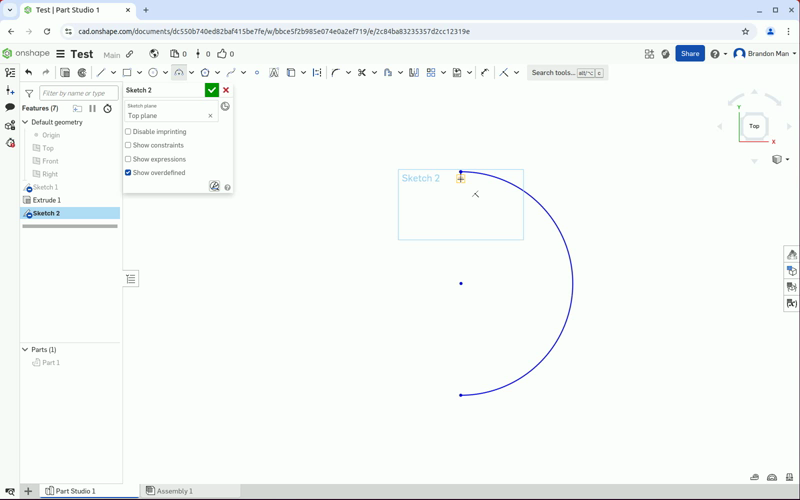
key_down(shift)
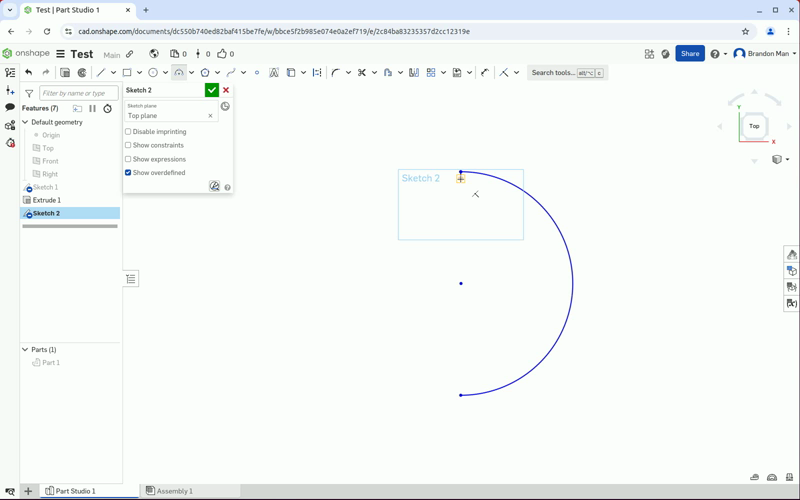
mouse_move(460, 388)
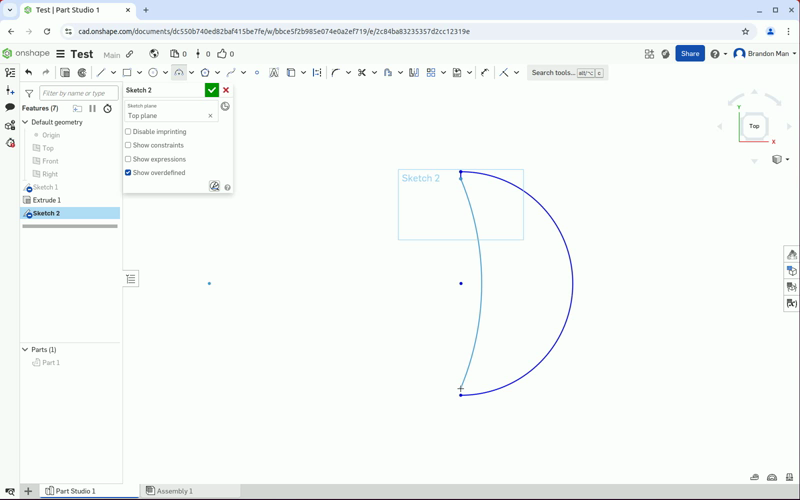
click(460, 388)
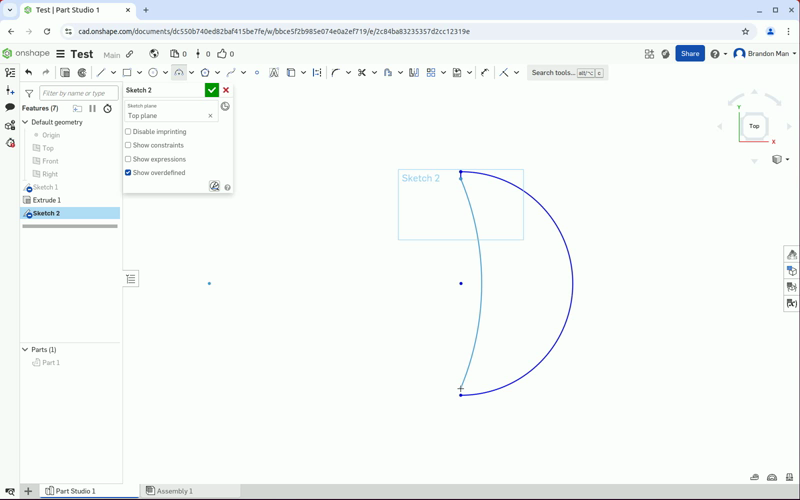
mouse_move(565, 283)
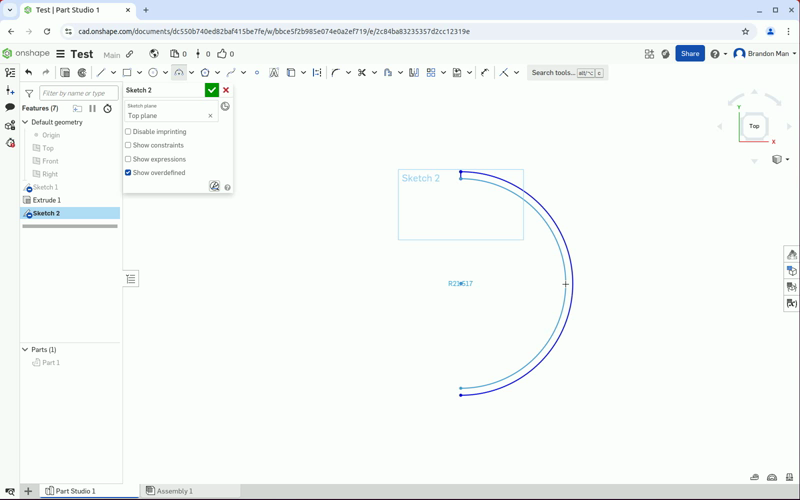
click(565, 283)
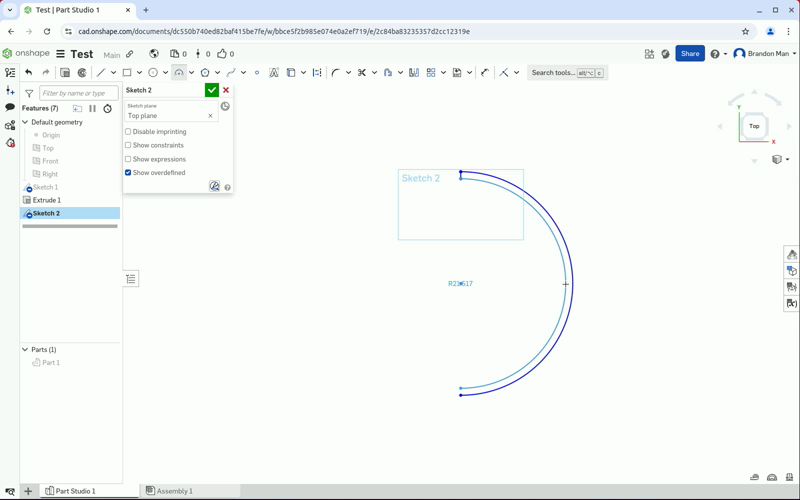
key_up(shift)
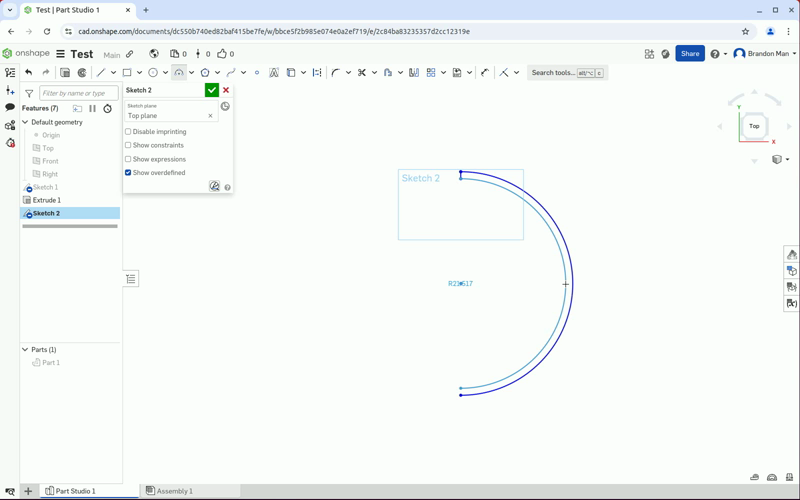
key(esc)
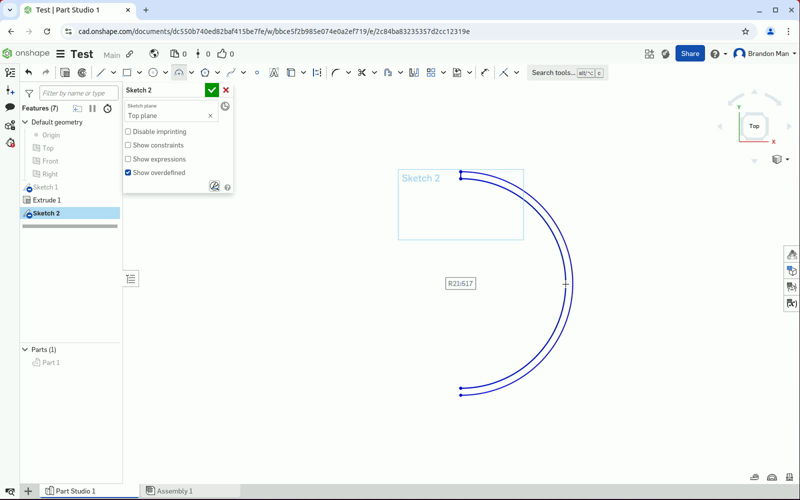
key(l)
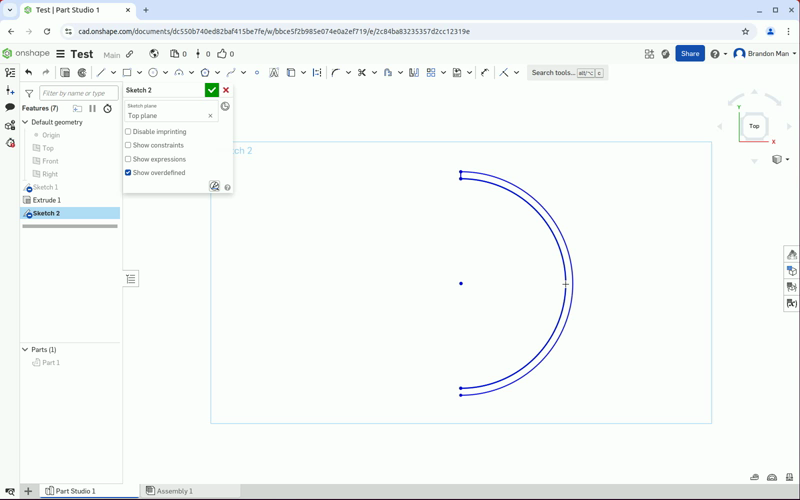
mouse_move(460, 388)
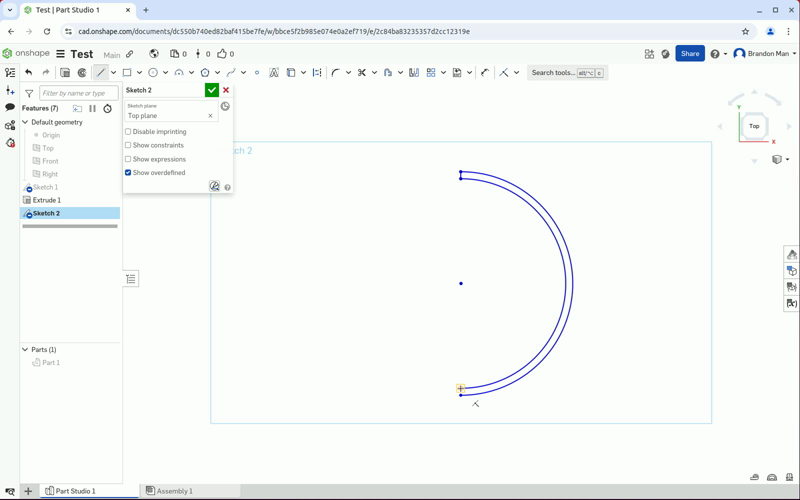
click(460, 388)
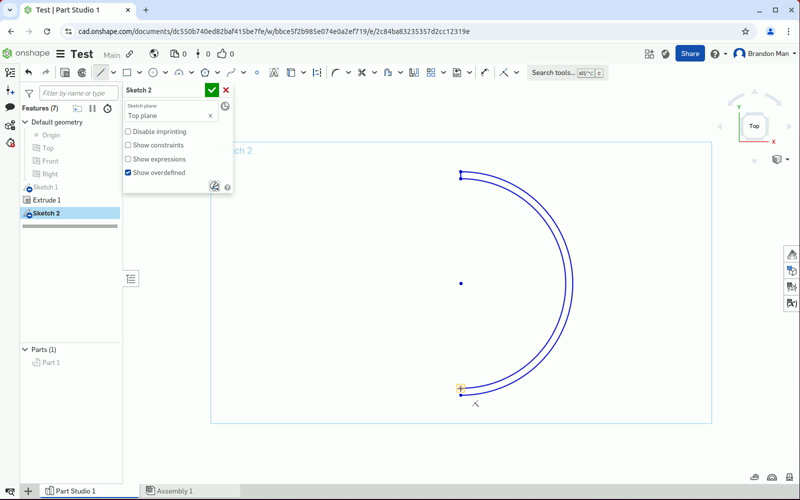
mouse_move(490, 388)
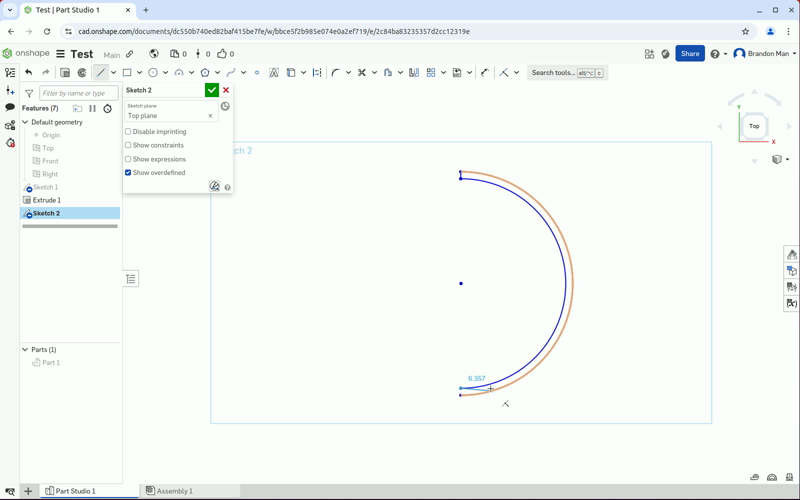
key_down(shift)
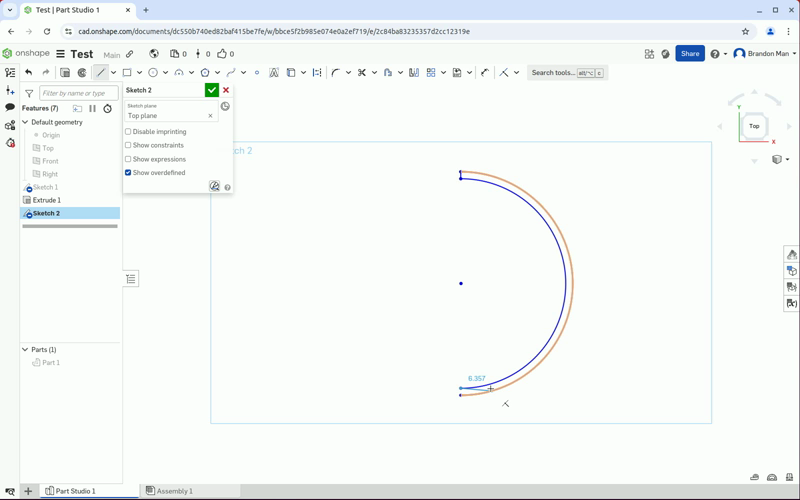
mouse_move(460, 395)
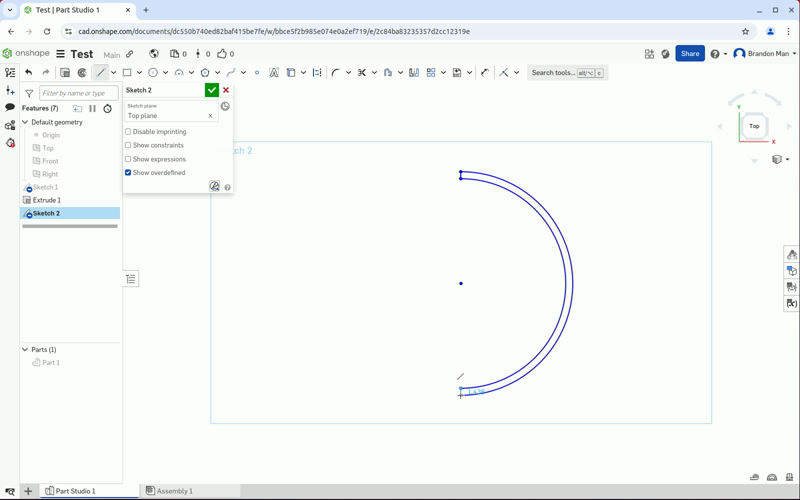
scroll(6)
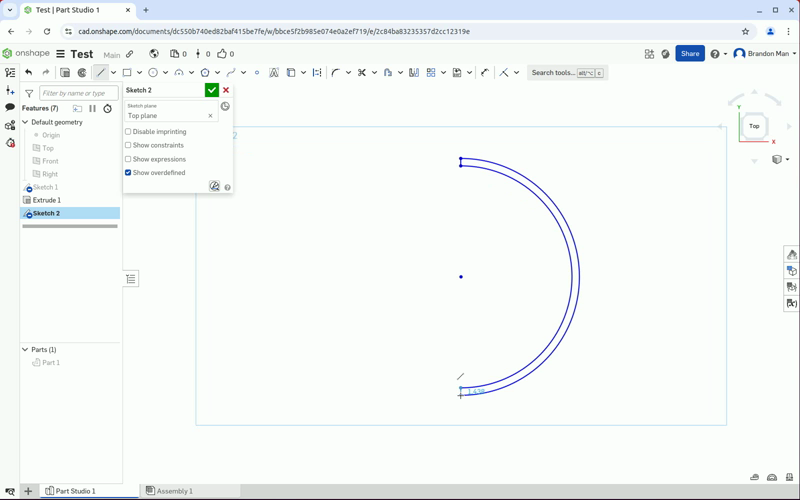
scroll(6)
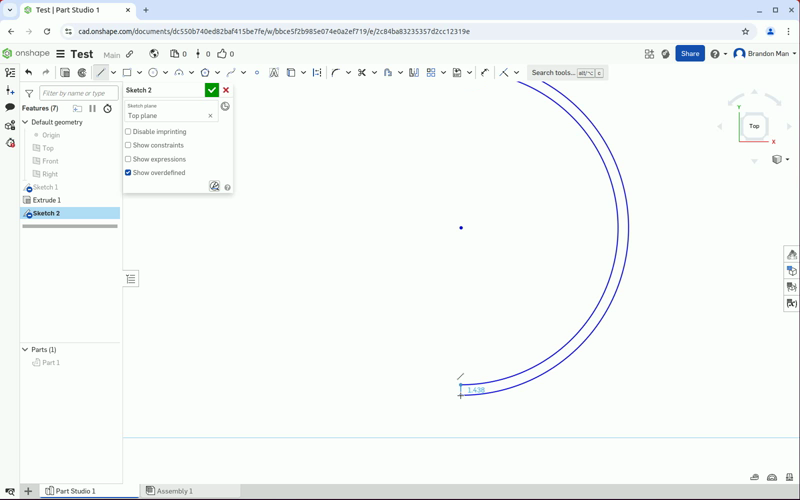
scroll(6)
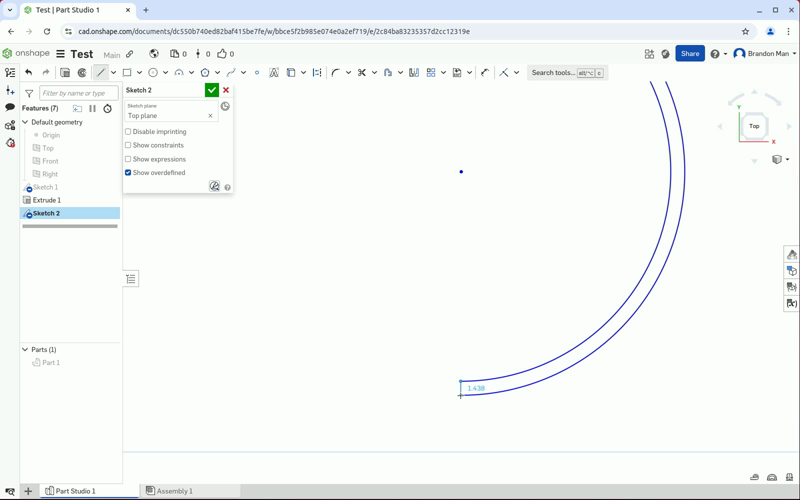
scroll(6)
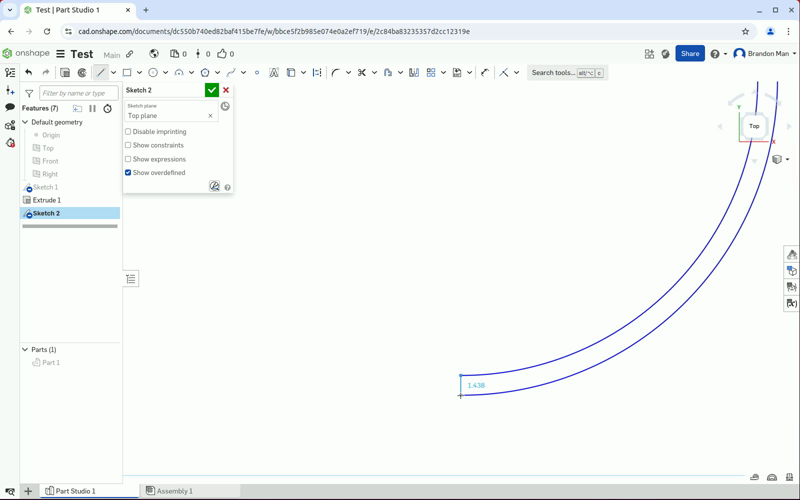
scroll(6)
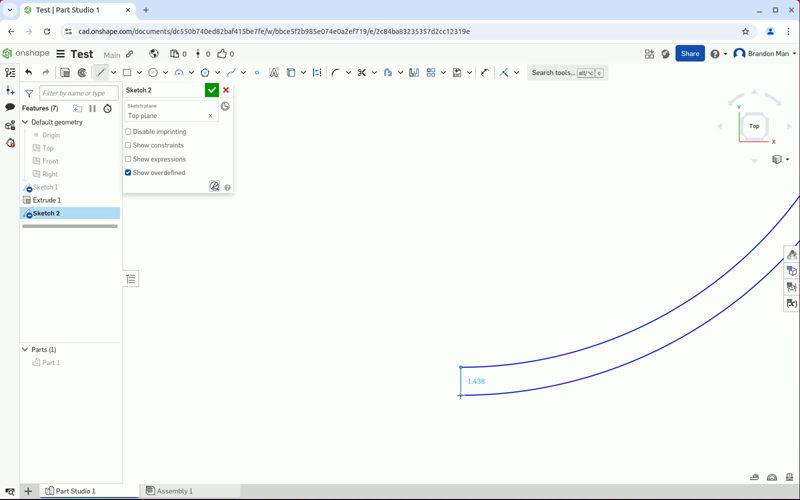
scroll(6)
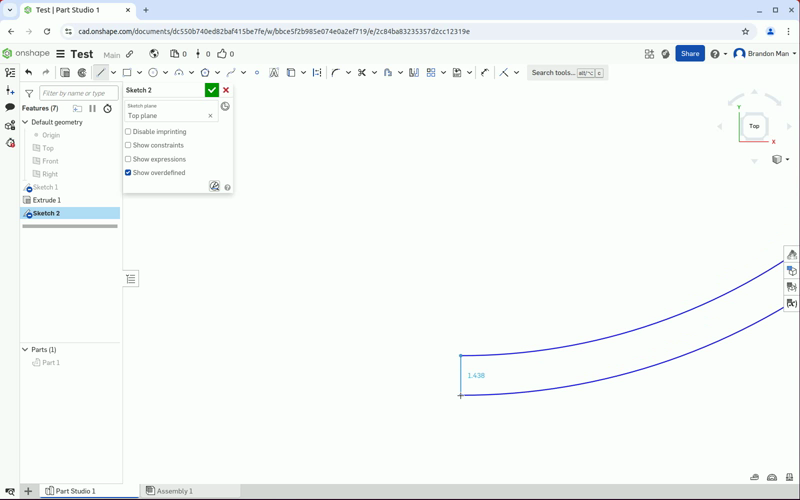
scroll(6)
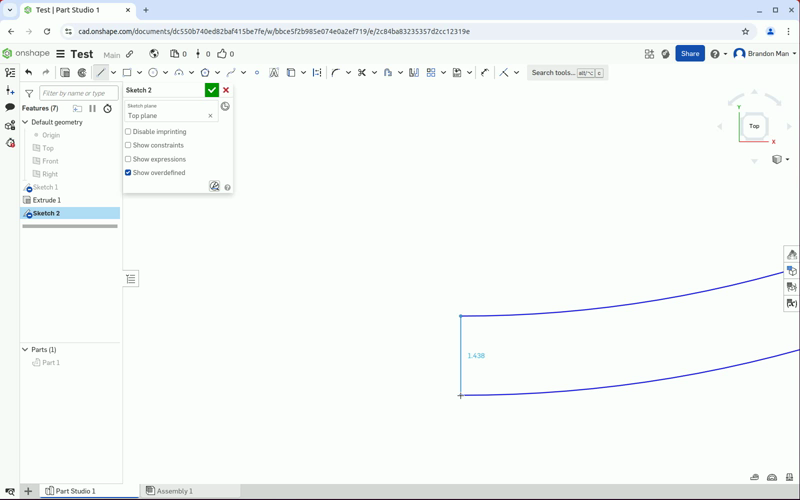
key_up(shift)
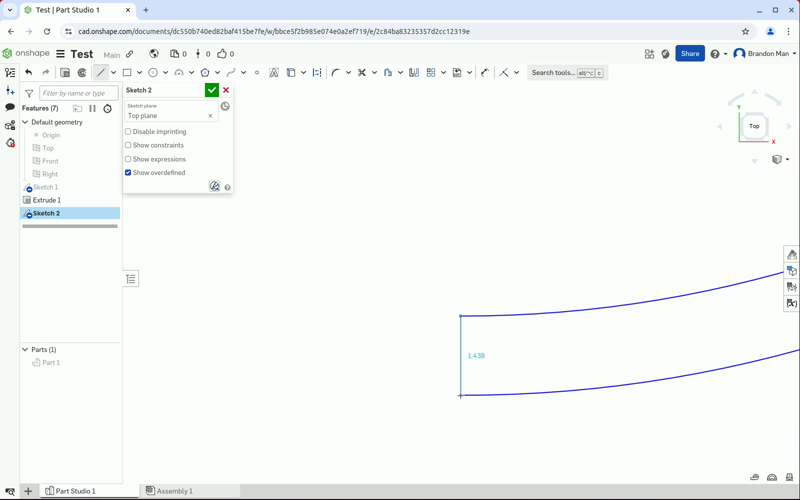
click(460, 395)
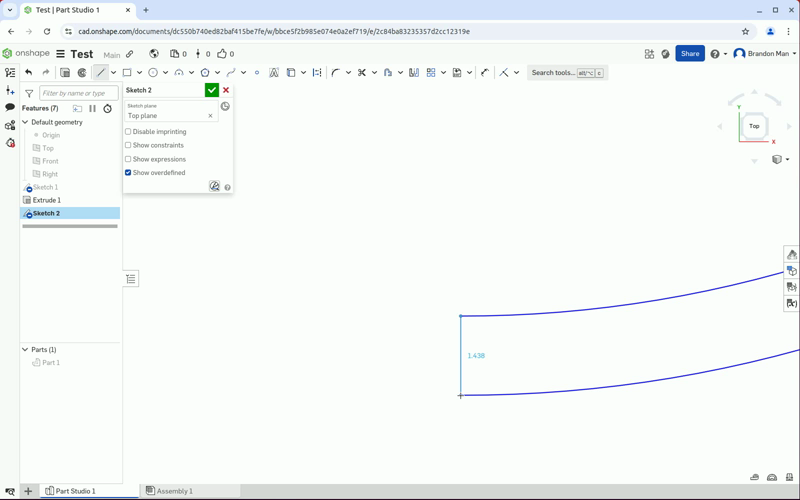
scroll(-6)
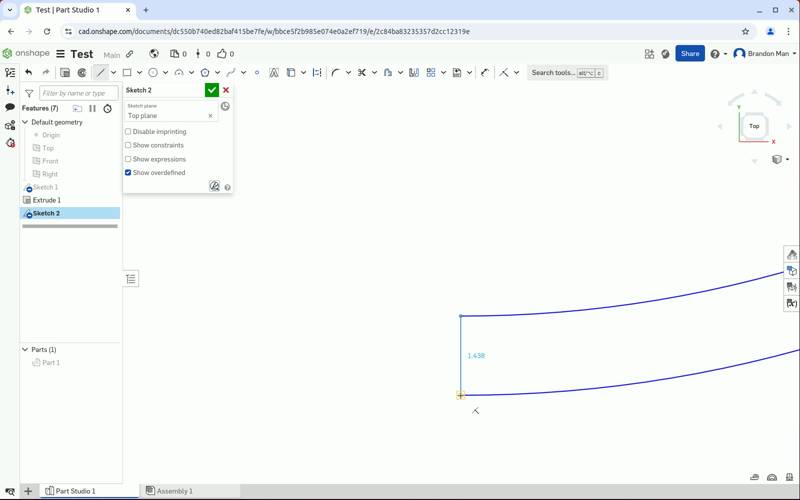
scroll(-6)
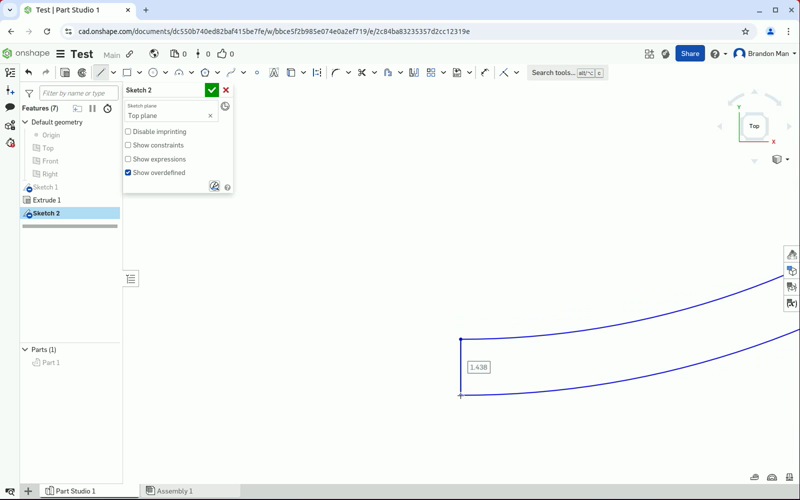
scroll(-6)
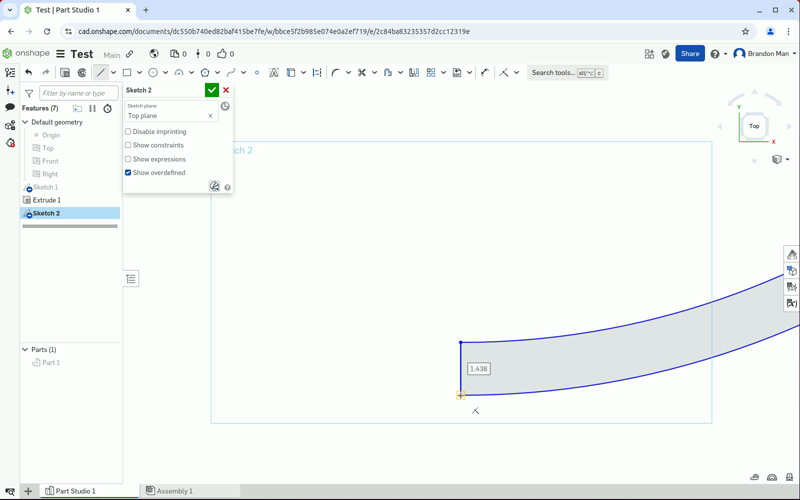
scroll(-6)
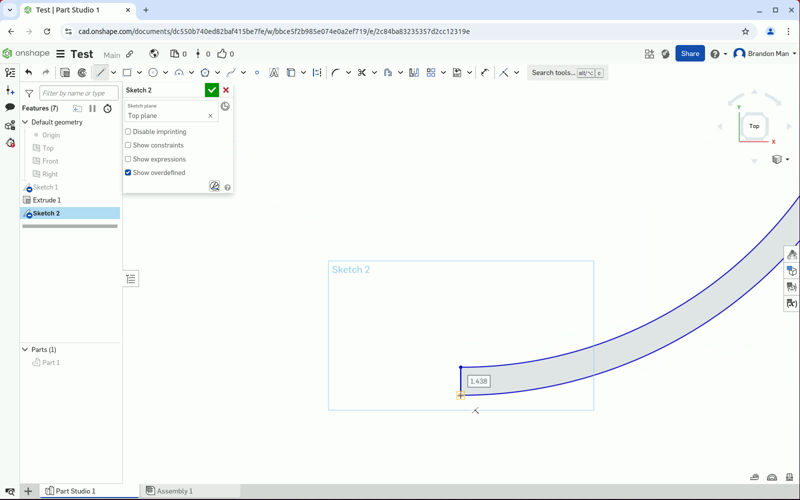
scroll(-6)
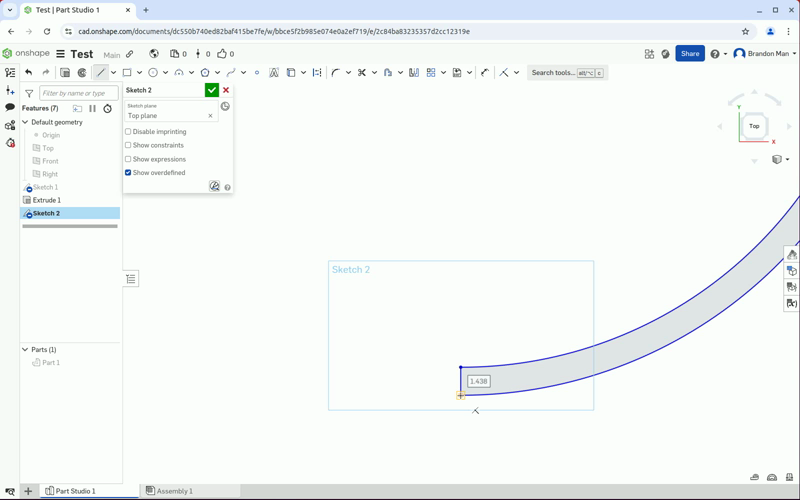
scroll(-6)
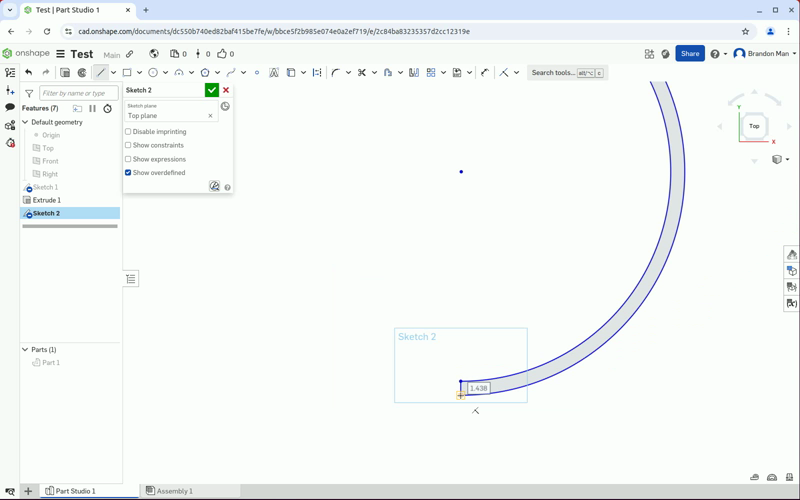
scroll(-6)
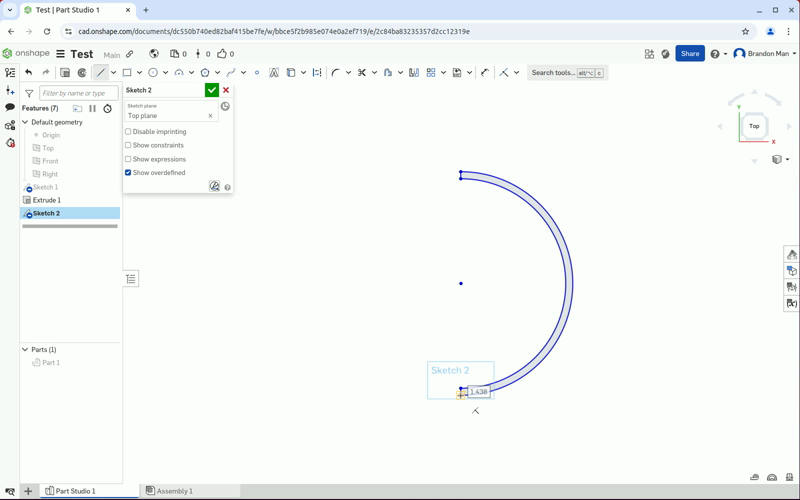
key(esc)
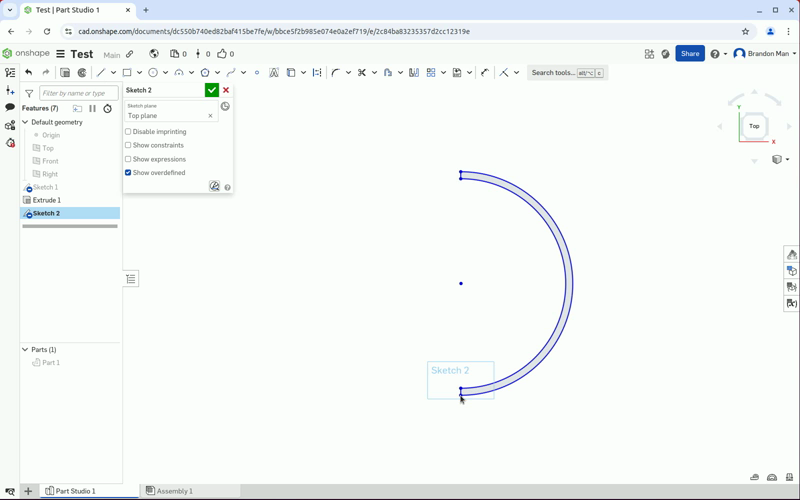
mouse_move(480, 310)
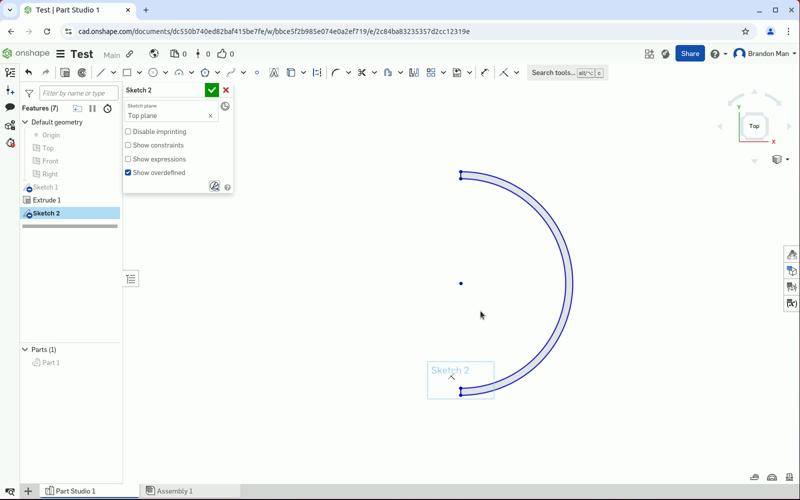
scroll(6)
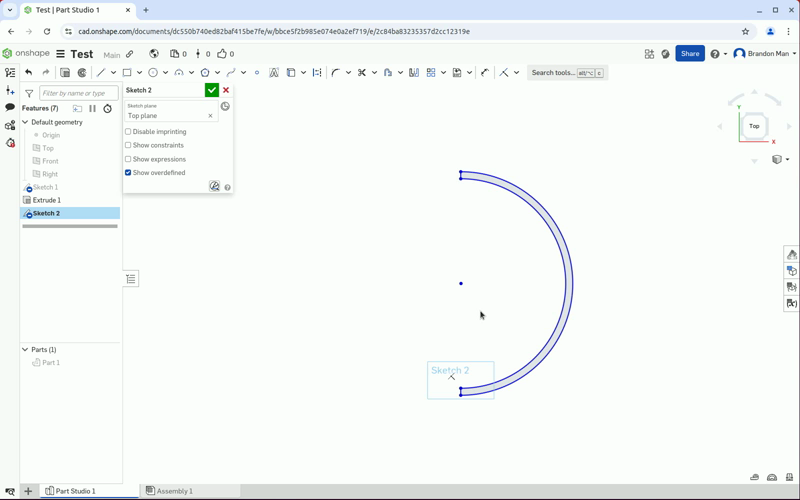
scroll(6)
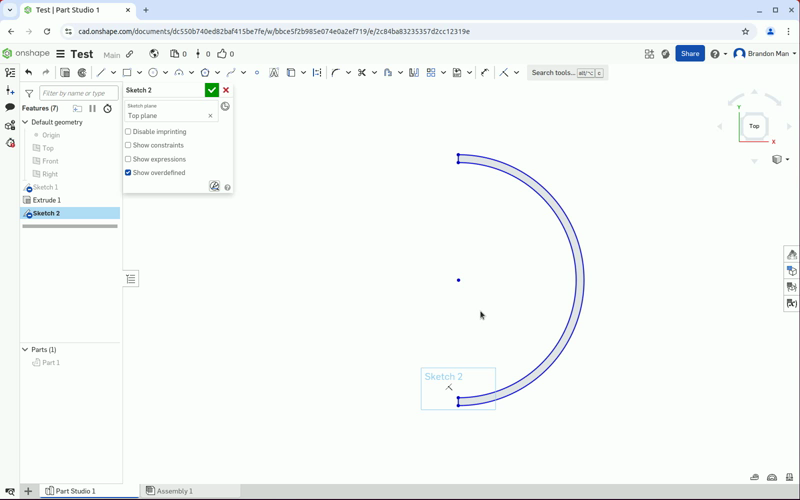
scroll(6)
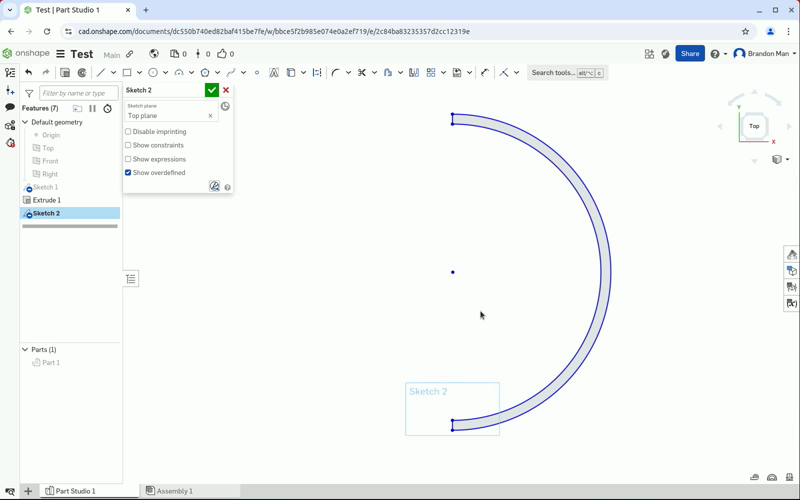
scroll(6)
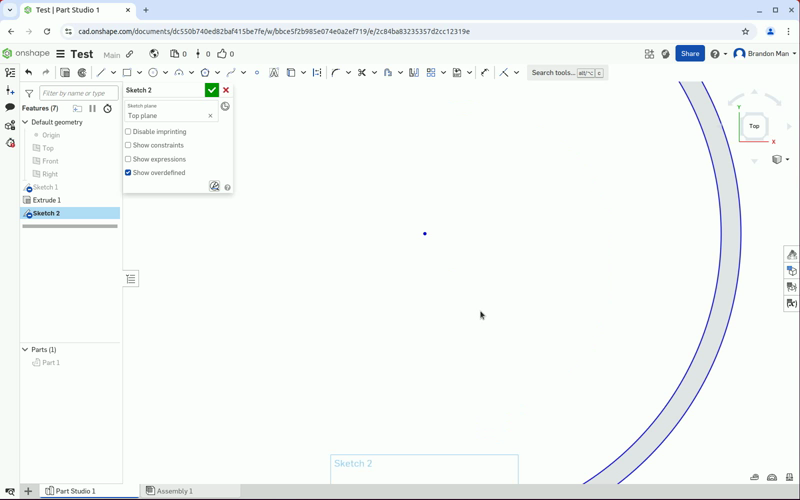
scroll(6)
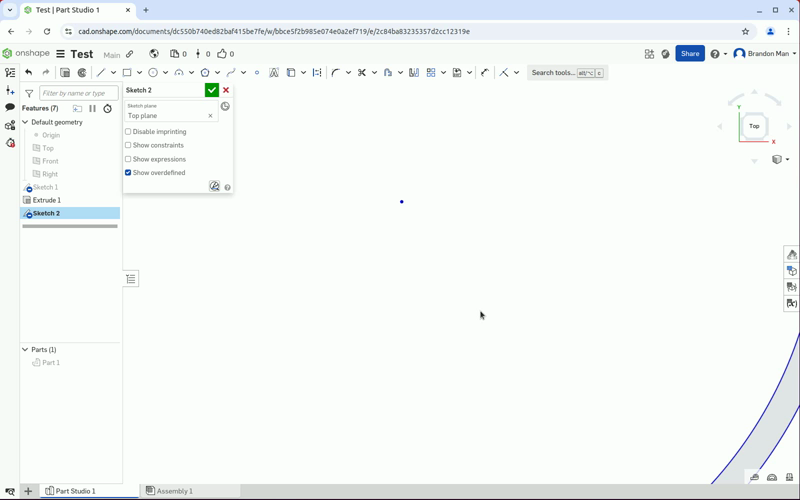
scroll(6)
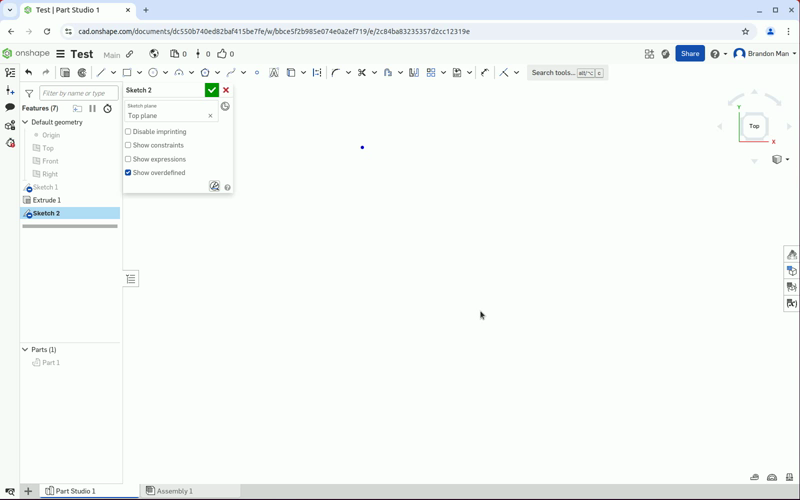
scroll(6)
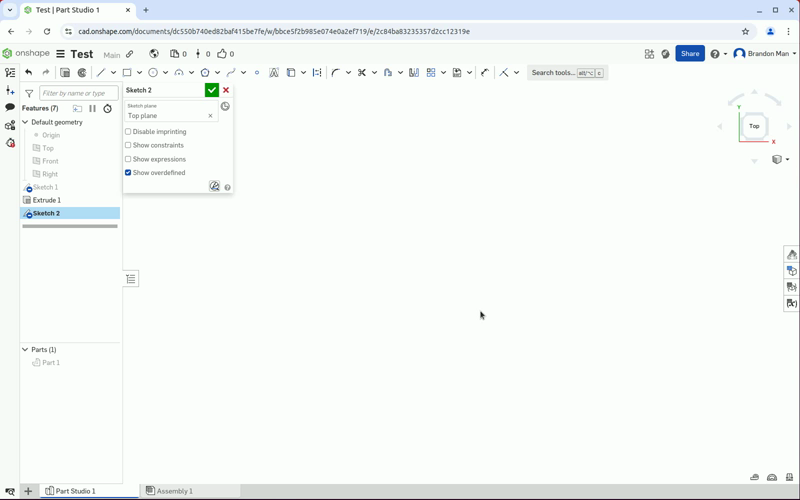
click(480, 310)
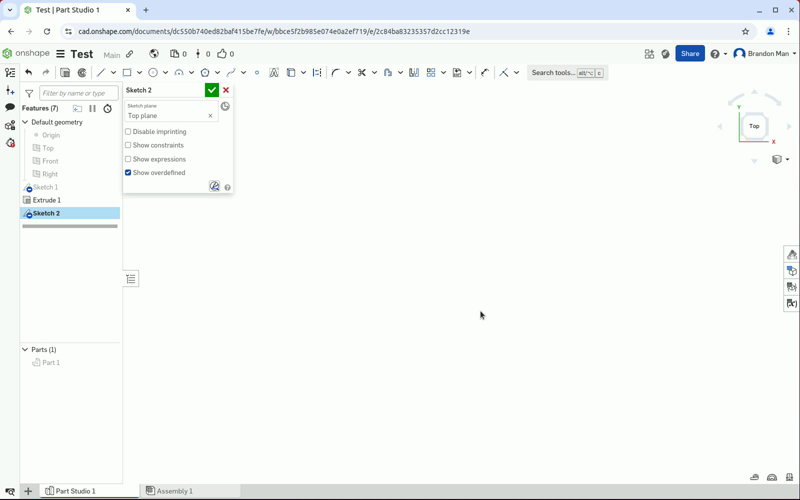
scroll(-6)
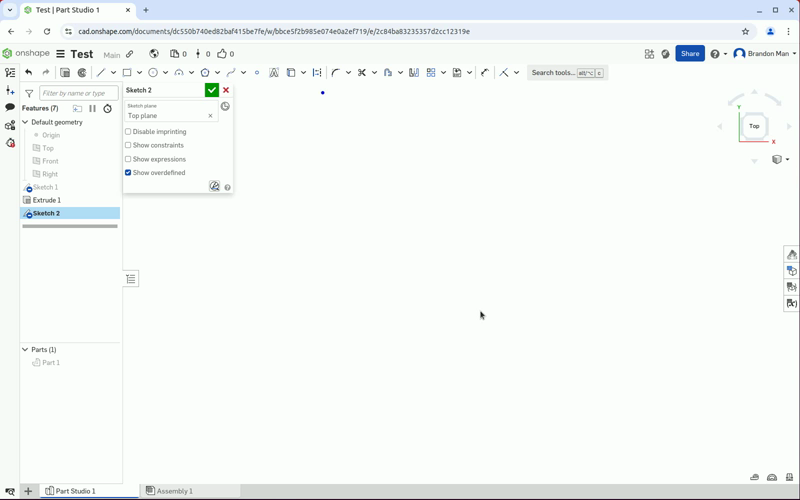
scroll(-6)
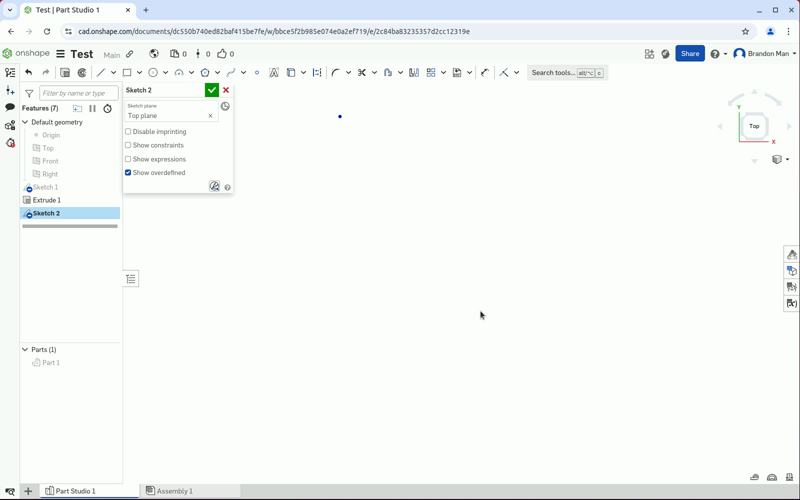
scroll(-6)
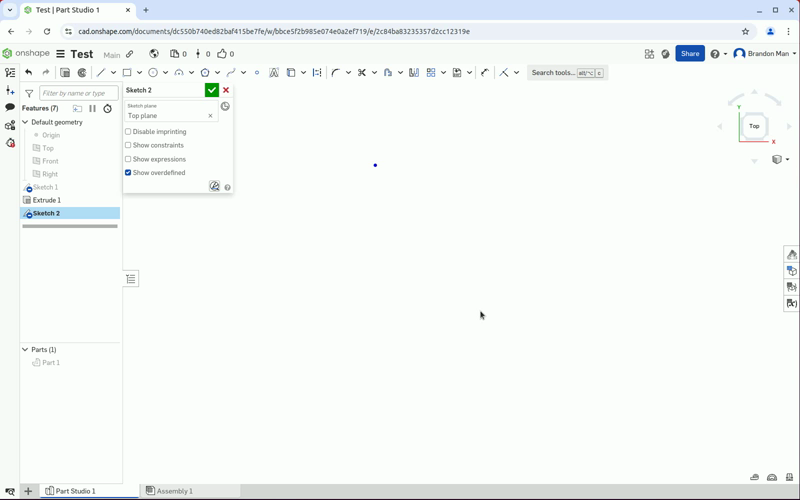
scroll(-6)
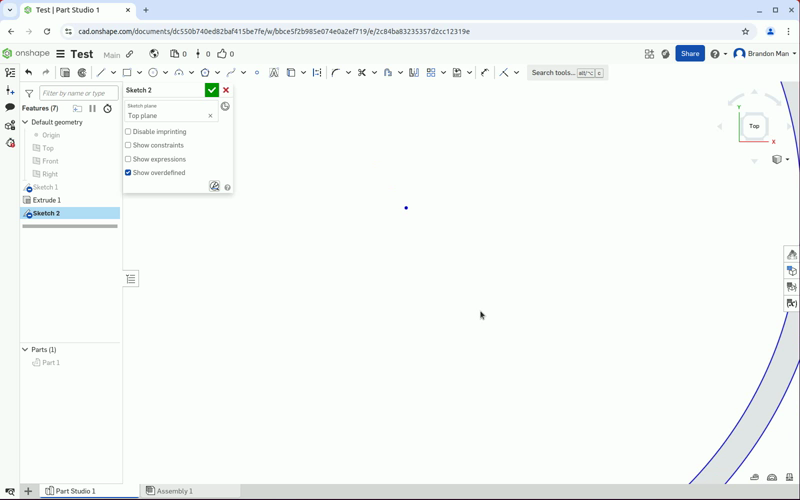
scroll(-6)
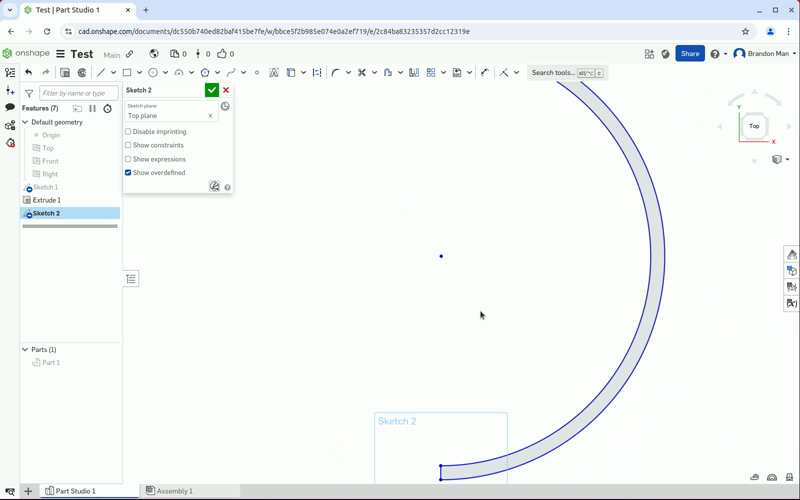
scroll(-6)
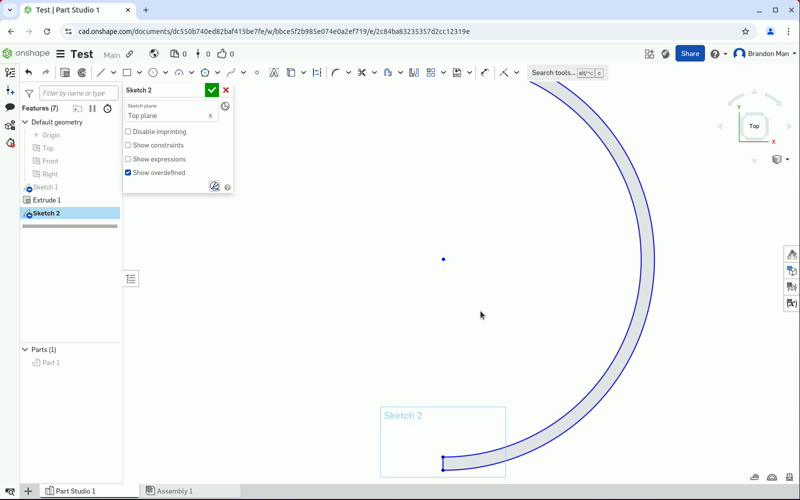
scroll(-6)
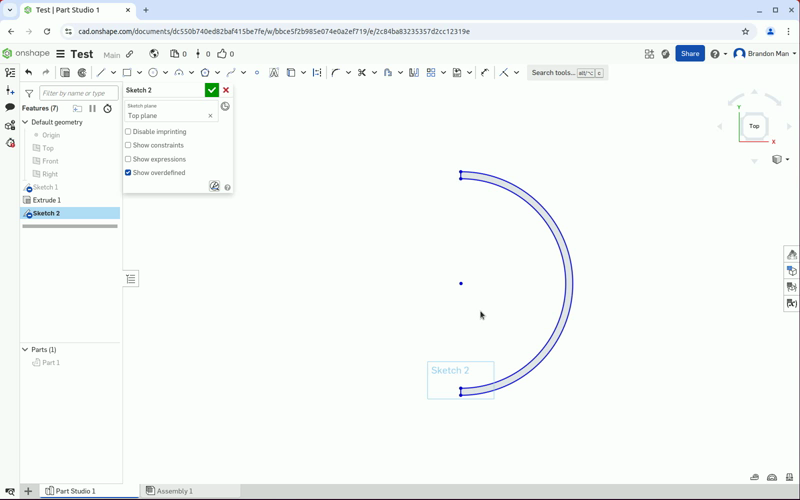
mouse_move(73, 352)
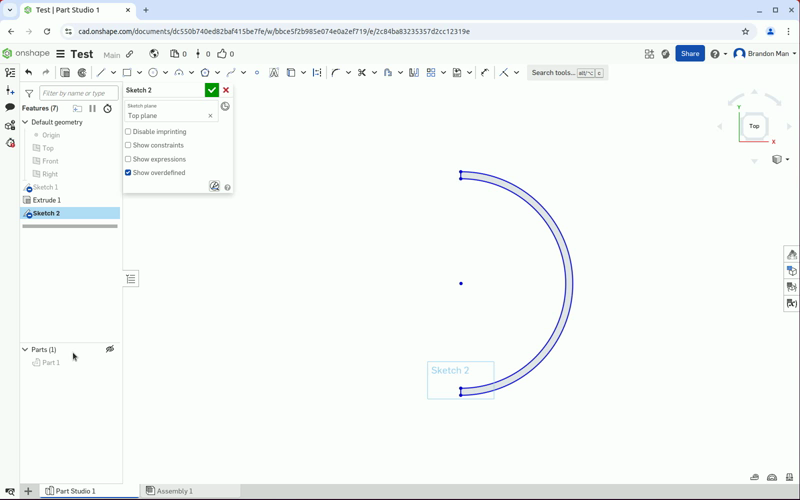
key(shift+y)
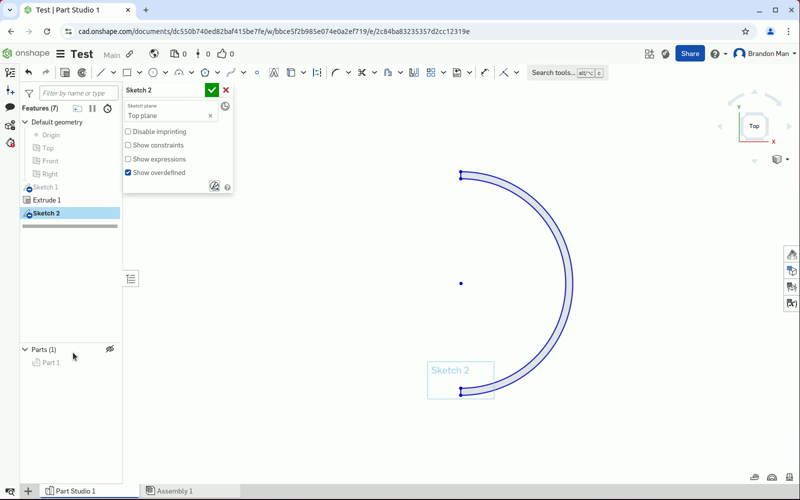
key(shift+e)
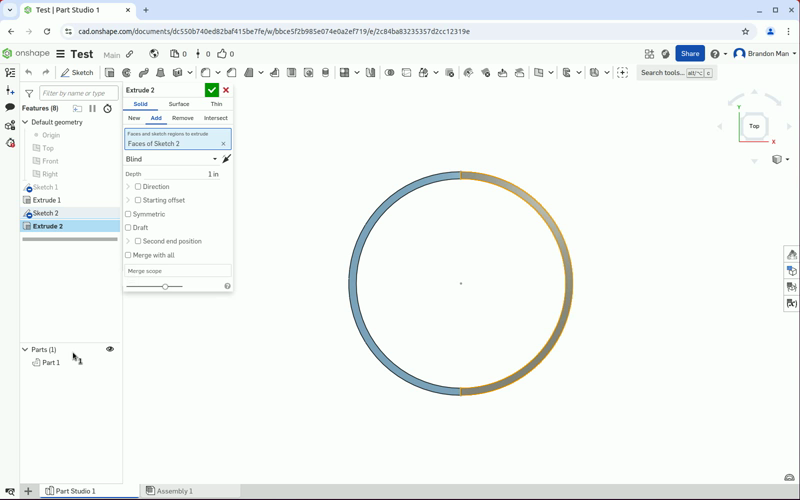
mouse_move(143, 106)
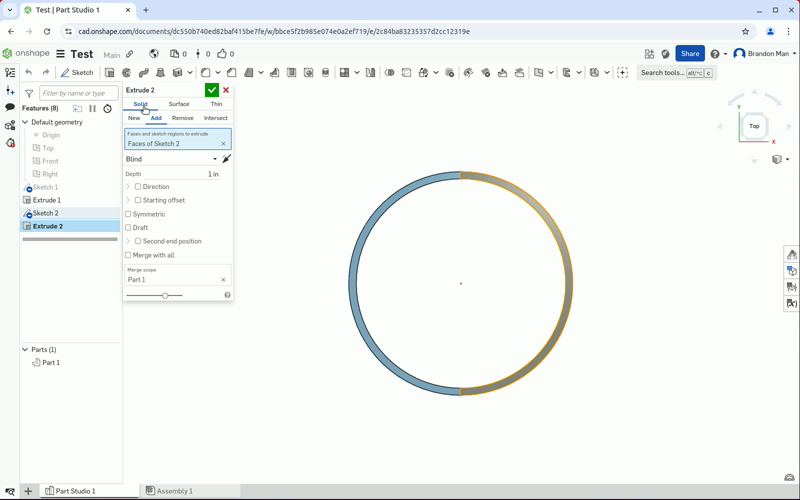
click(143, 106)
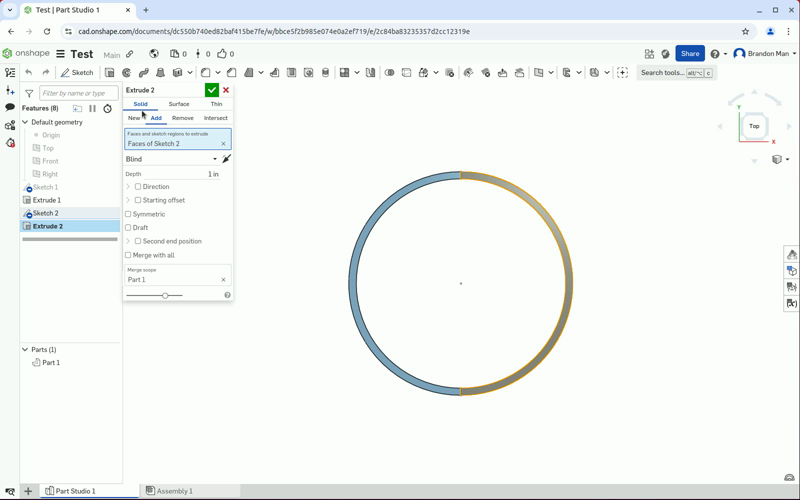
mouse_move(137, 120)
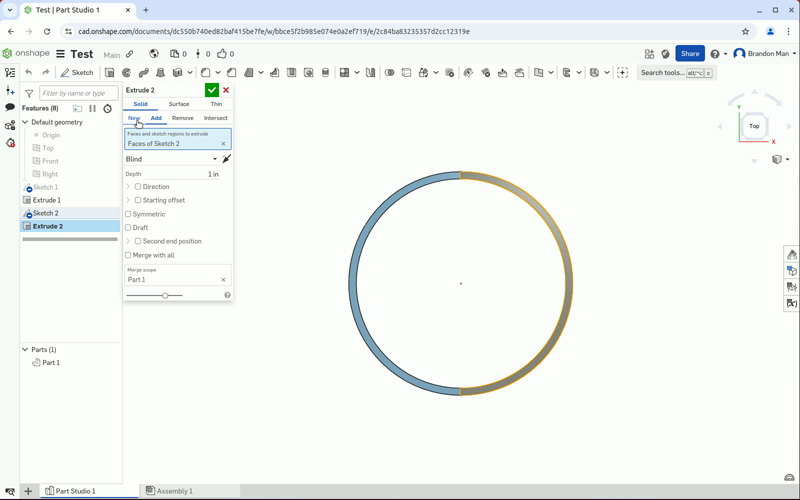
click(137, 120)
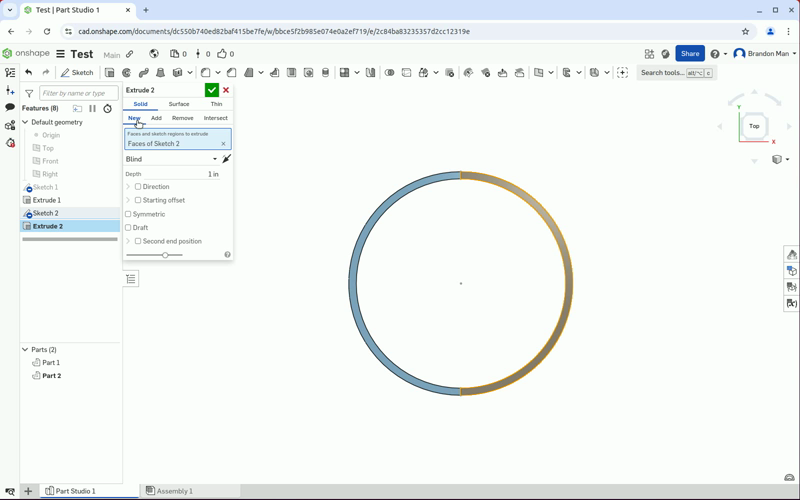
key(tab, 4)
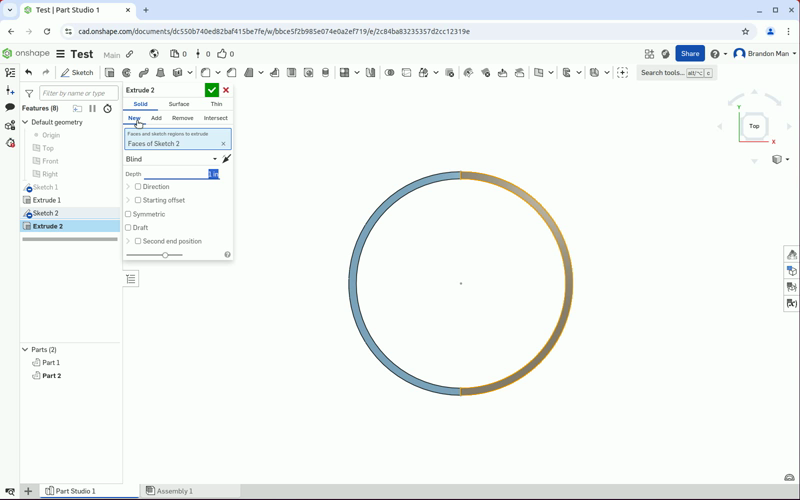
text(4.574)
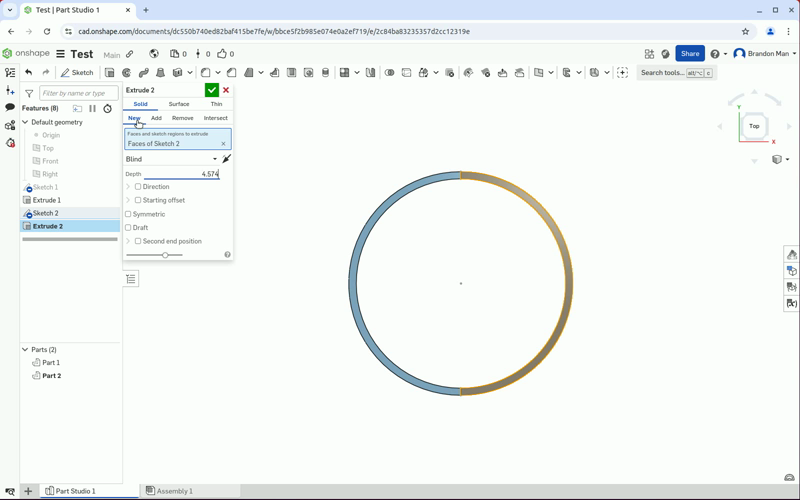
key(enter)
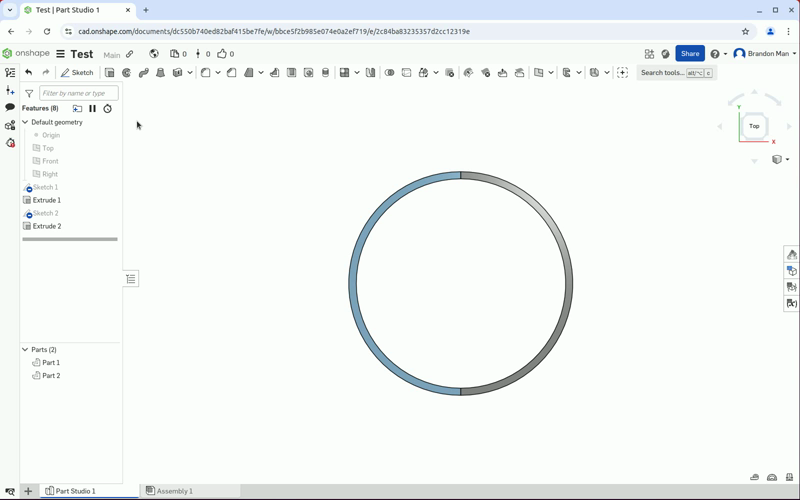
key(shift+h)
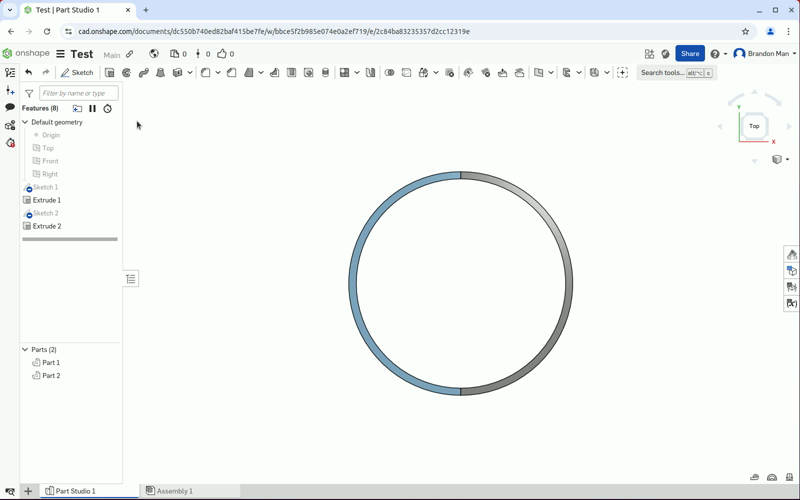
key(shift+h)
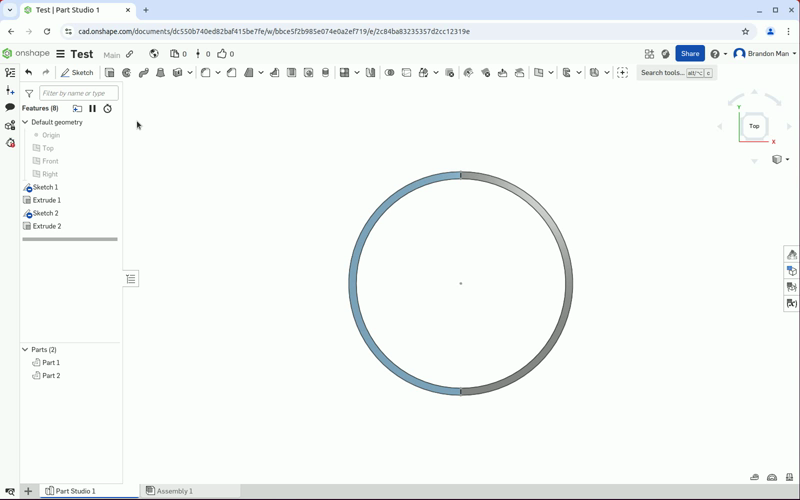
key(shift+7)
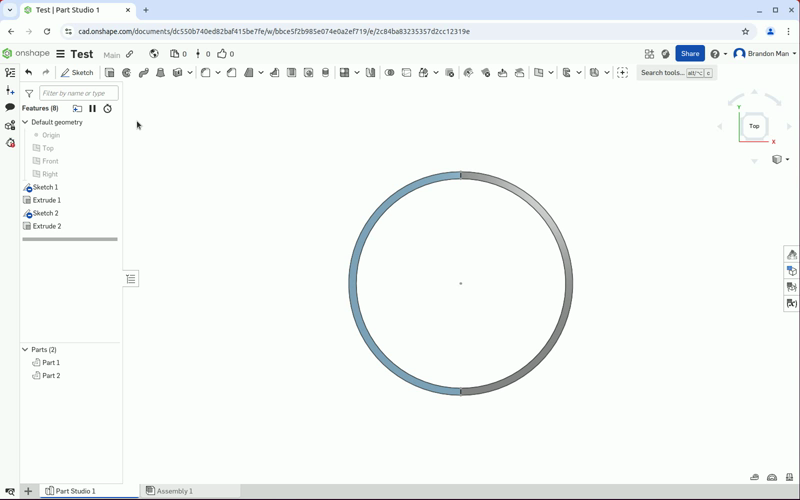
key(up, 3)
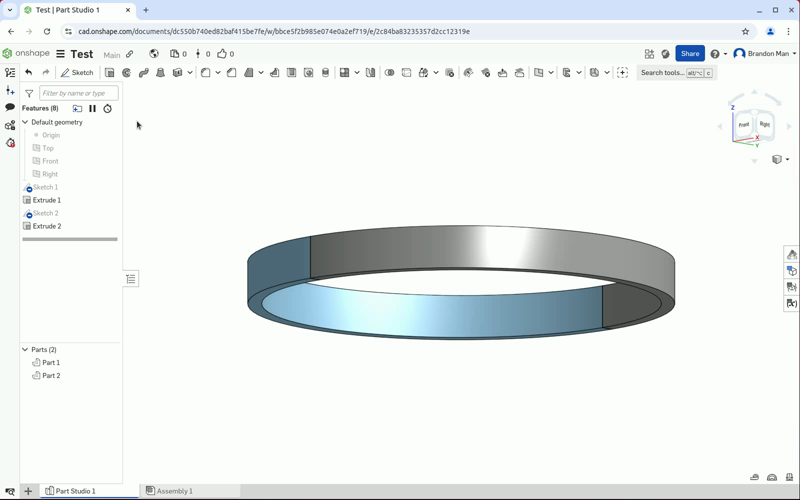
key(left, 3)
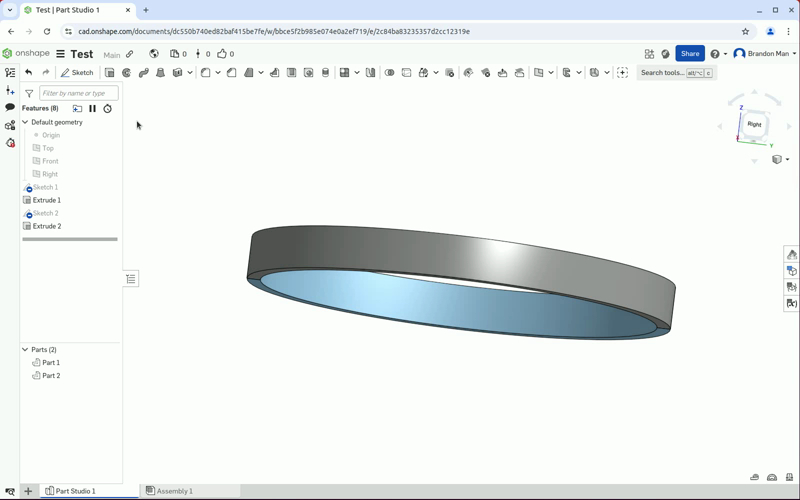
key(right, 3)
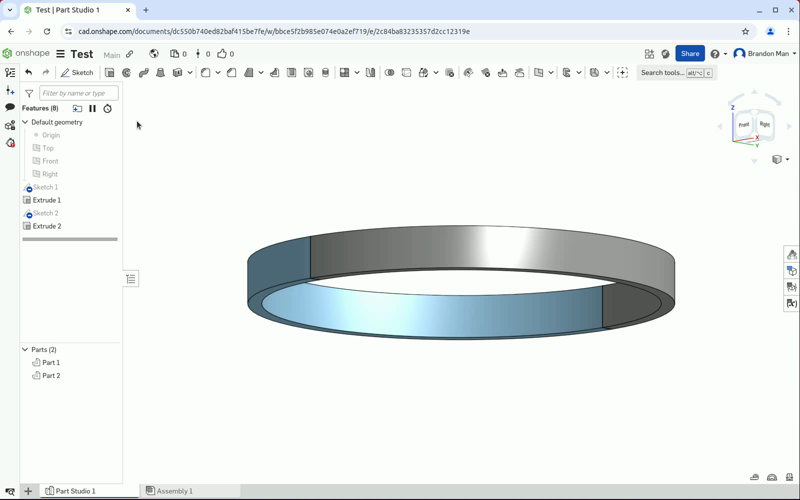
key(down, 3)
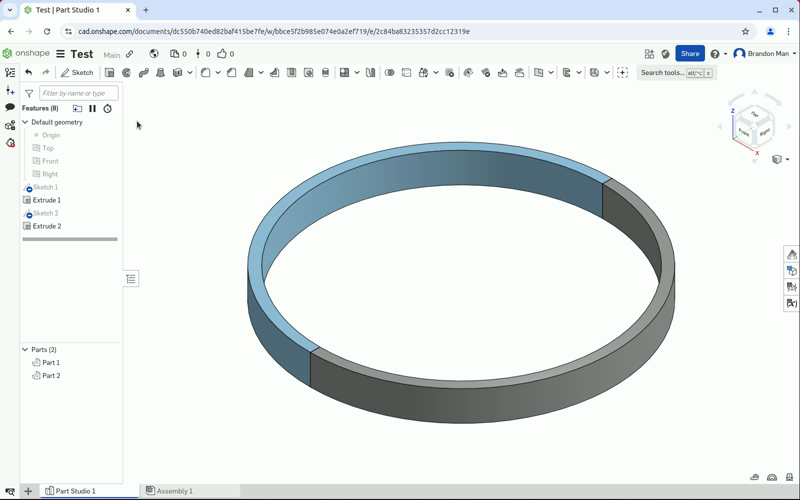
mouse_move(73, 189)
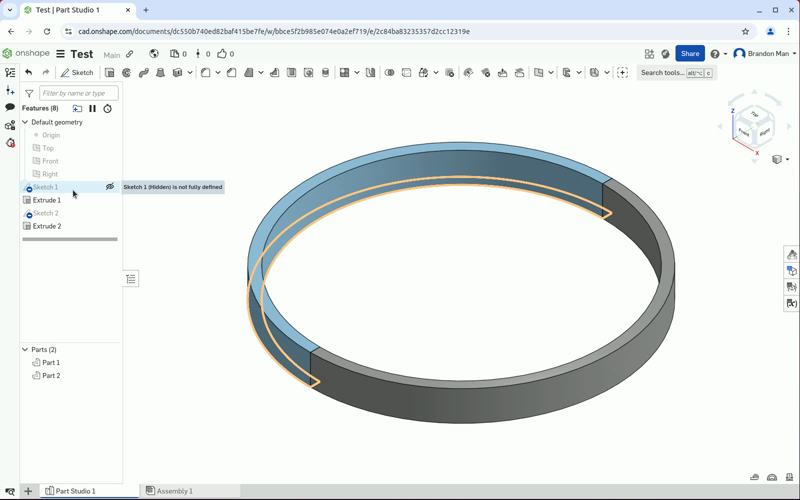
click(73, 189)